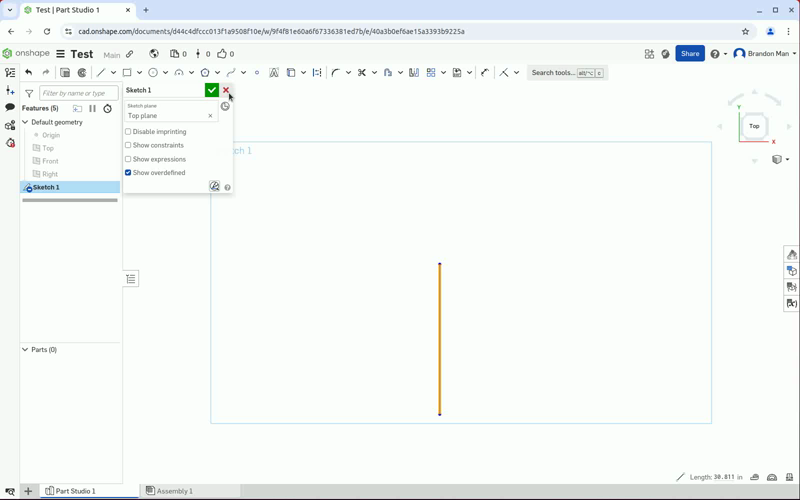
key(shift+h)
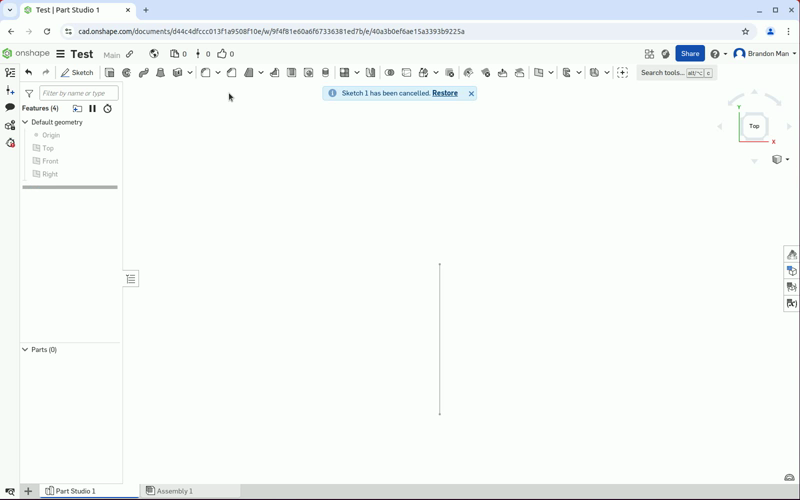
mouse_move(73, 352)
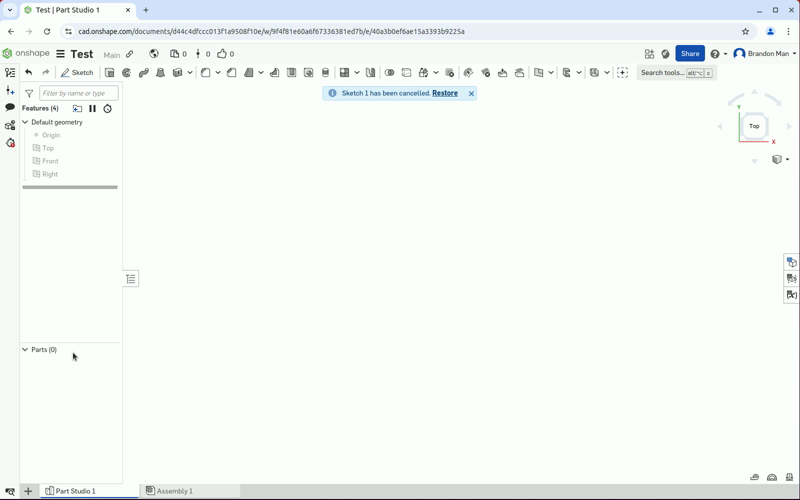
key(y)
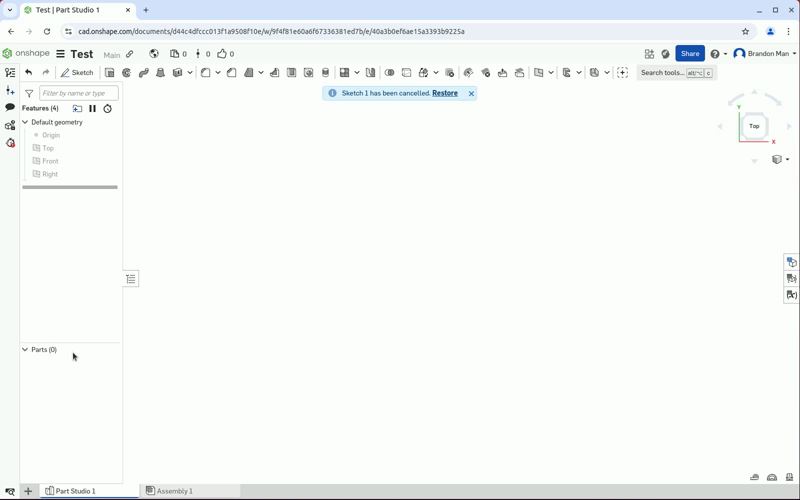
key(shift+p)
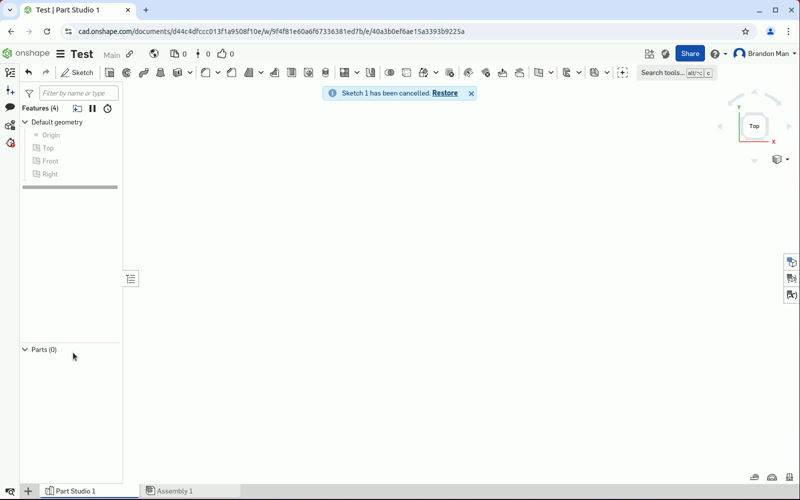
key(space)
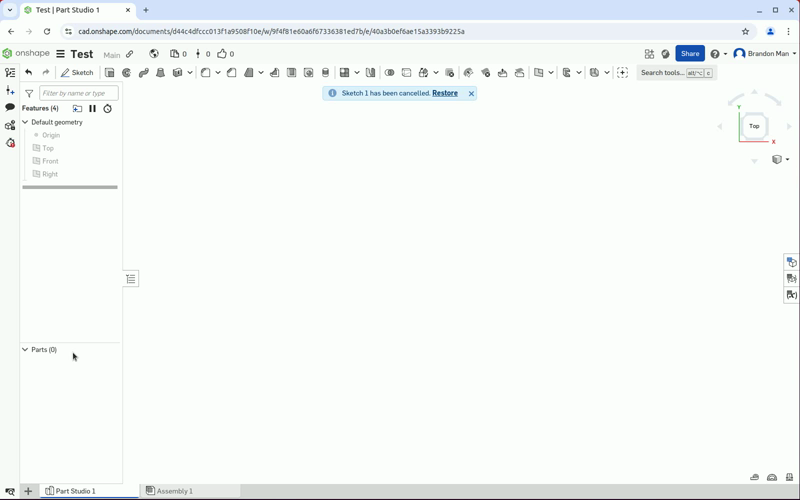
key_down(shift)
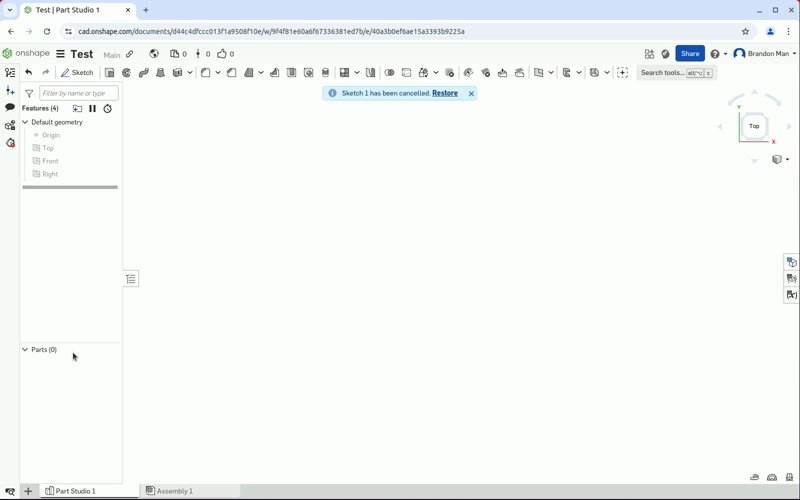
key(up)
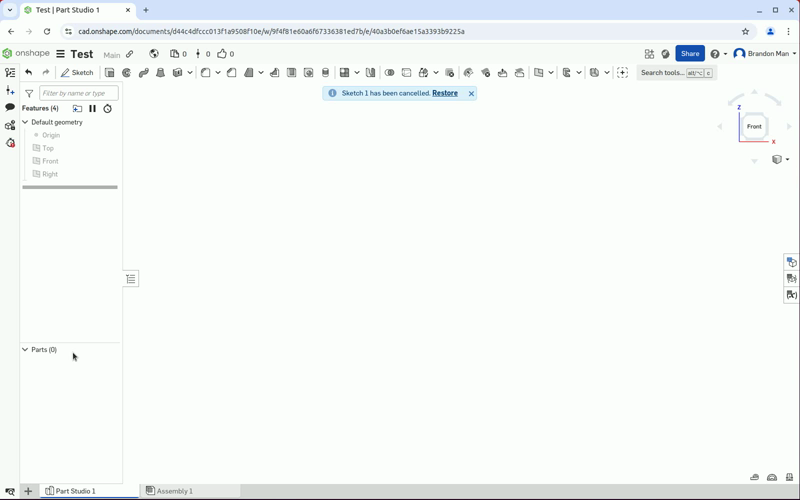
key_up(shift)
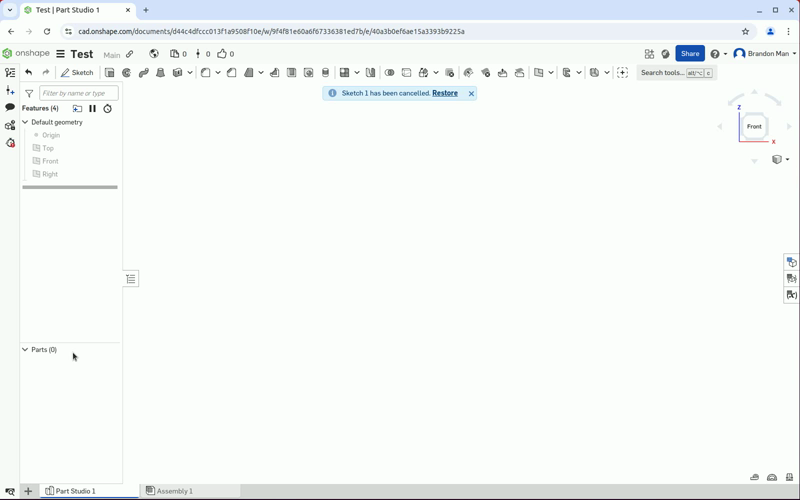
mouse_move(73, 352)
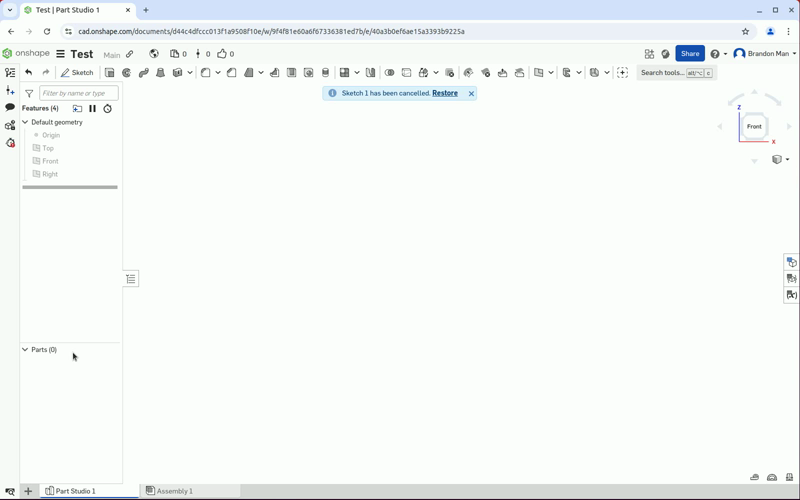
key(shift+y)
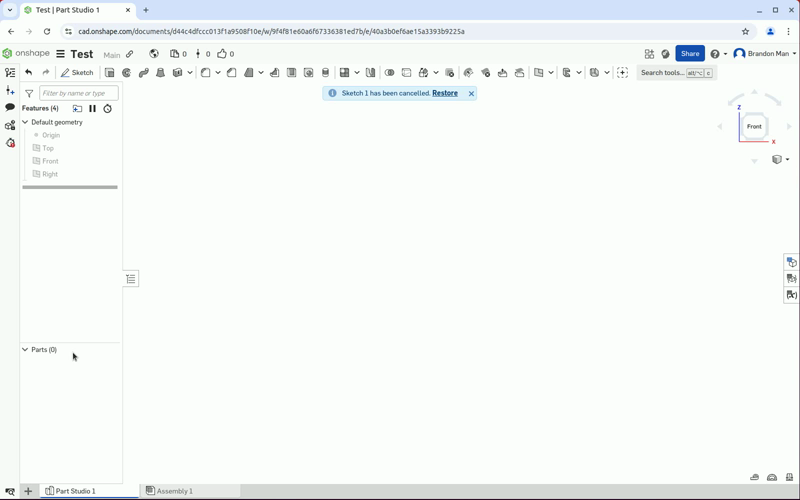
key(shift+s)
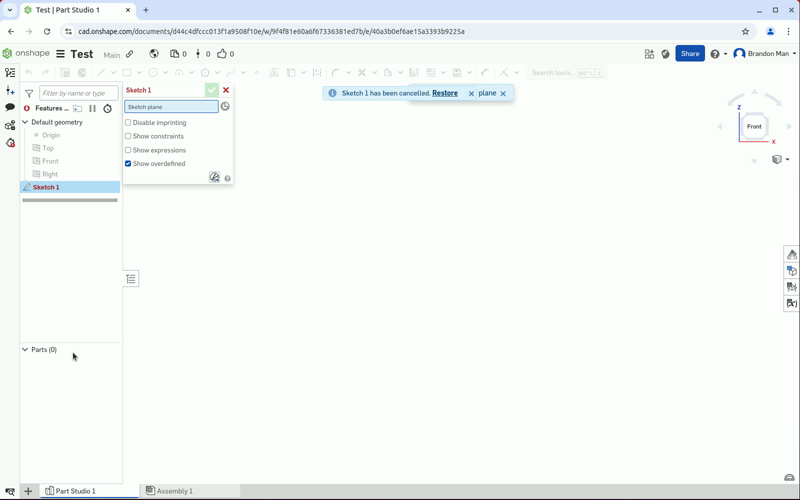
mouse_move(73, 163)
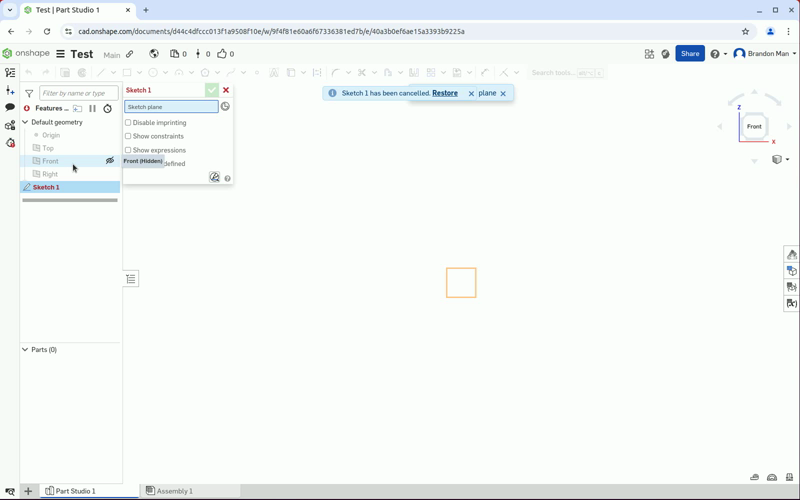
click(73, 163)
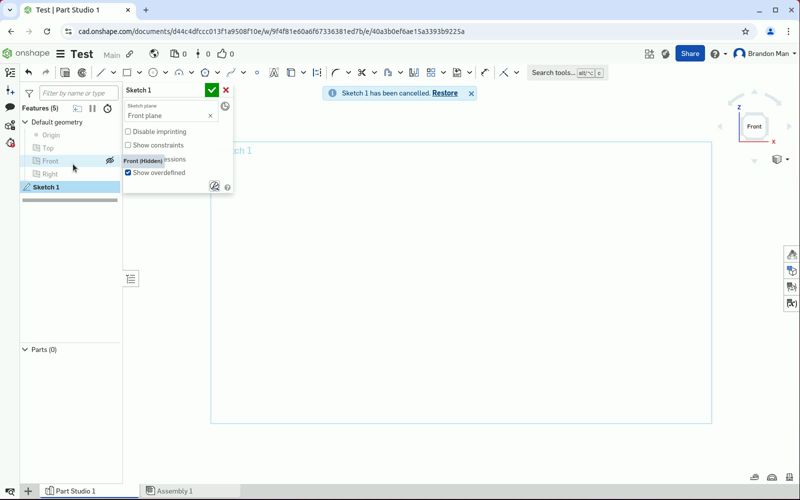
mouse_move(73, 352)
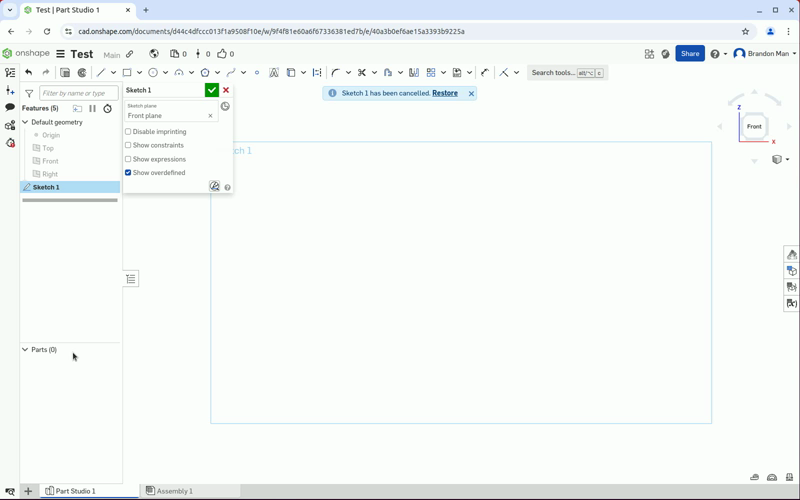
key(y)
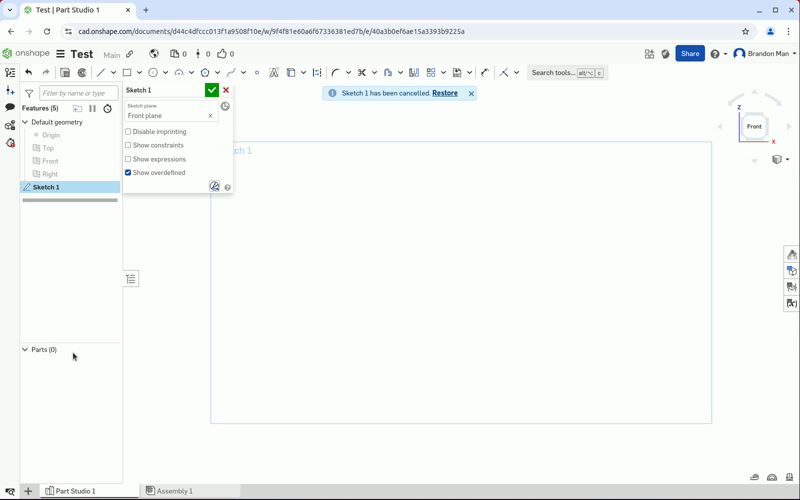
key(l)
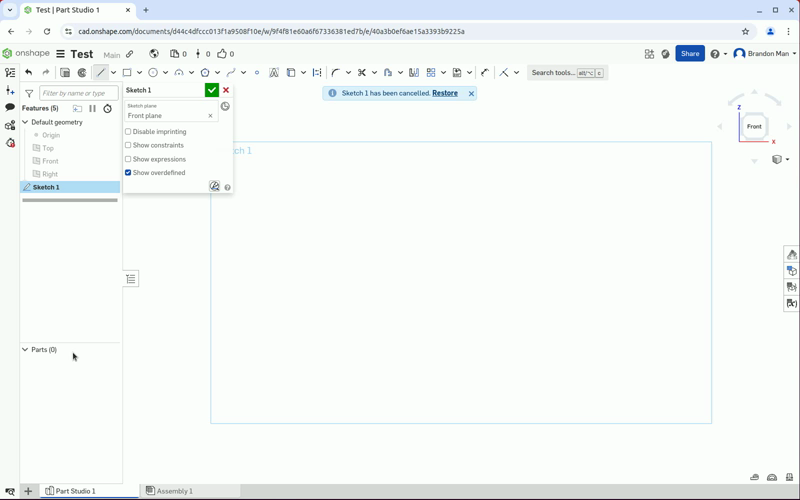
key_down(shift)
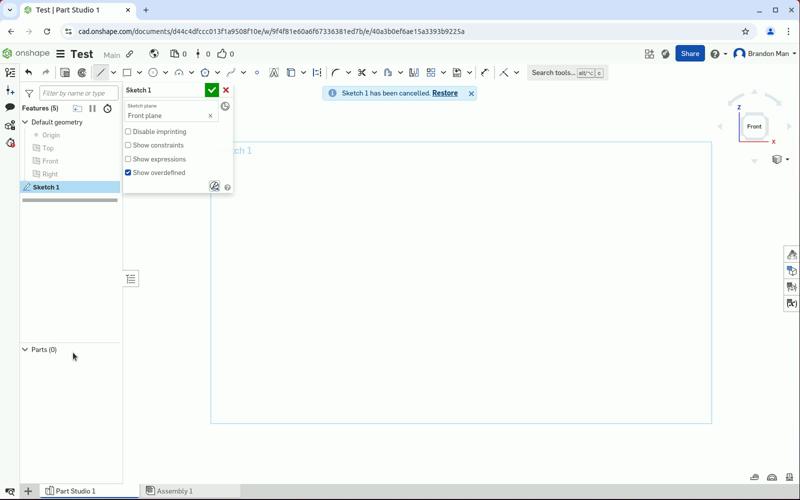
mouse_move(422, 209)
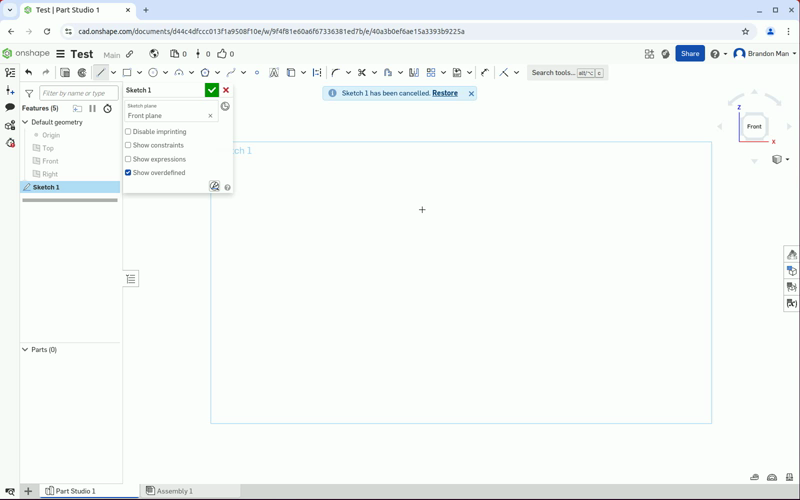
click(422, 209)
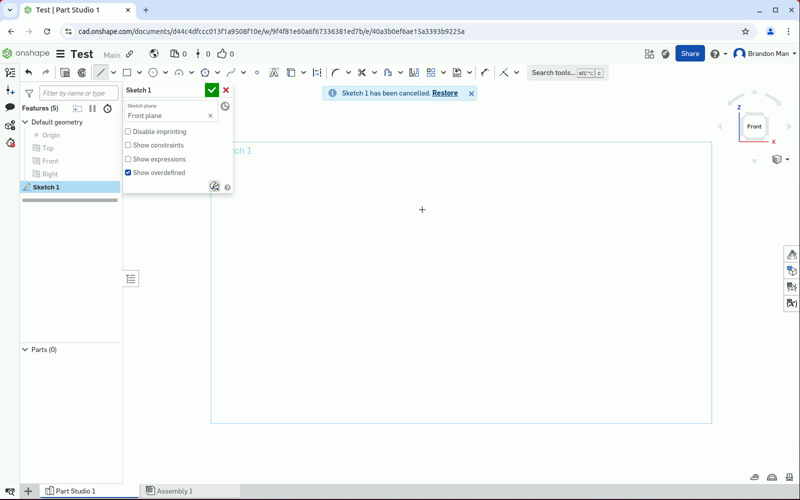
key_up(shift)
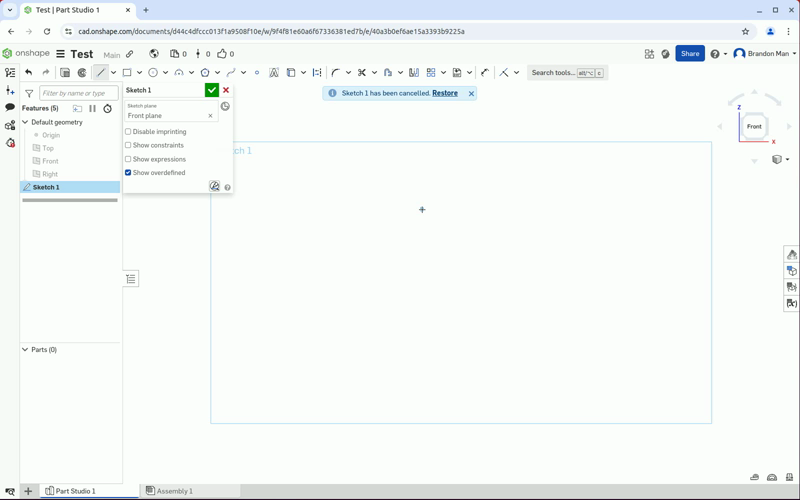
key_down(shift)
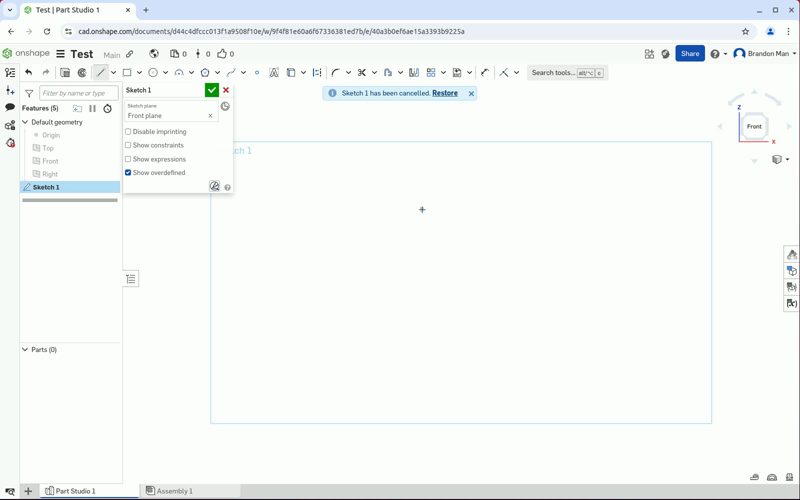
mouse_move(452, 209)
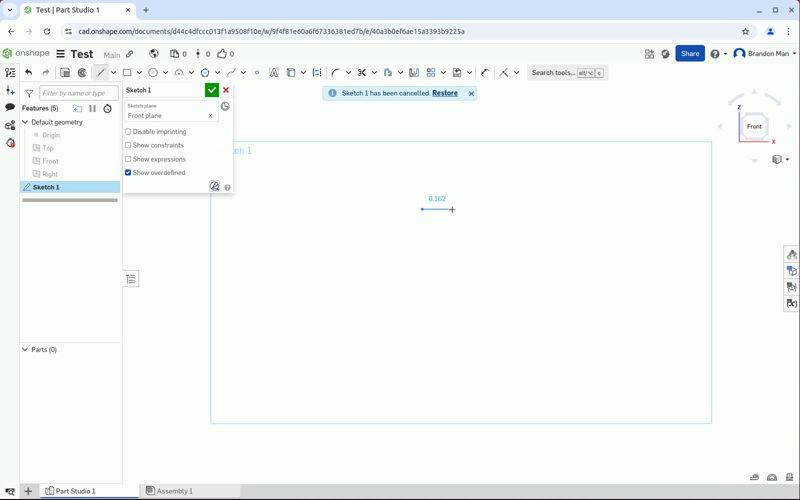
mouse_move(461, 209)
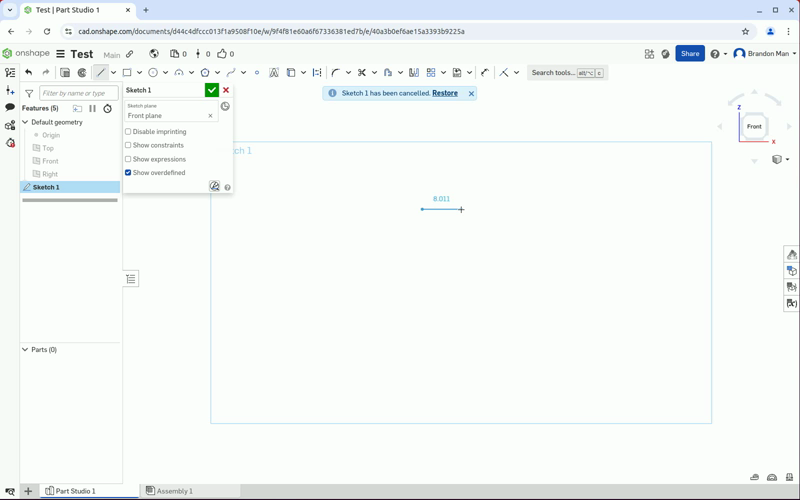
click(461, 209)
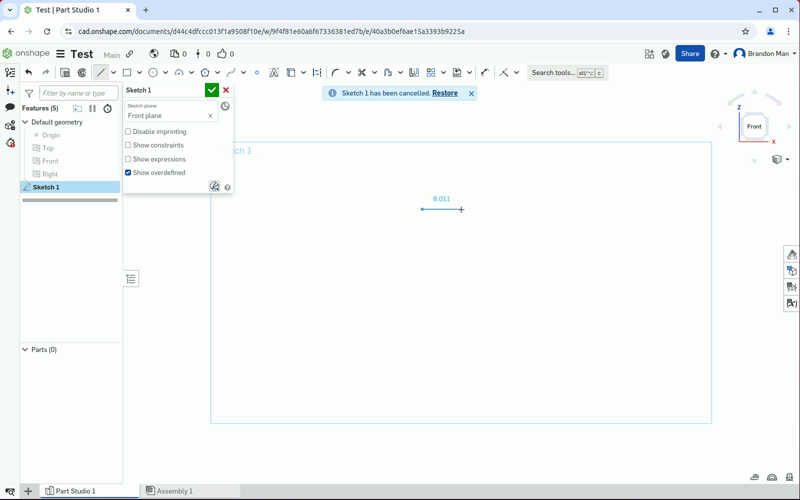
key_up(shift)
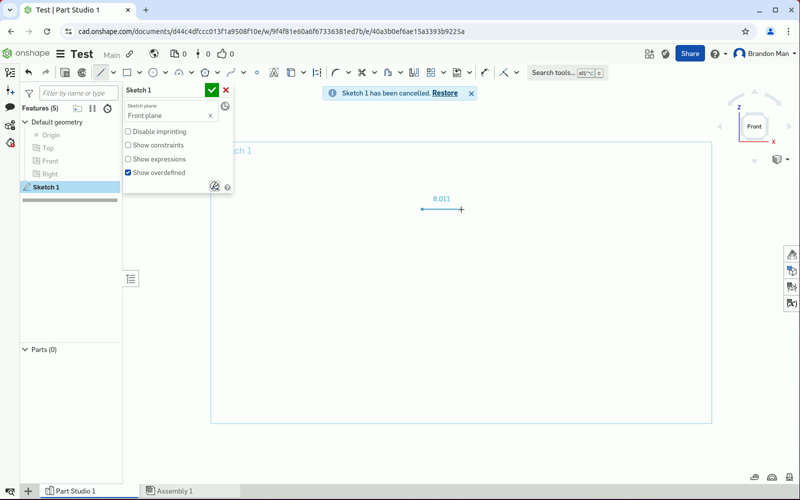
key_down(shift)
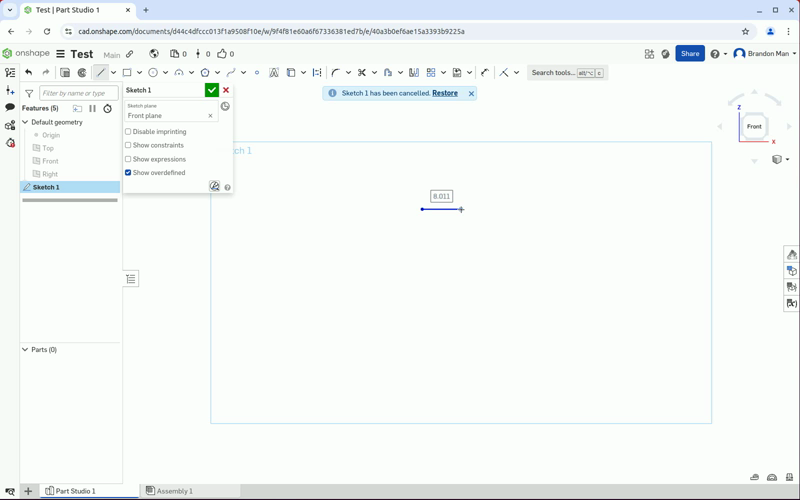
mouse_move(491, 209)
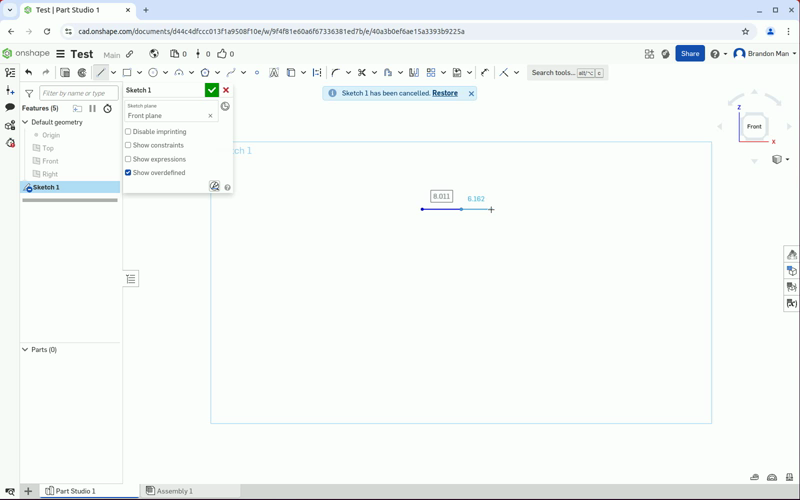
mouse_move(461, 169)
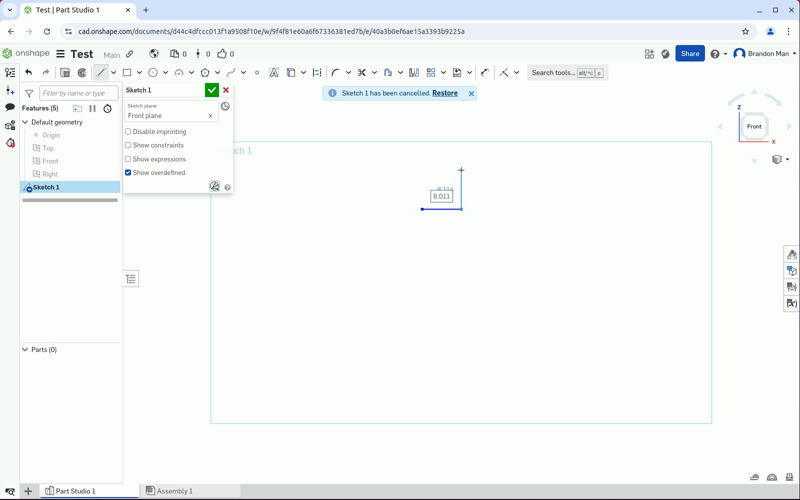
click(461, 169)
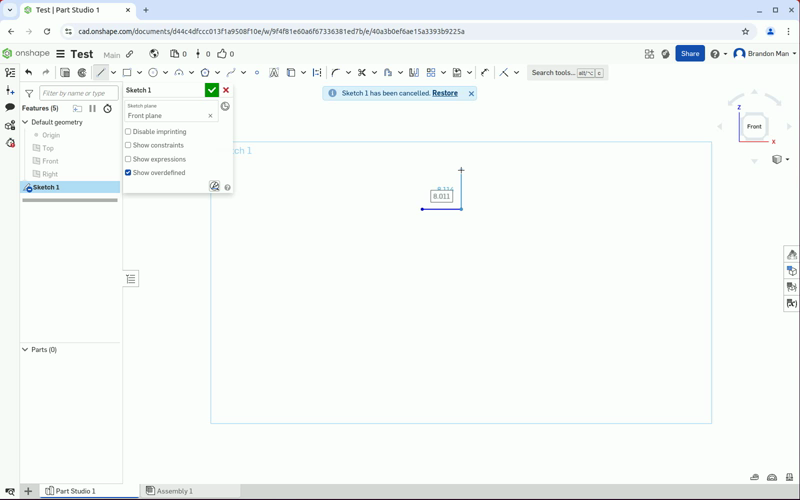
key_up(shift)
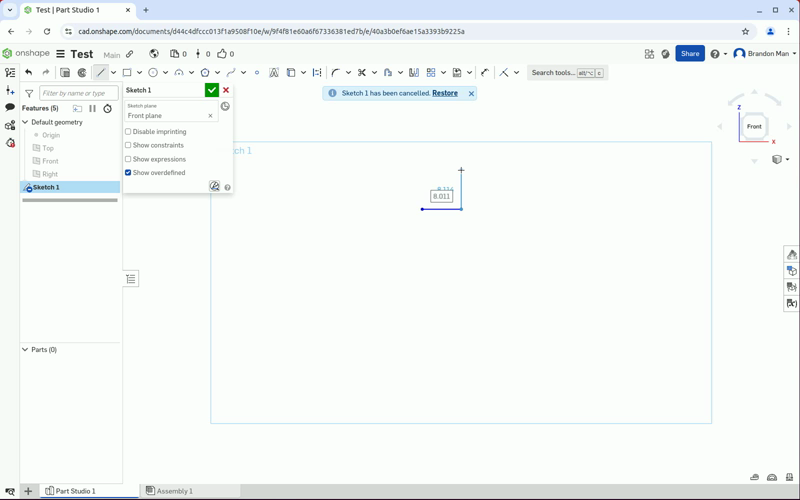
key_down(shift)
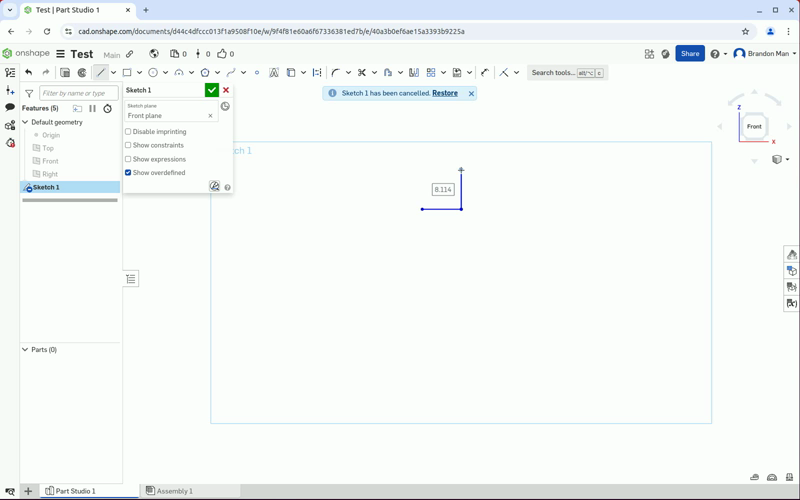
mouse_move(491, 169)
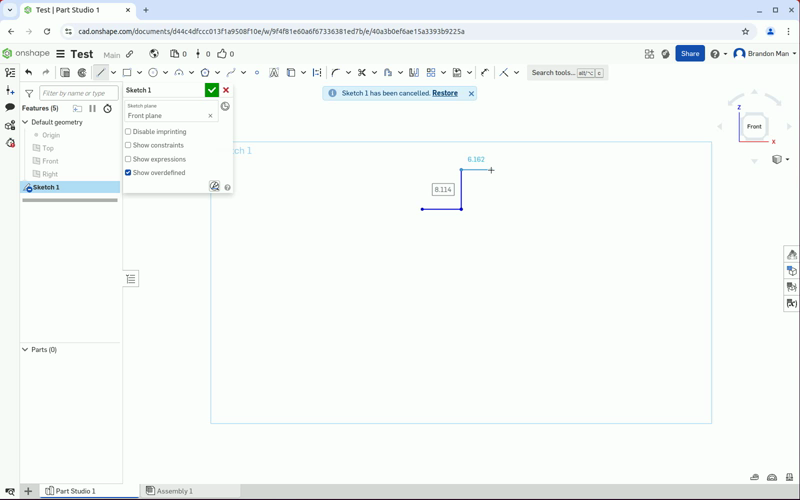
mouse_move(422, 169)
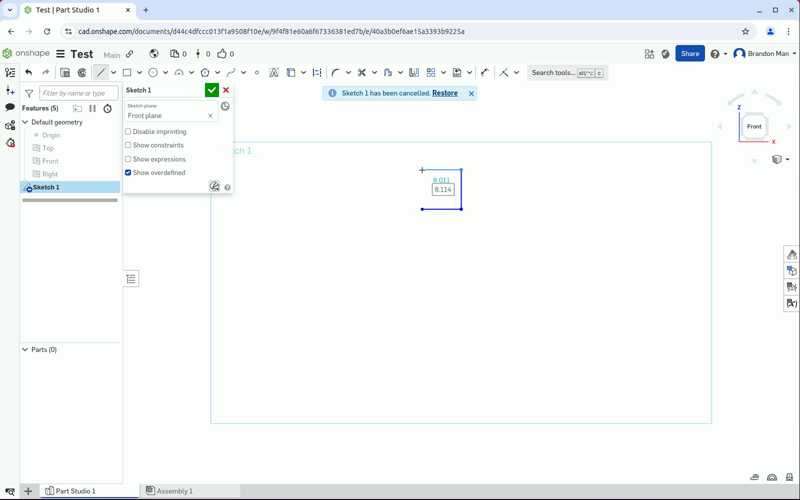
click(422, 169)
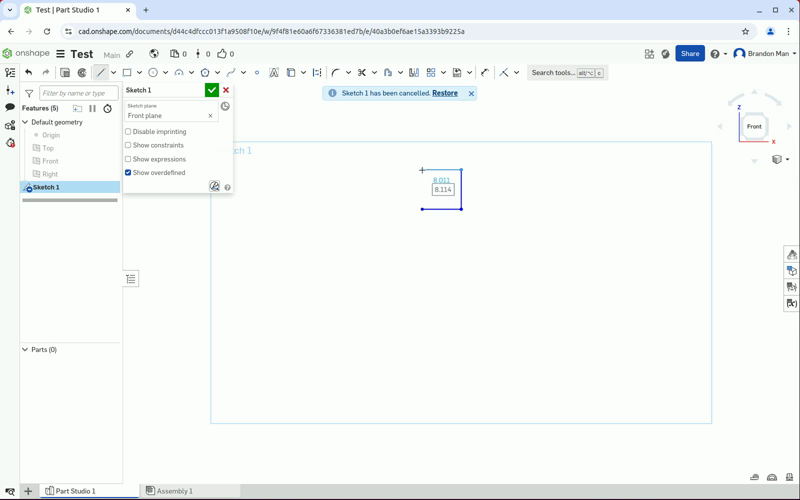
key_up(shift)
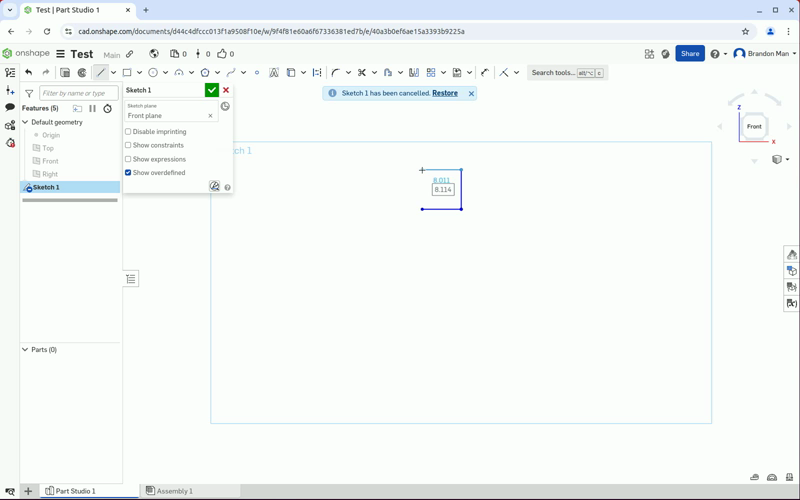
mouse_move(452, 169)
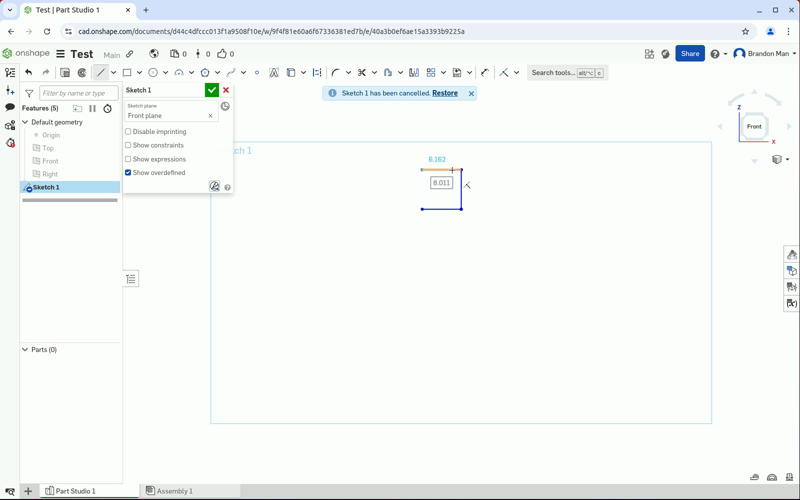
key_down(shift)
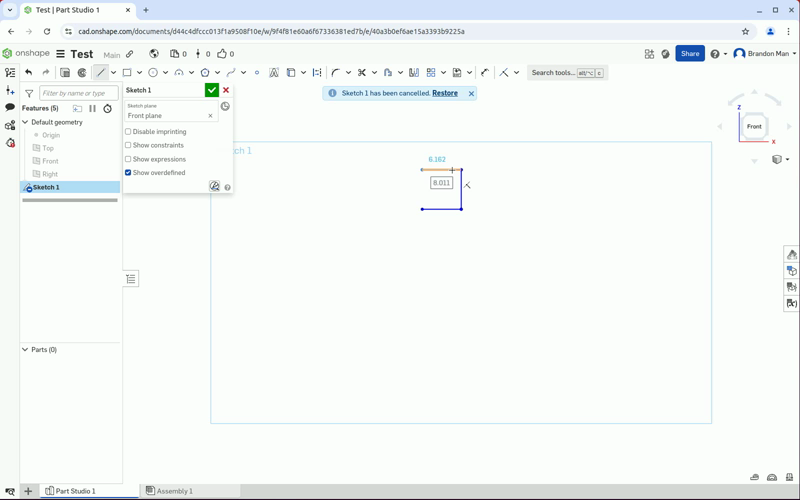
mouse_move(422, 209)
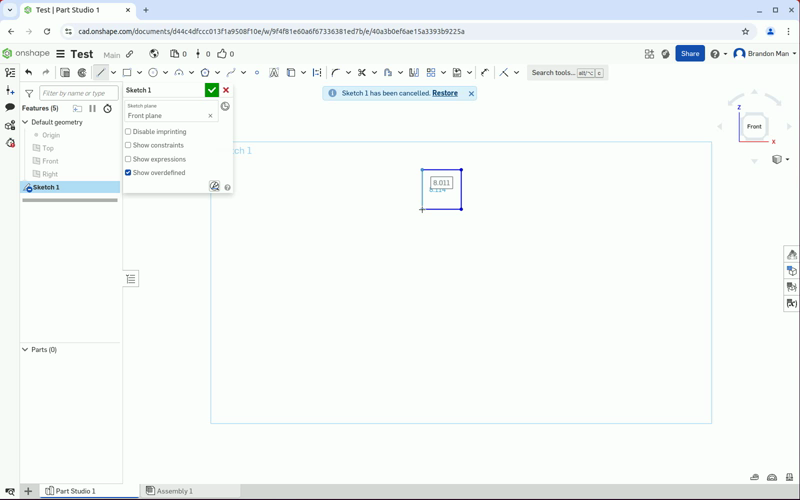
key_up(shift)
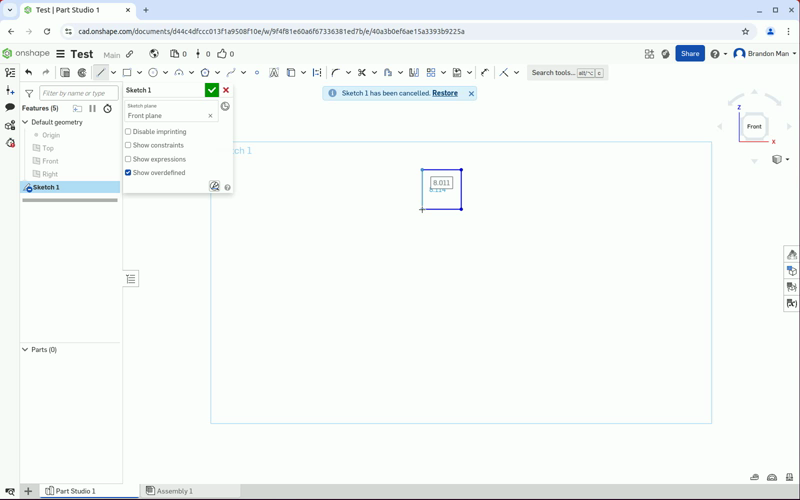
click(422, 209)
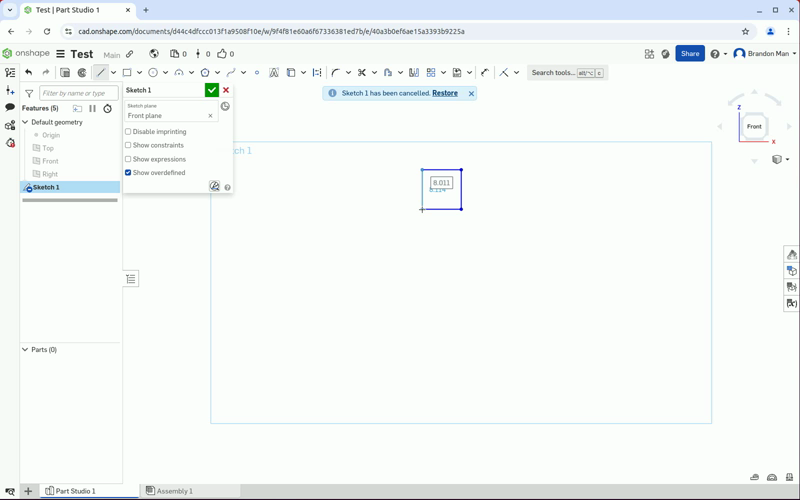
key(esc)
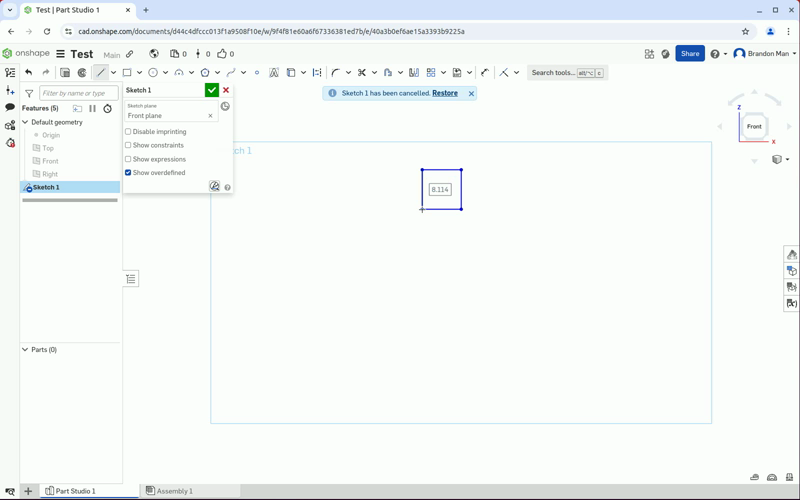
mouse_move(441, 175)
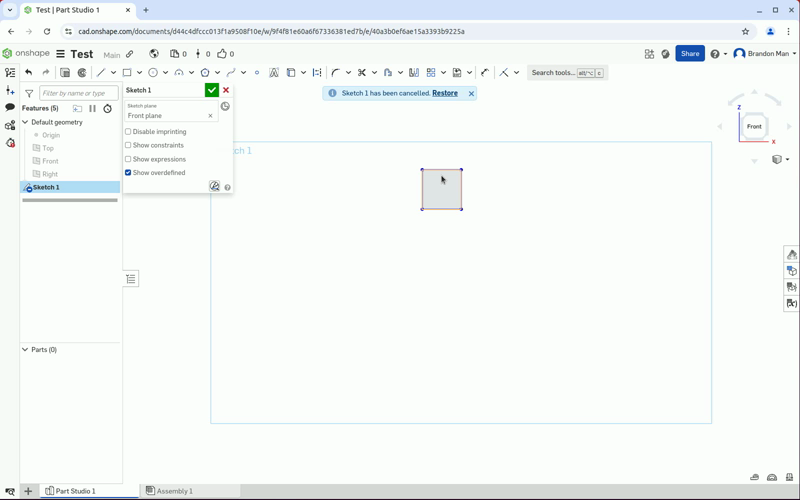
scroll(6)
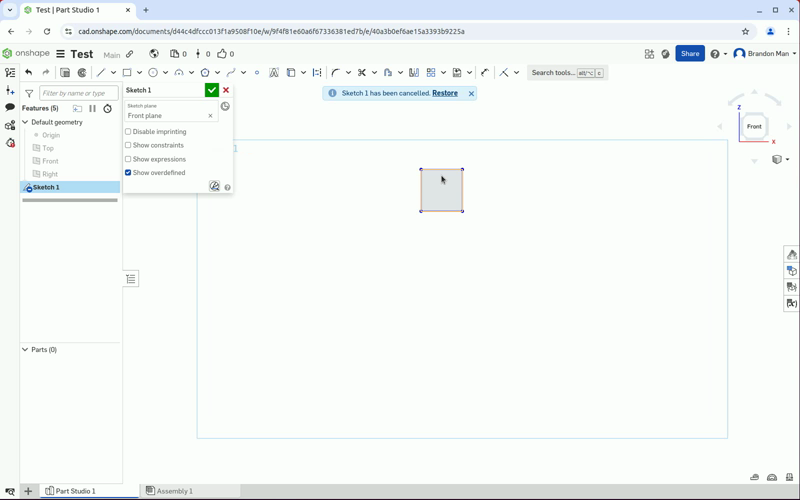
scroll(6)
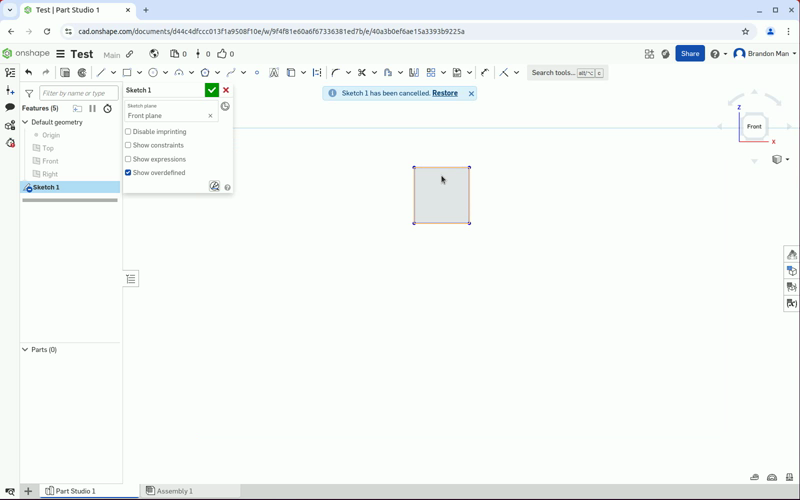
scroll(6)
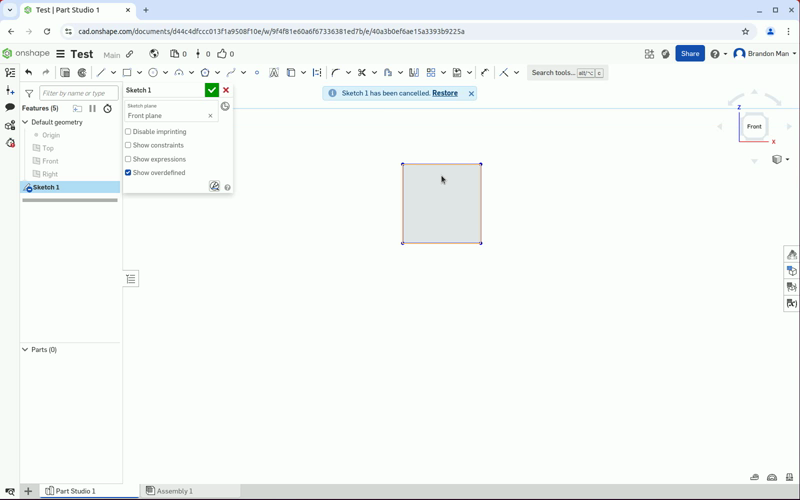
scroll(6)
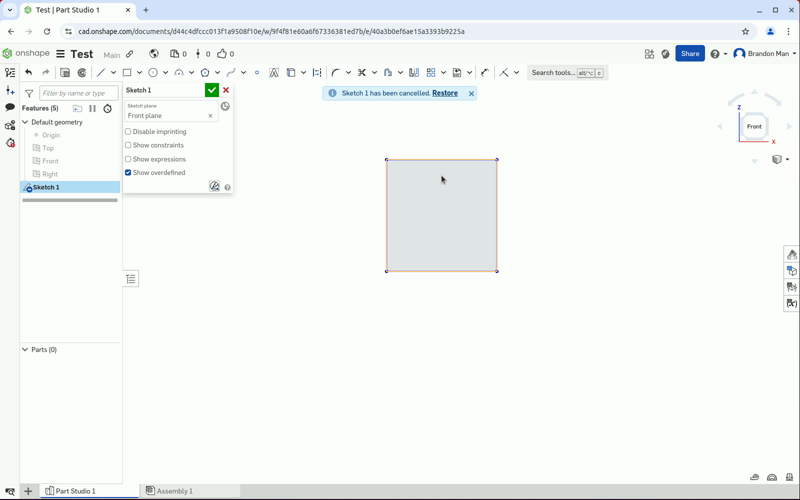
scroll(6)
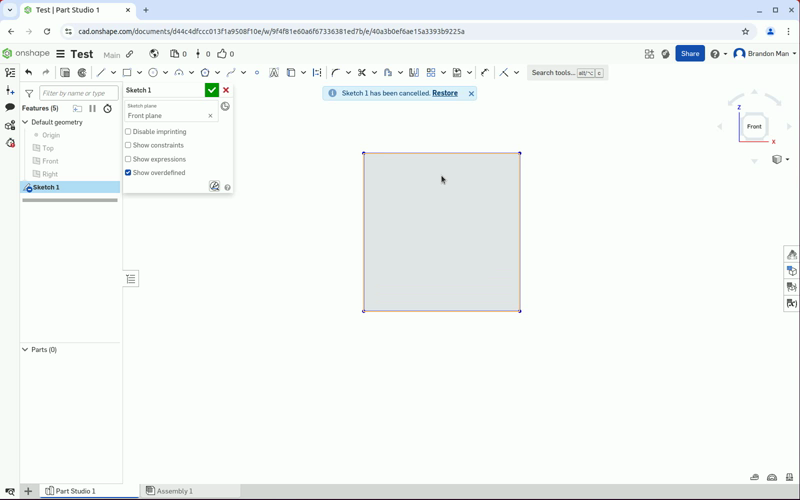
scroll(6)
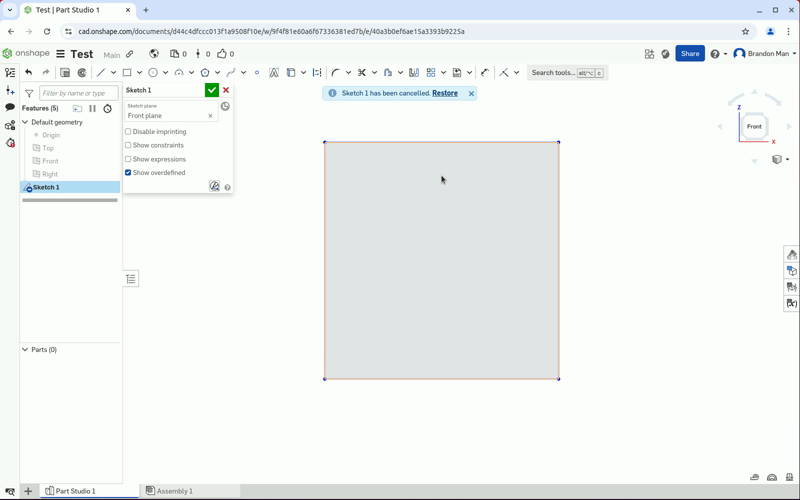
scroll(6)
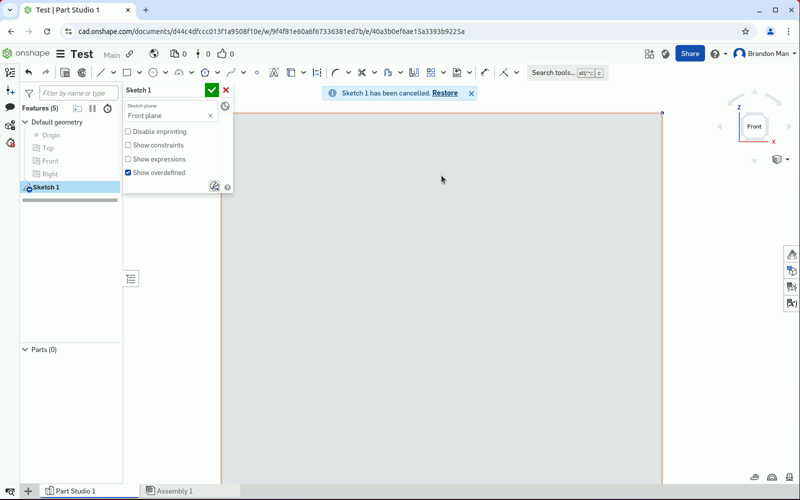
click(441, 175)
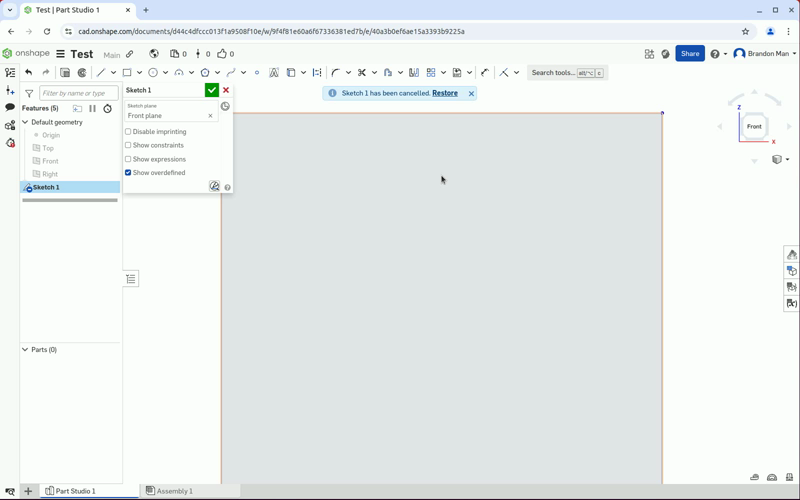
scroll(-6)
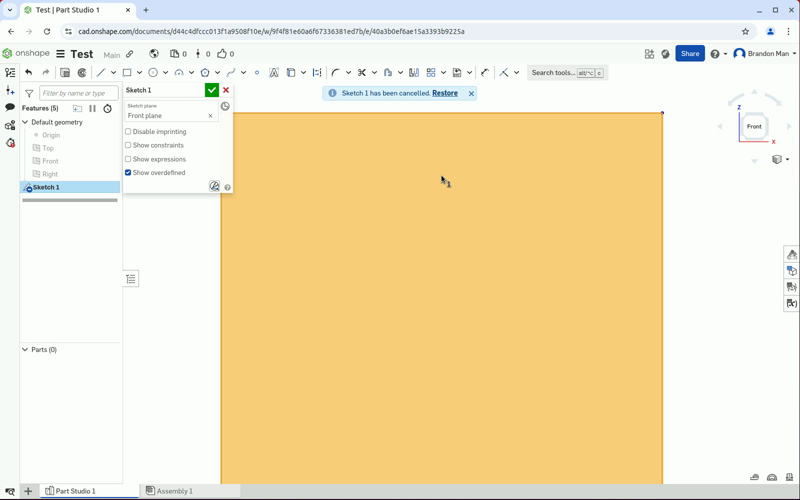
scroll(-6)
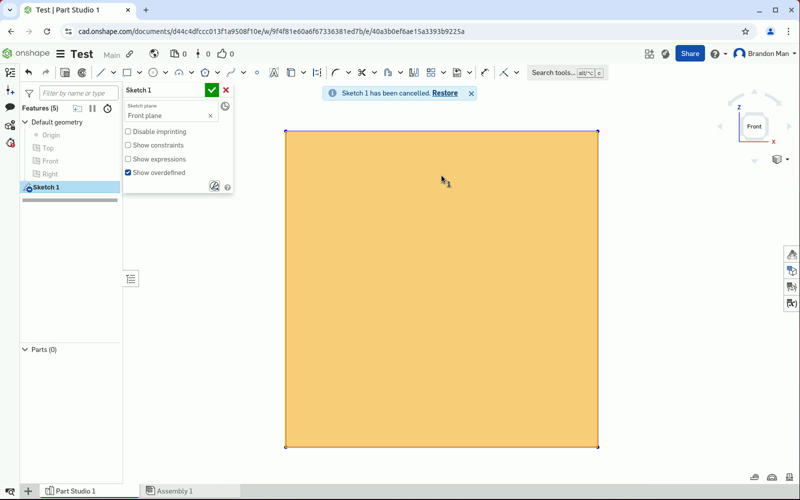
scroll(-6)
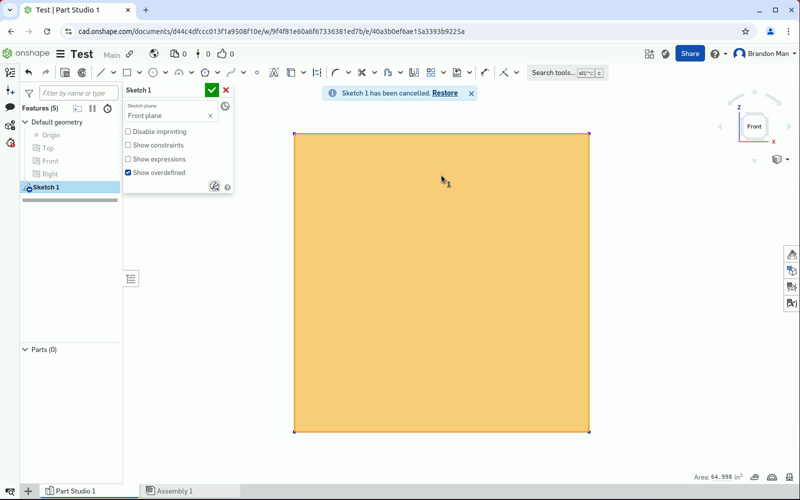
scroll(-6)
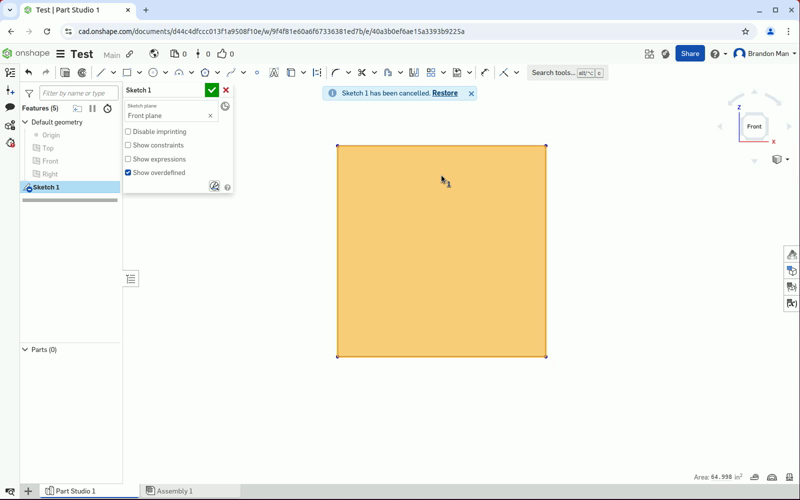
scroll(-6)
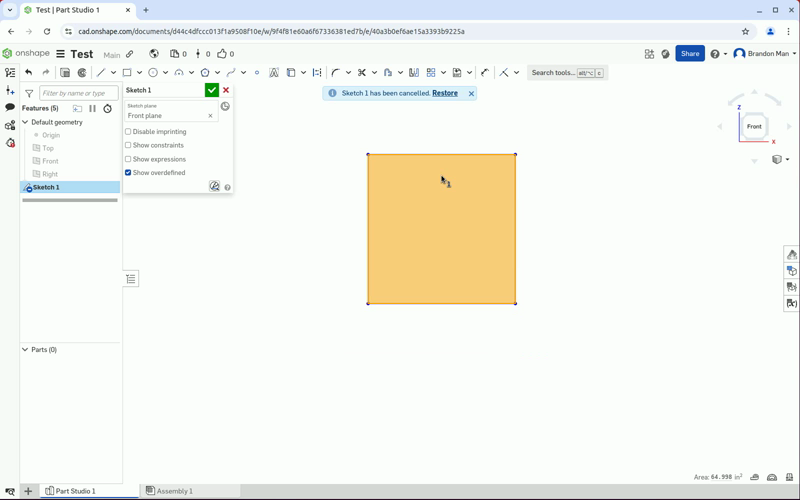
scroll(-6)
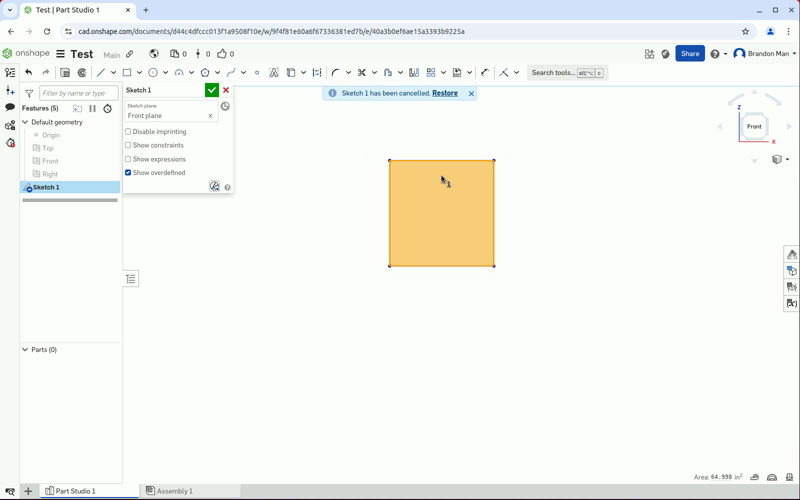
scroll(-6)
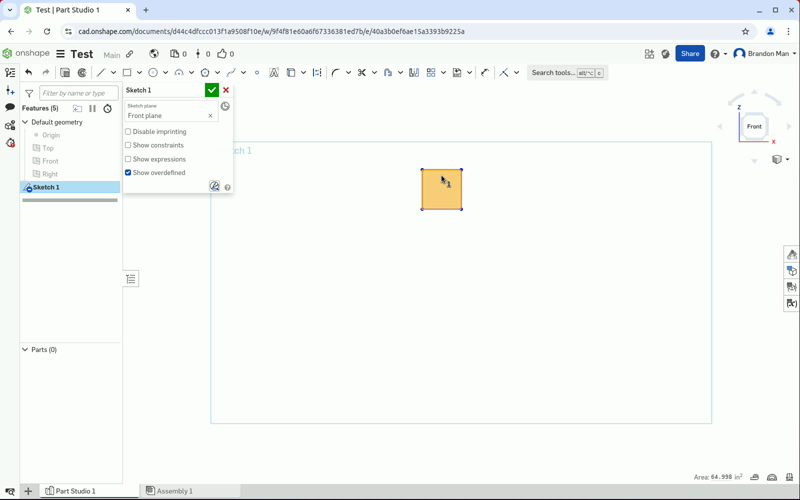
mouse_move(73, 352)
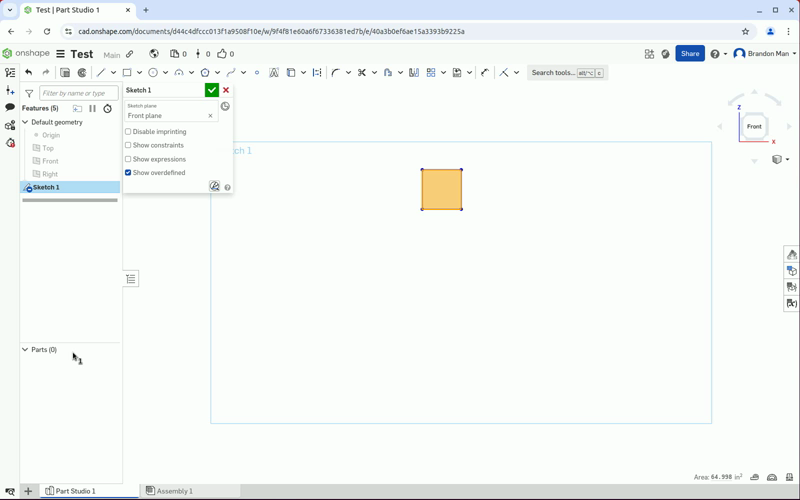
key(shift+y)
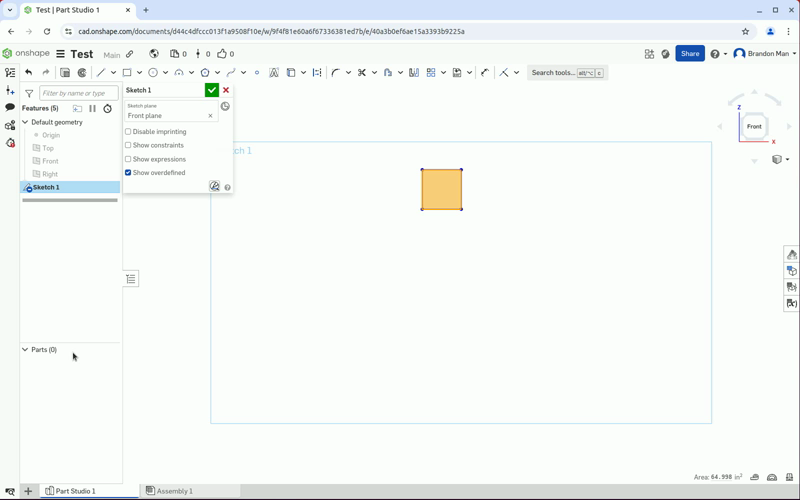
key(shift+e)
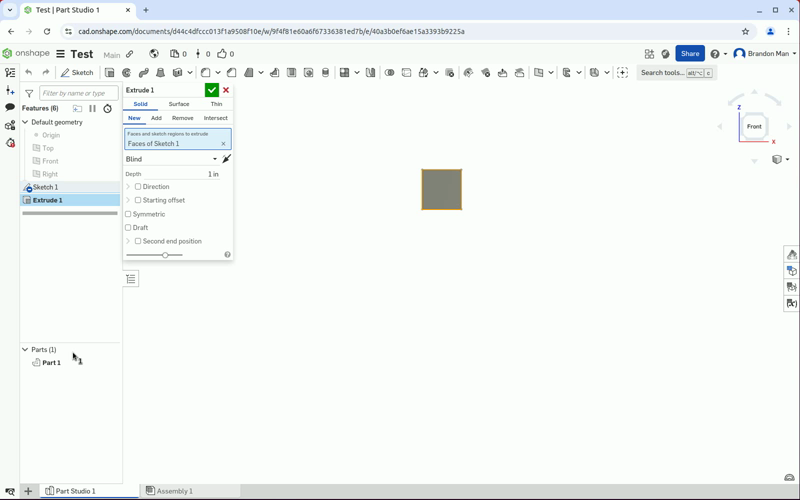
mouse_move(143, 106)
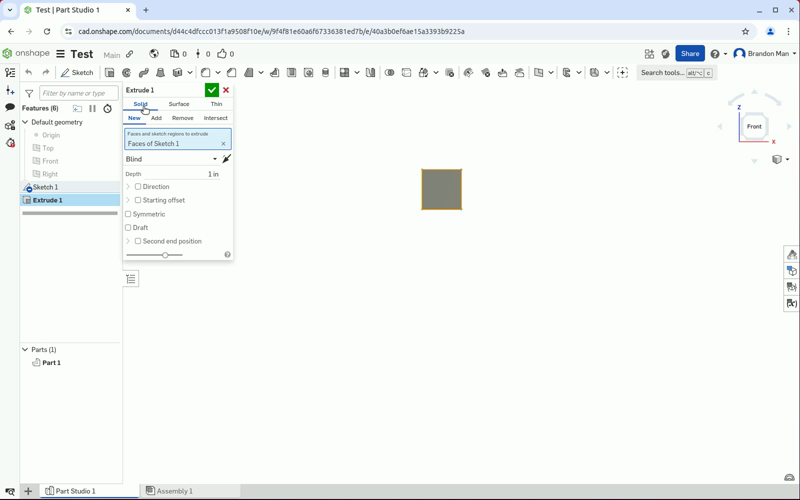
click(143, 106)
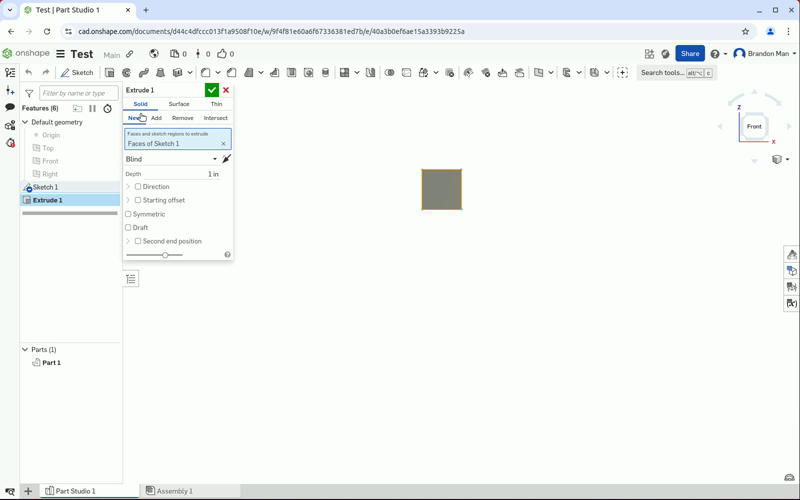
mouse_move(137, 120)
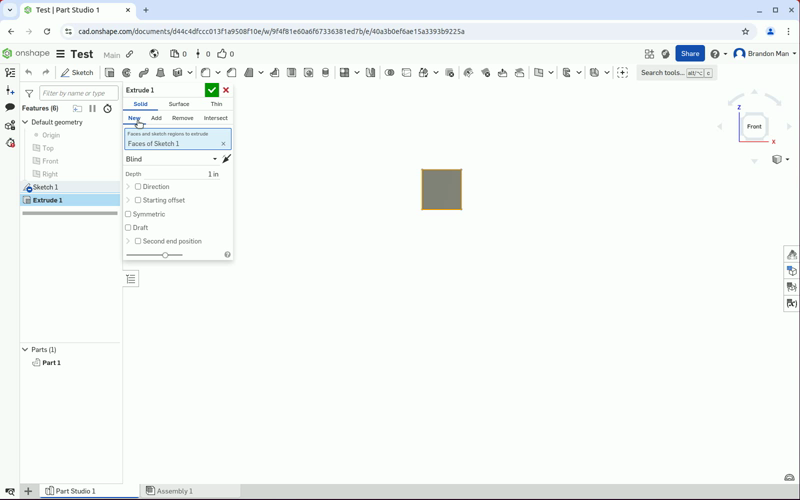
click(137, 120)
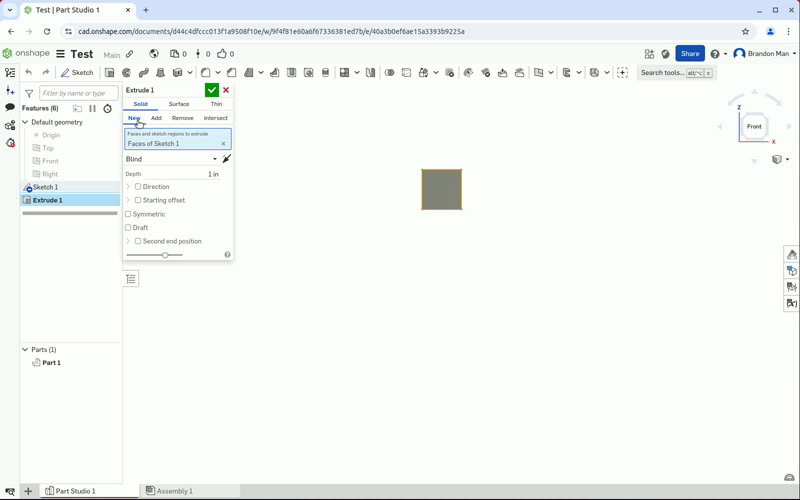
key(tab, 4)
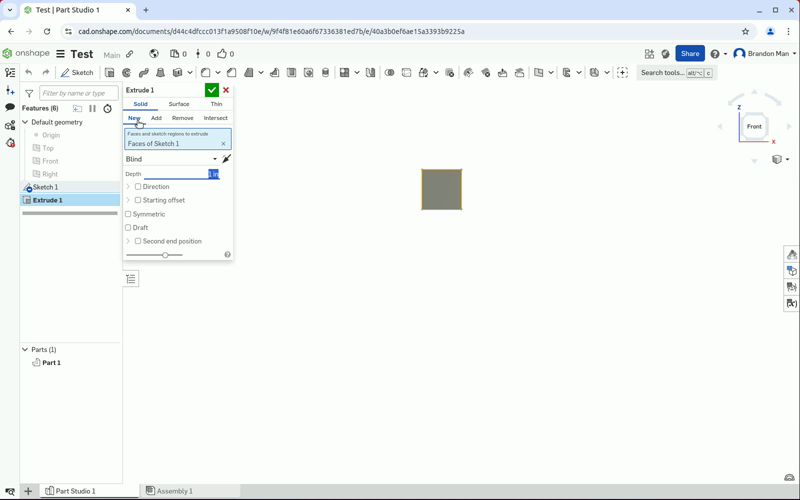
text(5.055)
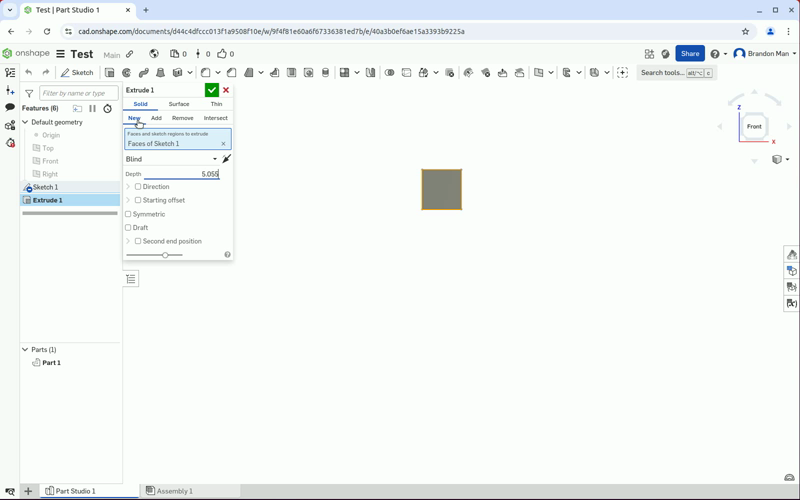
key(enter)
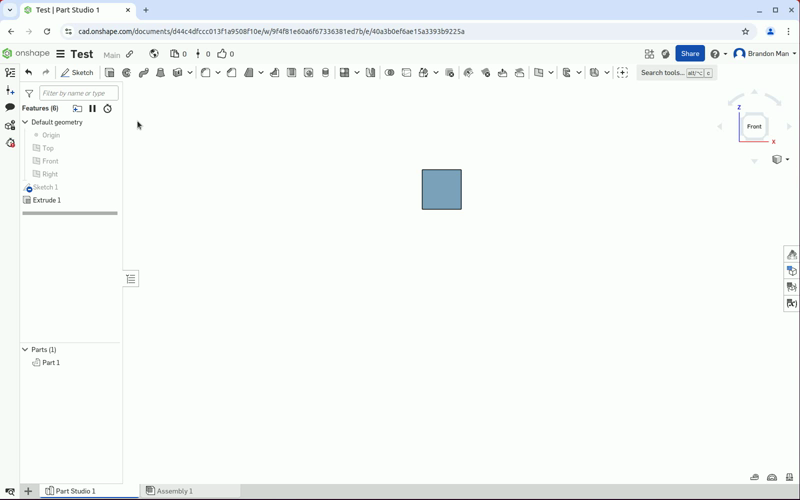
key(shift+h)
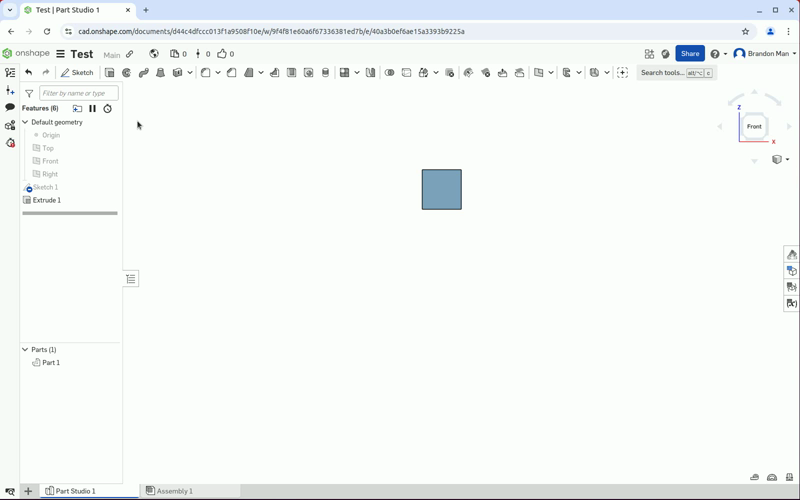
key(shift+h)
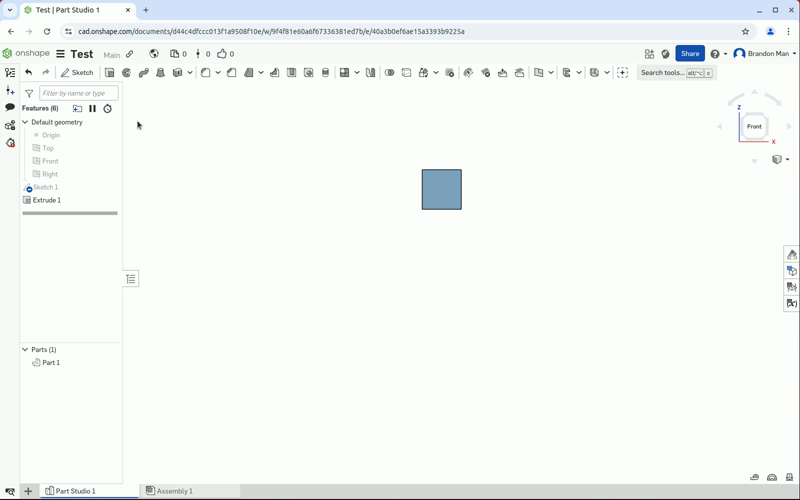
mouse_move(73, 189)
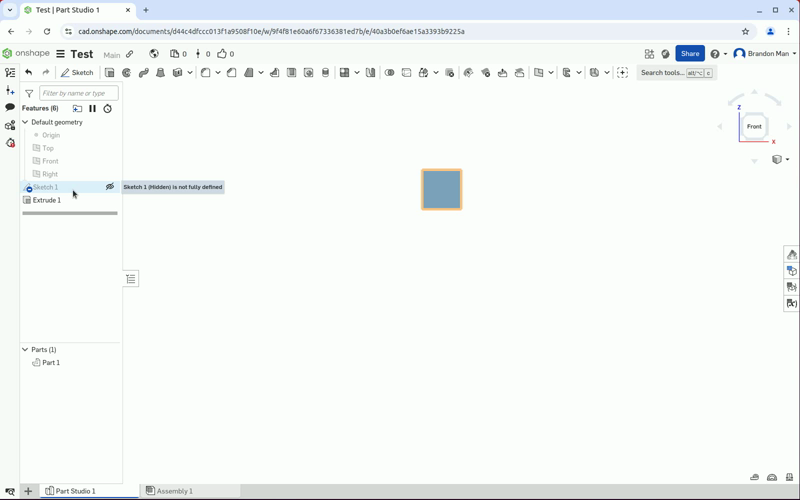
click(73, 189)
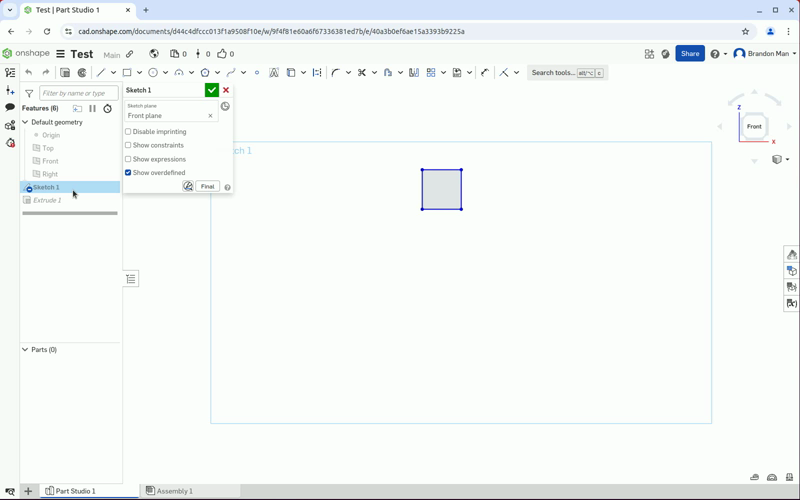
mouse_move(229, 92)
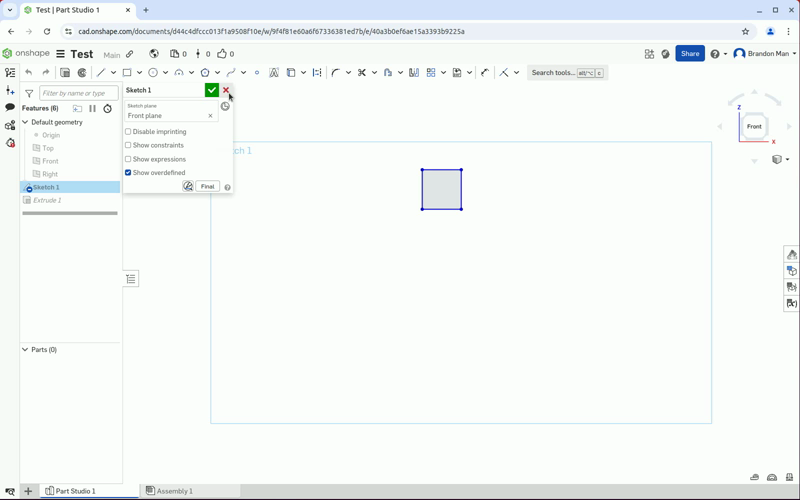
click(229, 92)
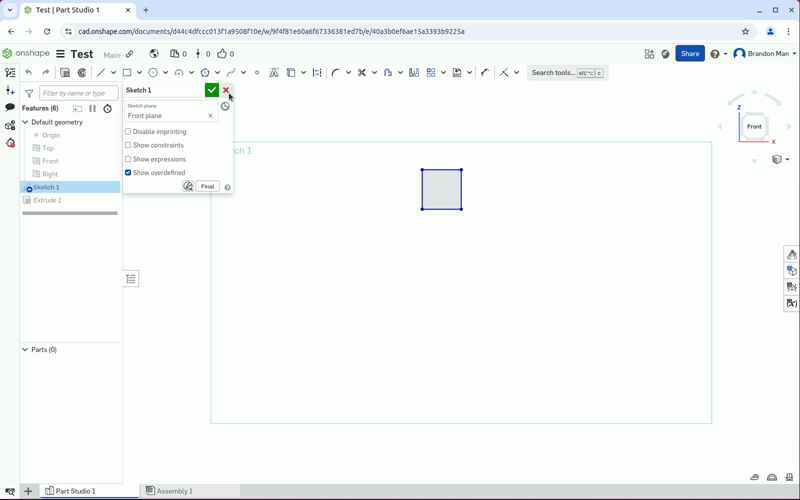
key(shift+s)
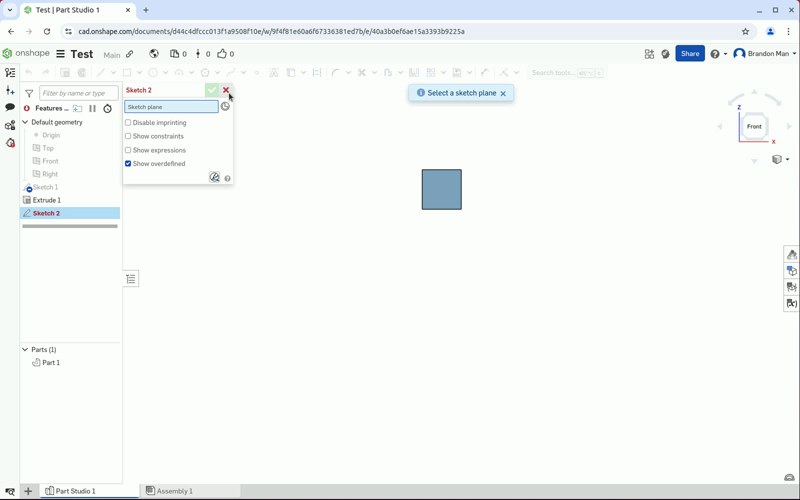
mouse_move(73, 163)
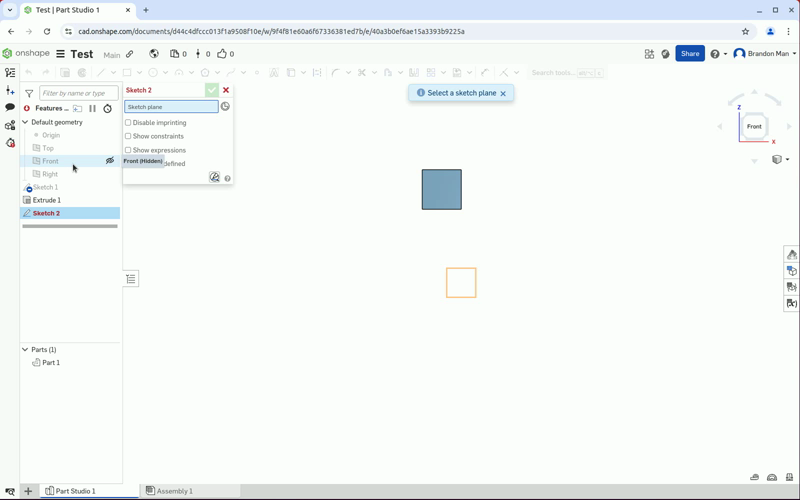
click(73, 163)
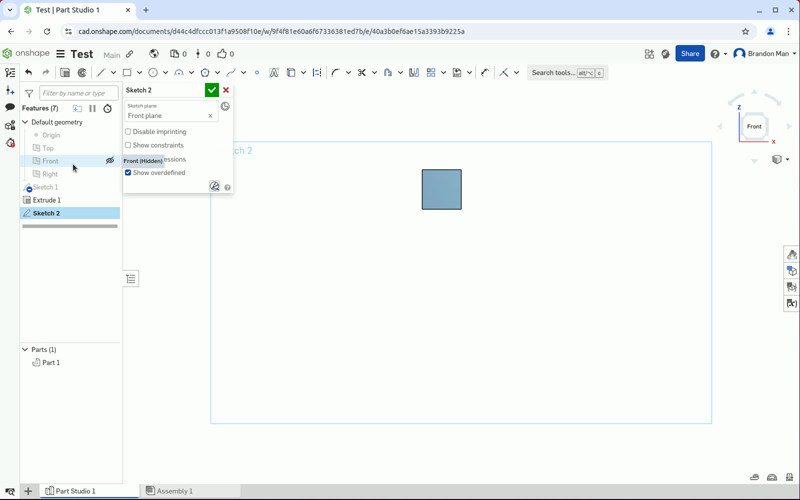
mouse_move(73, 352)
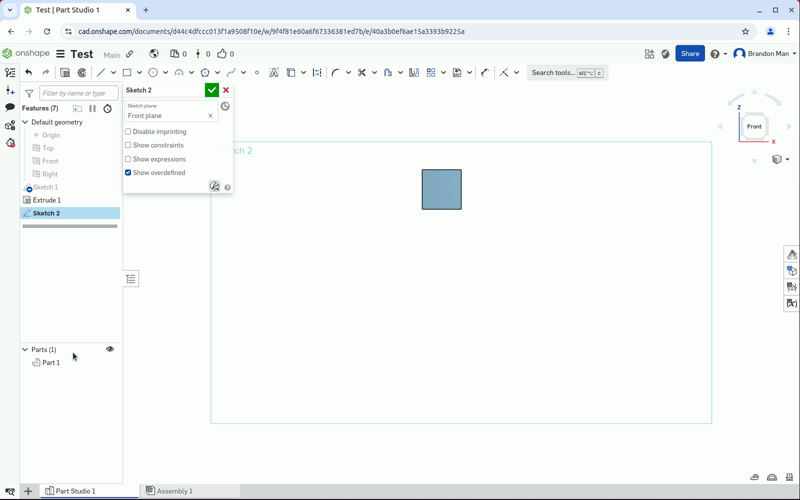
key(y)
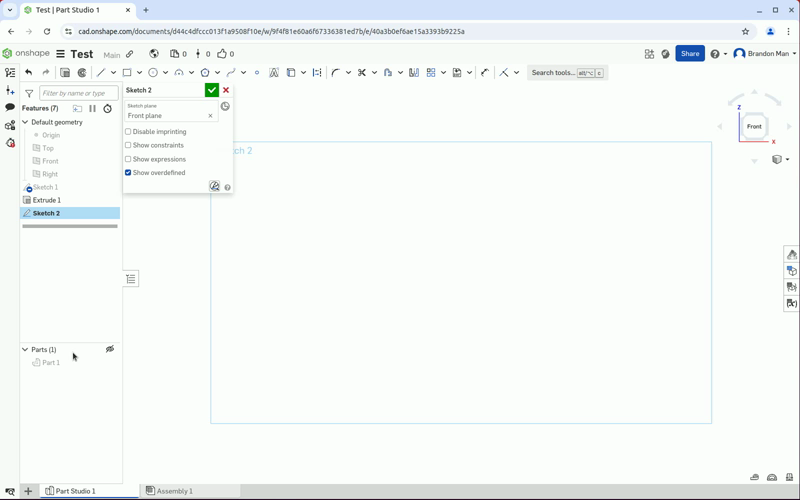
key(l)
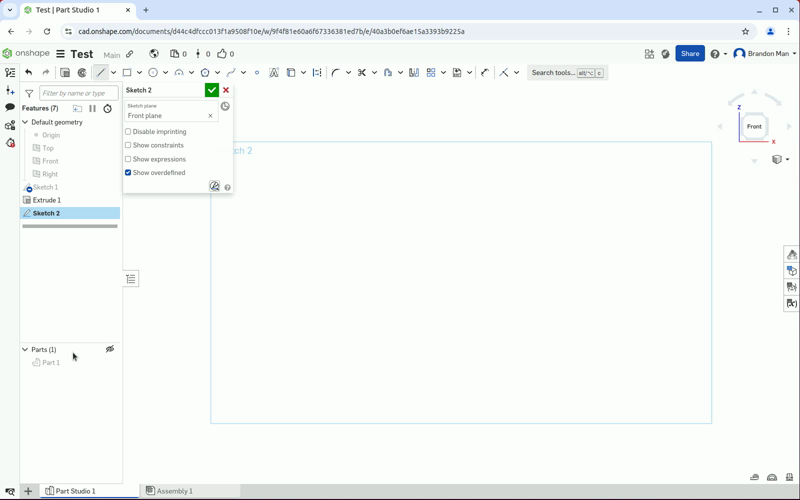
key_down(shift)
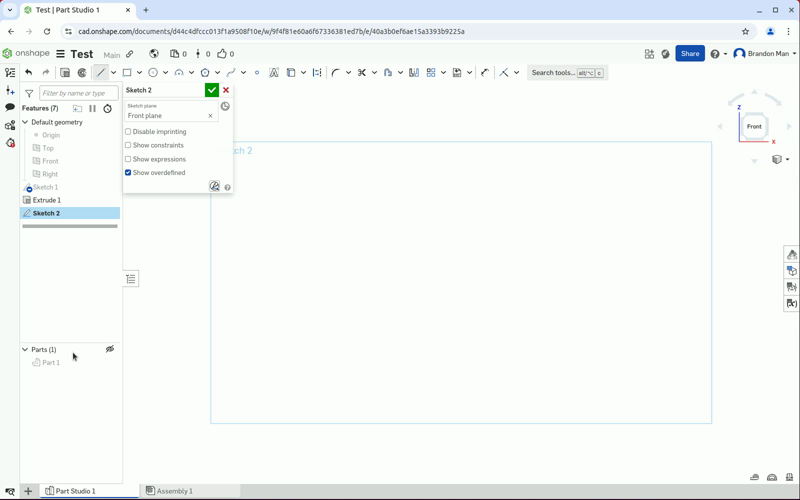
mouse_move(411, 388)
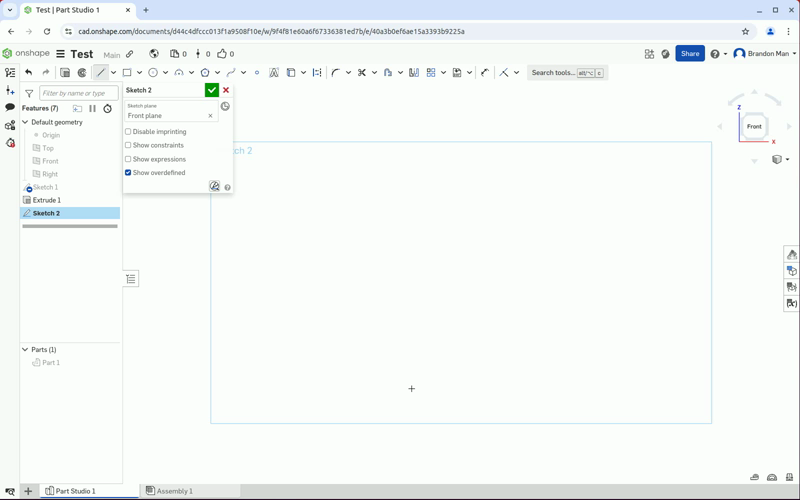
click(411, 388)
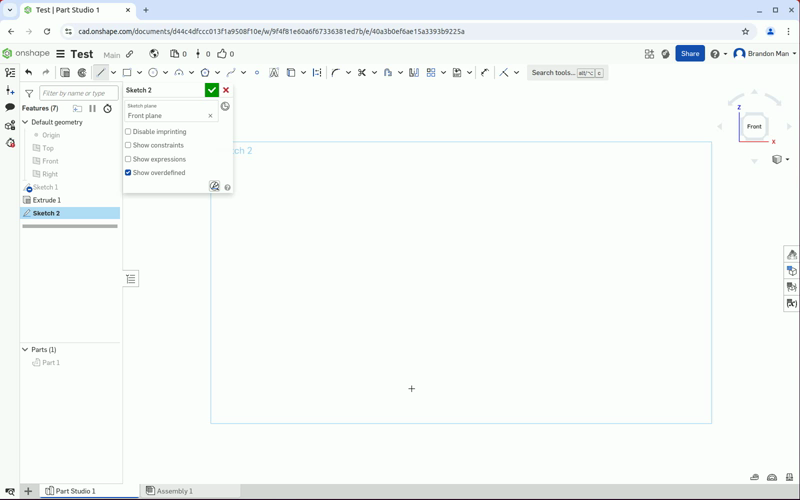
key_up(shift)
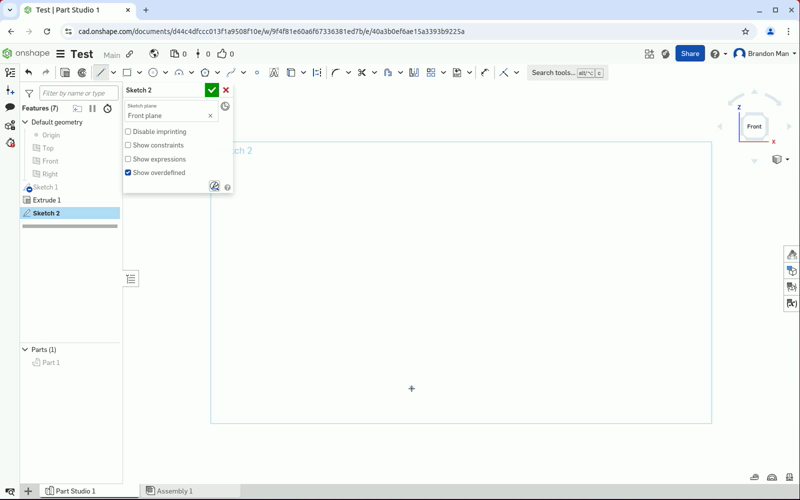
key_down(shift)
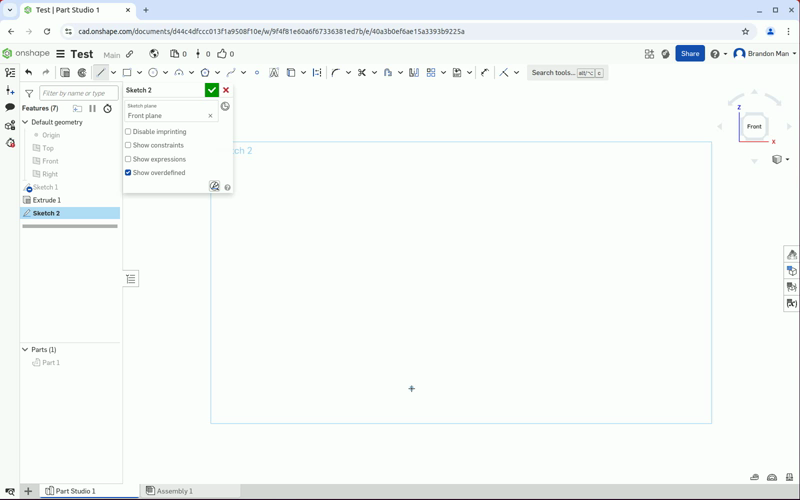
mouse_move(441, 388)
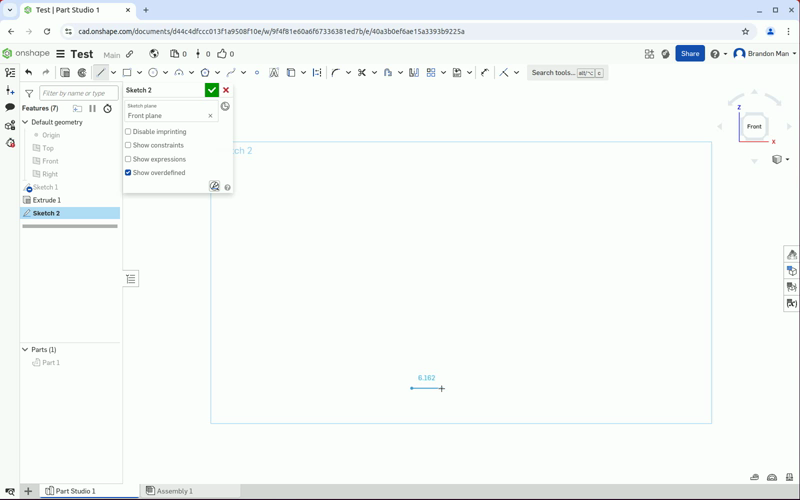
mouse_move(460, 388)
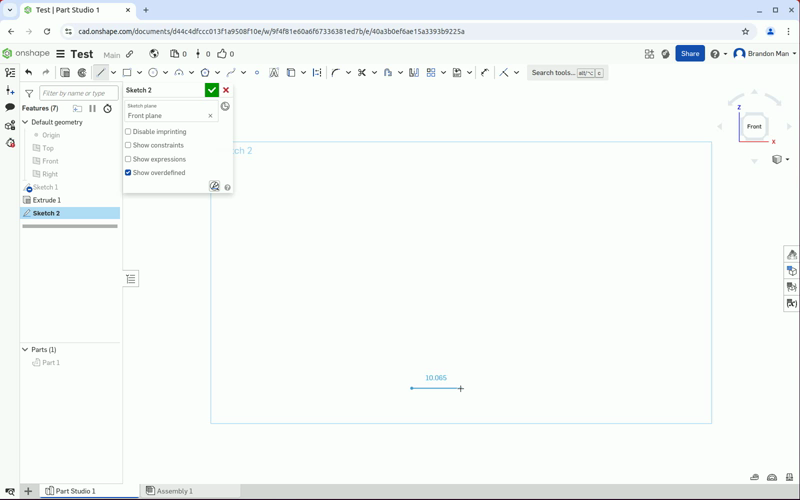
click(460, 388)
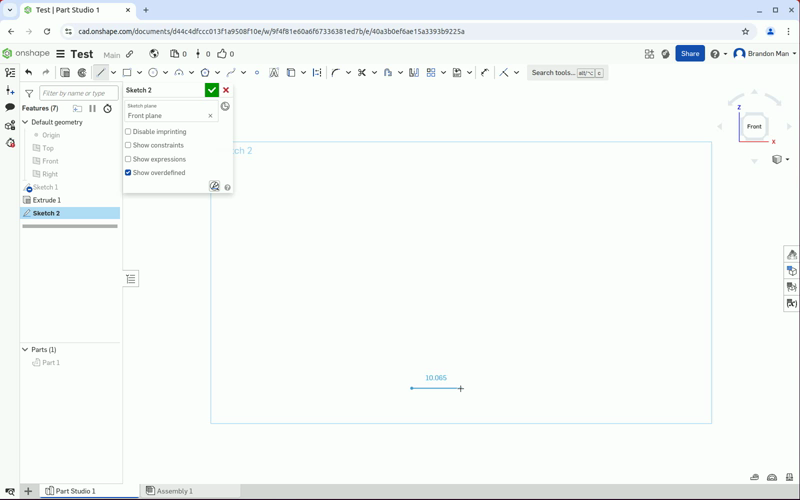
key_up(shift)
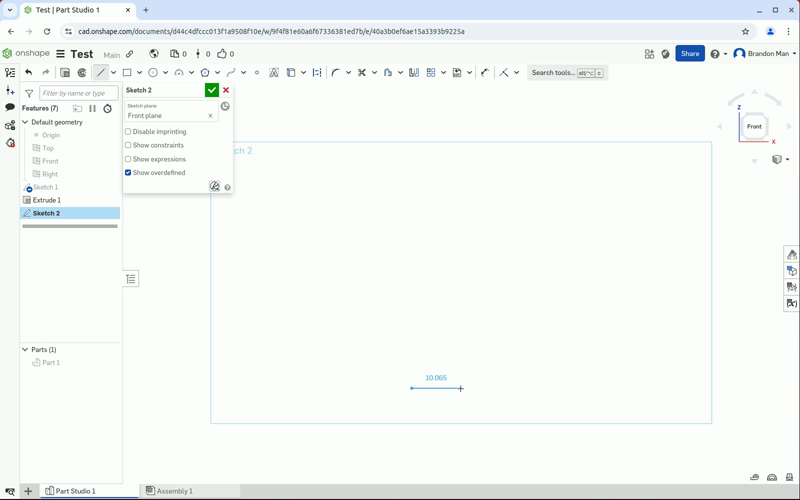
key_down(shift)
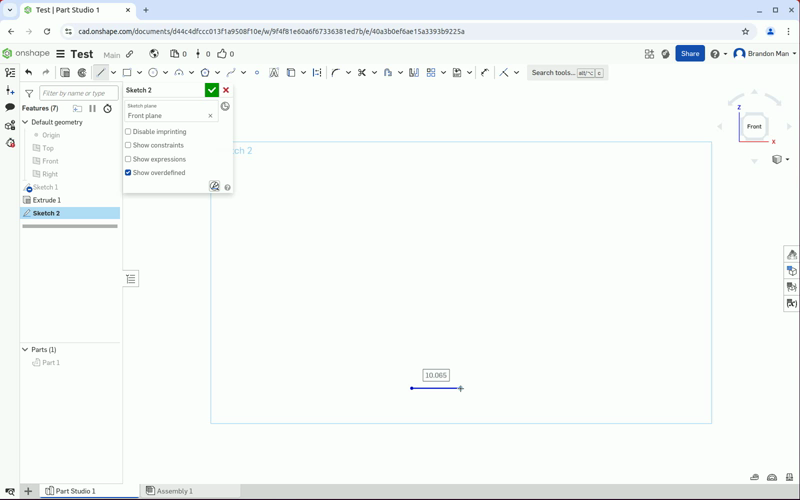
mouse_move(460, 291)
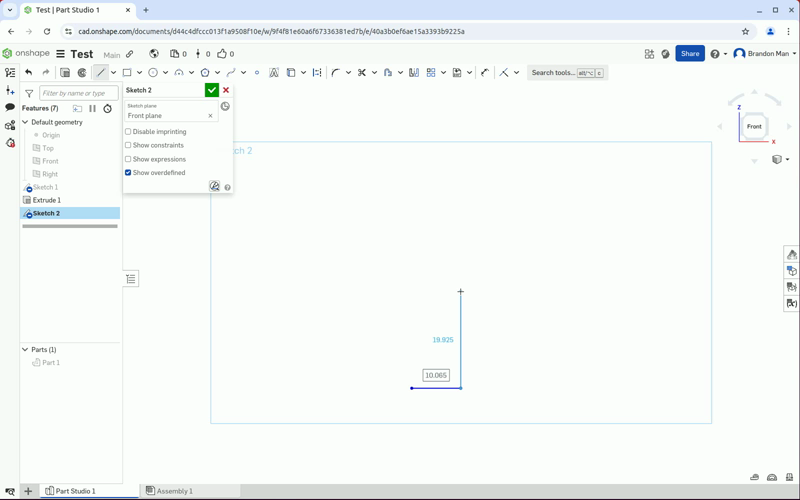
click(460, 291)
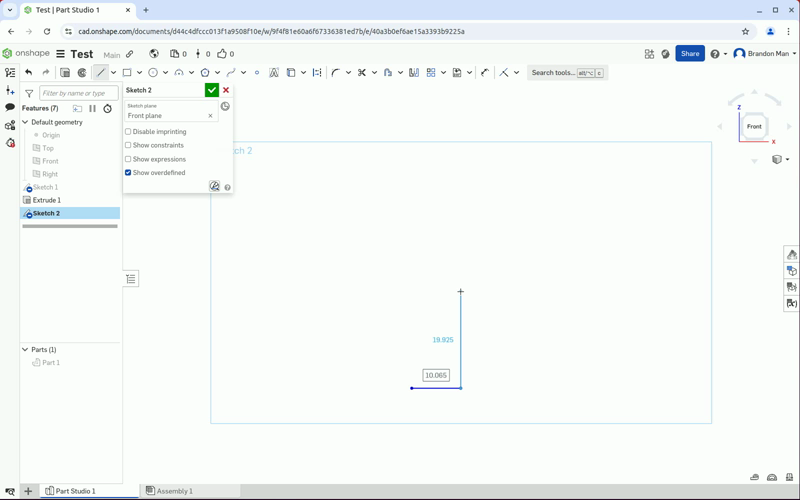
key_up(shift)
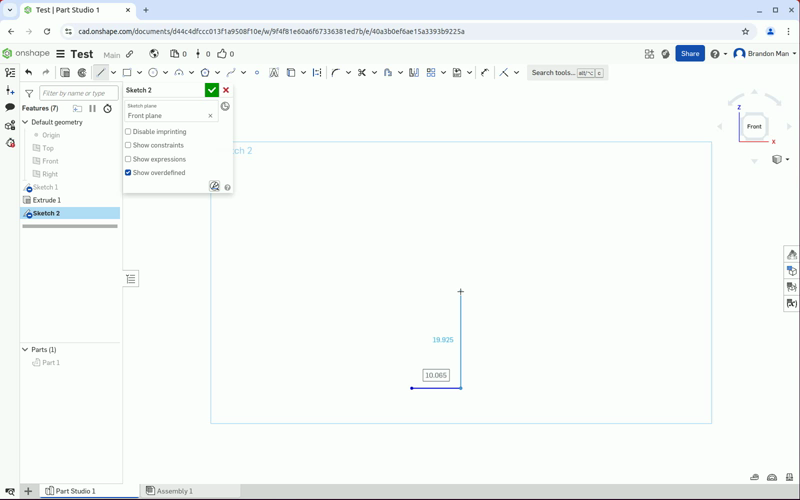
key_down(shift)
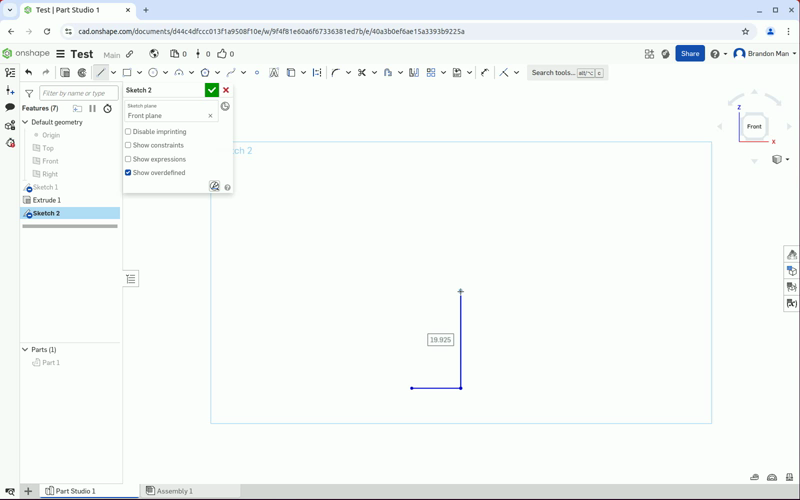
mouse_move(490, 291)
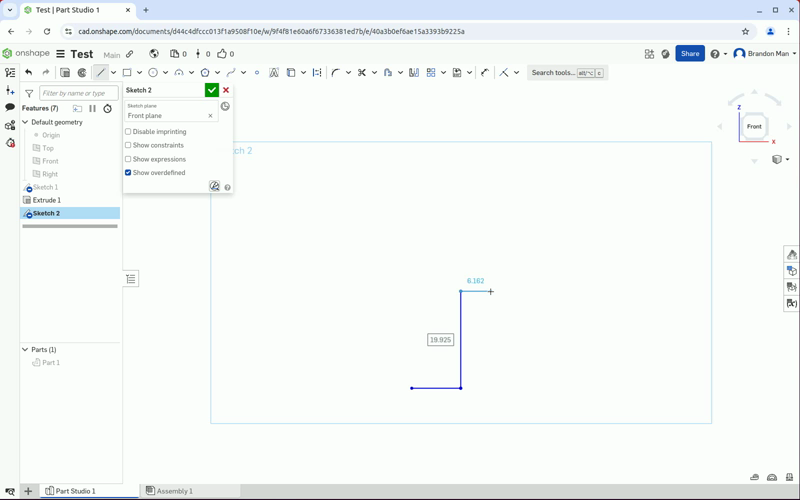
mouse_move(413, 291)
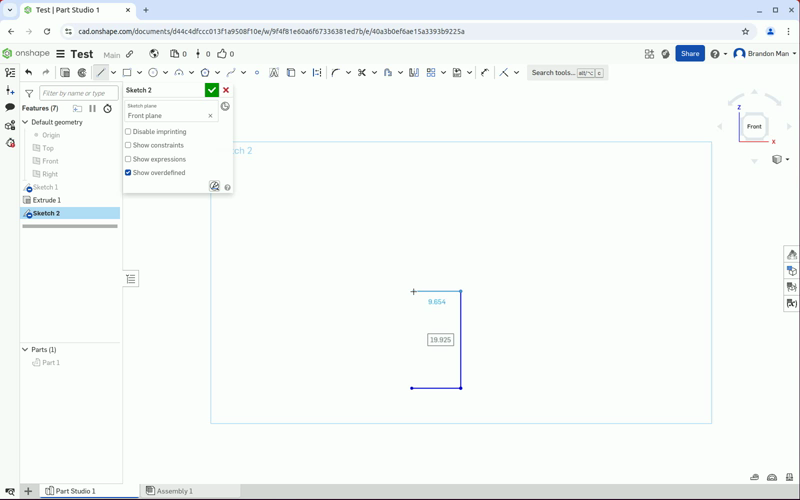
click(413, 291)
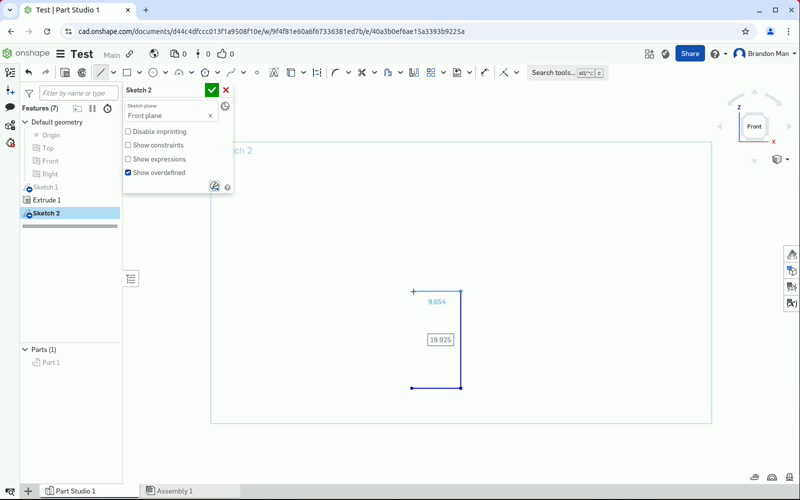
key_up(shift)
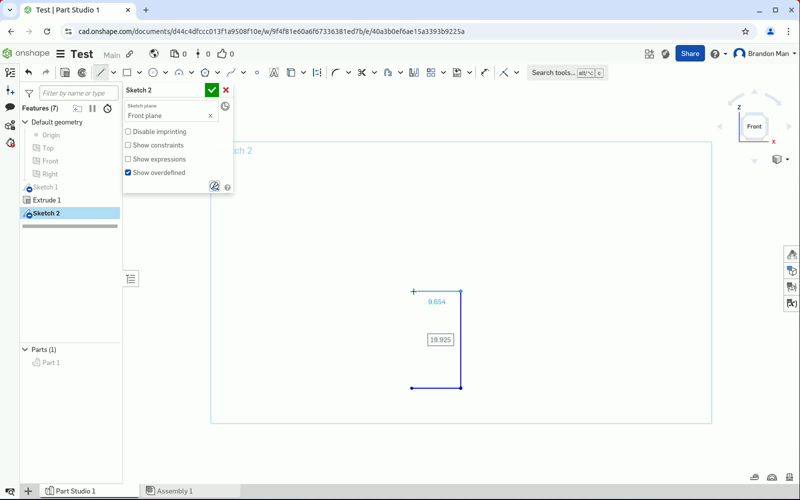
key_down(shift)
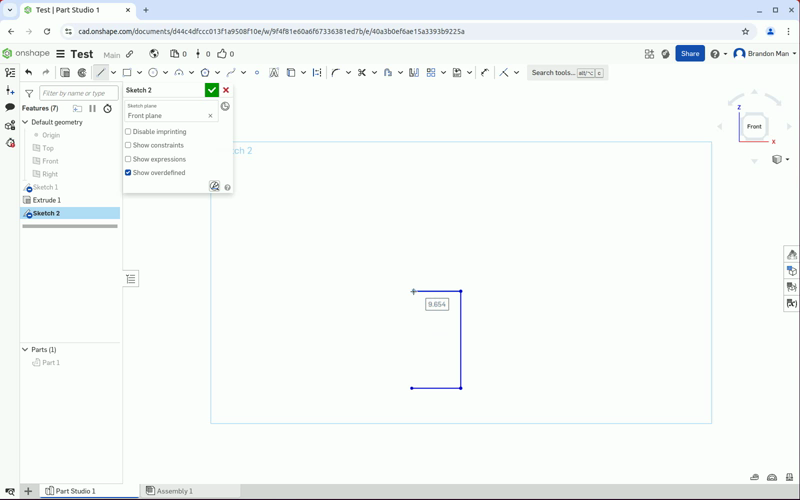
mouse_move(443, 291)
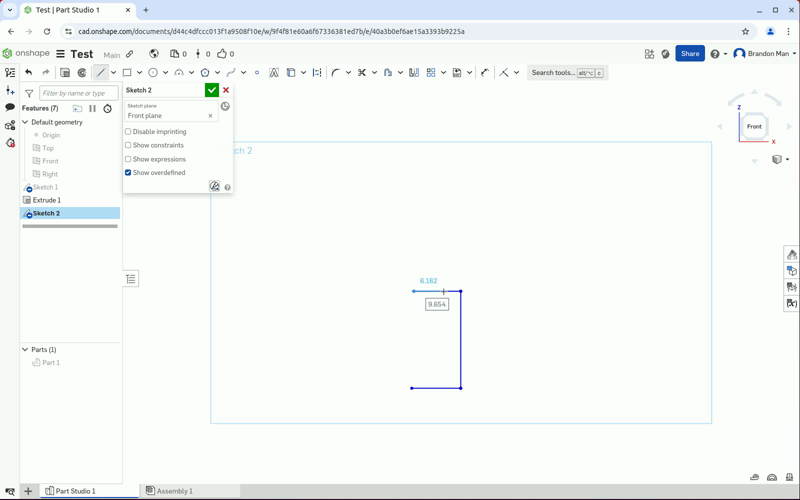
mouse_move(411, 291)
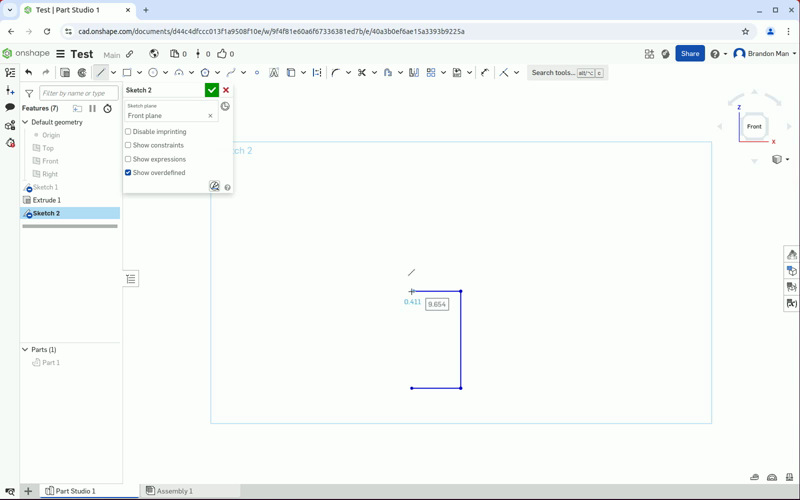
scroll(6)
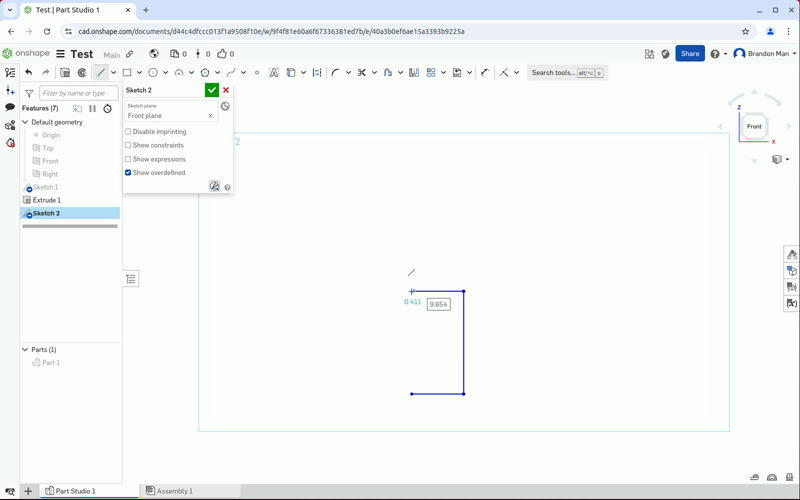
scroll(6)
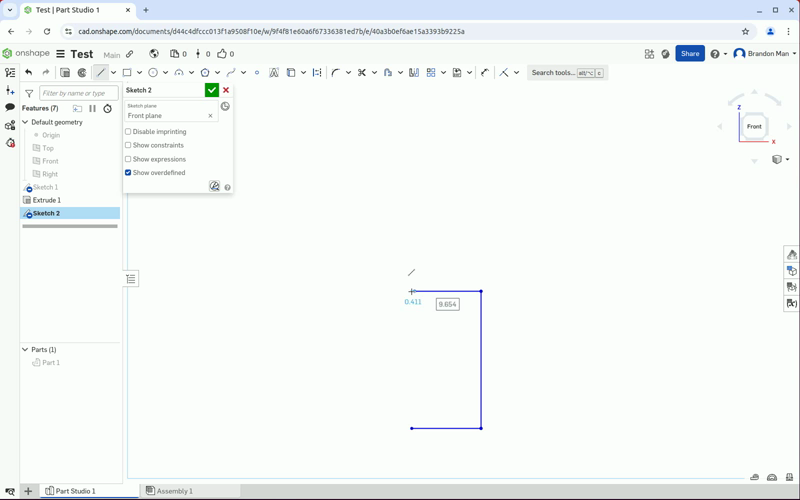
scroll(6)
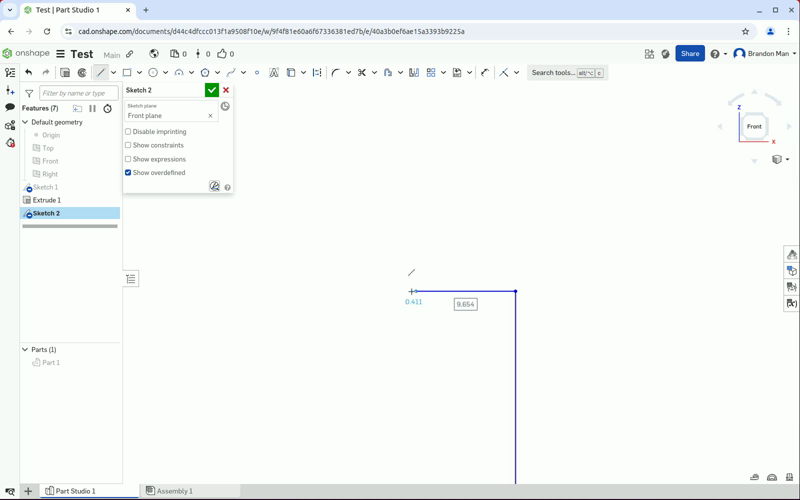
scroll(6)
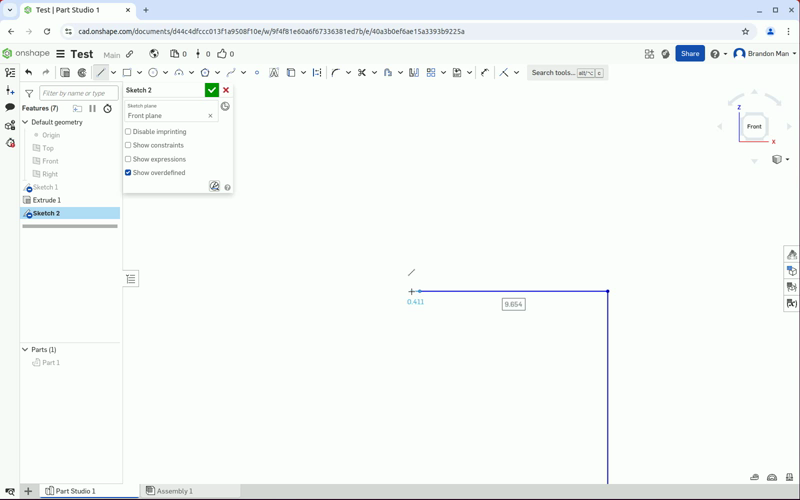
scroll(6)
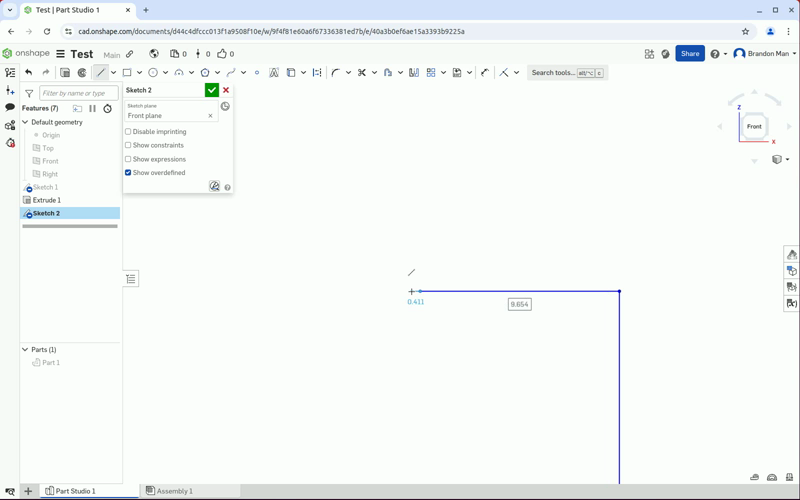
scroll(6)
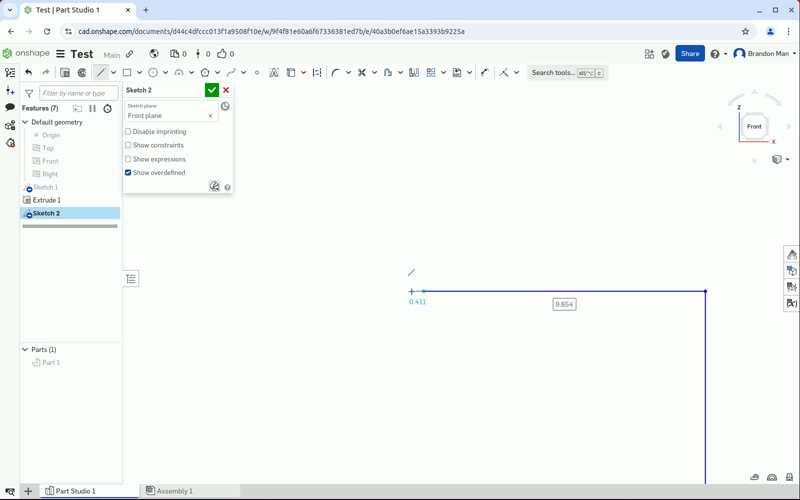
scroll(6)
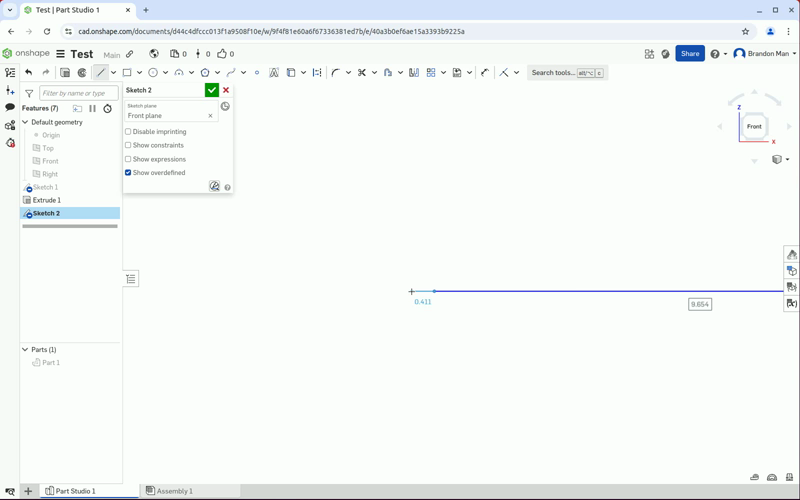
click(411, 291)
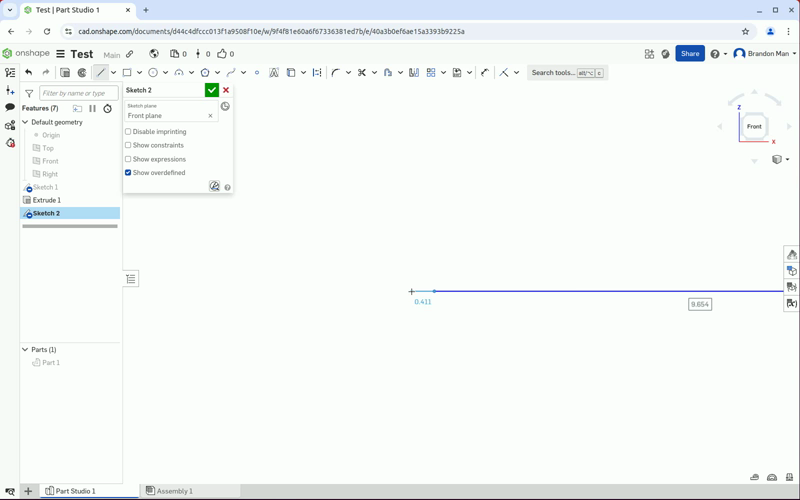
scroll(-6)
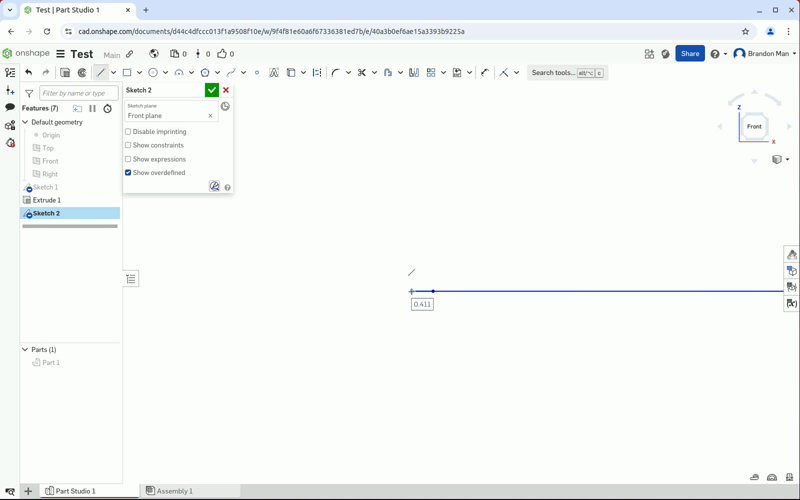
scroll(-6)
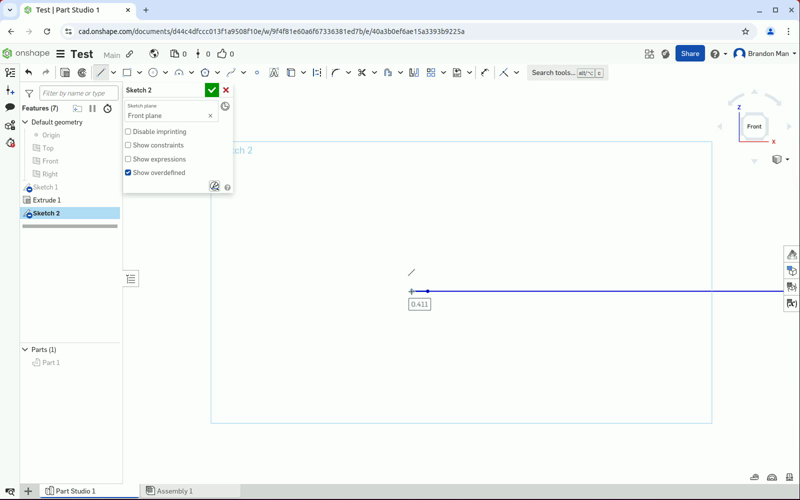
scroll(-6)
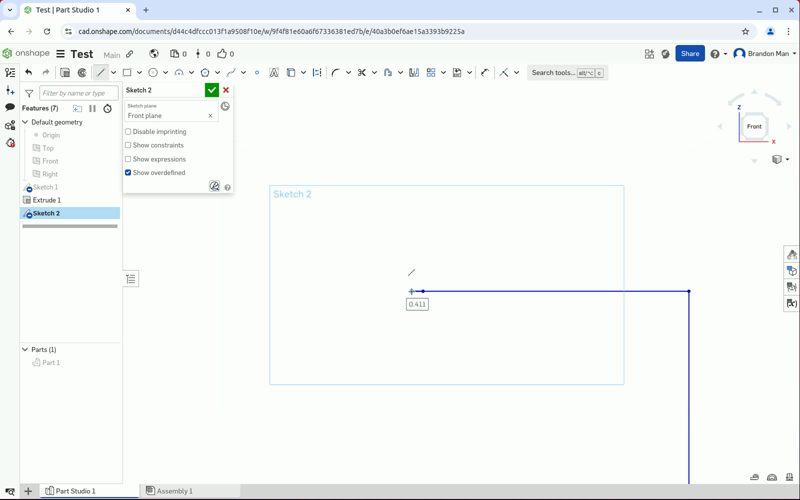
scroll(-6)
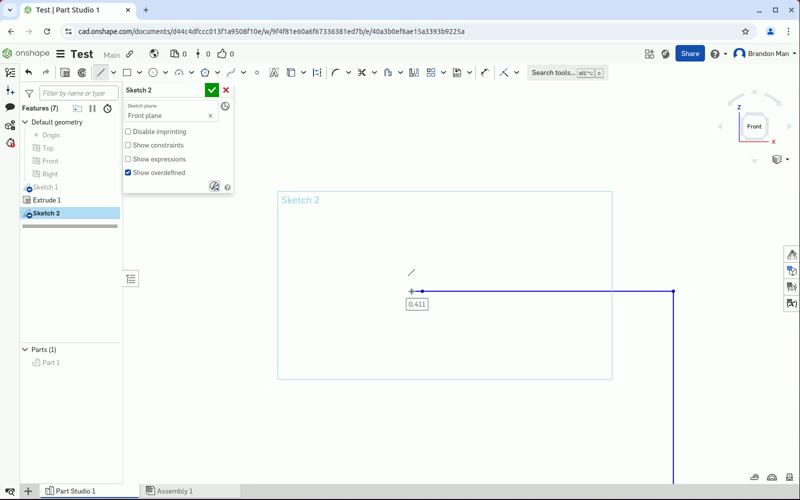
scroll(-6)
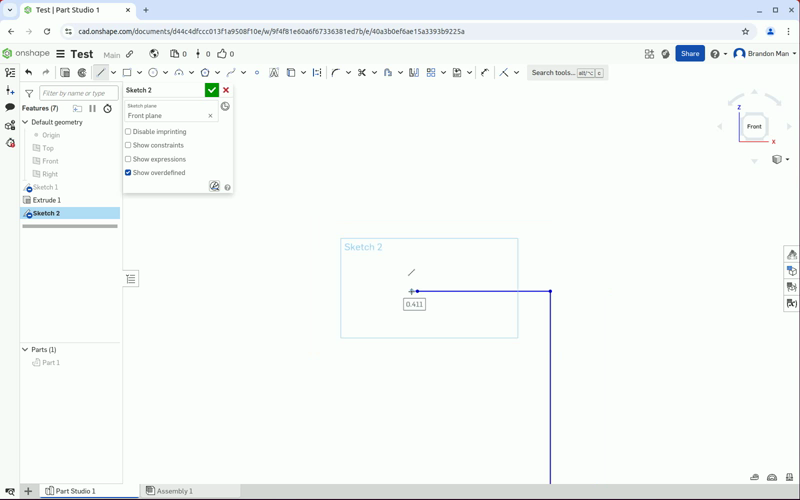
scroll(-6)
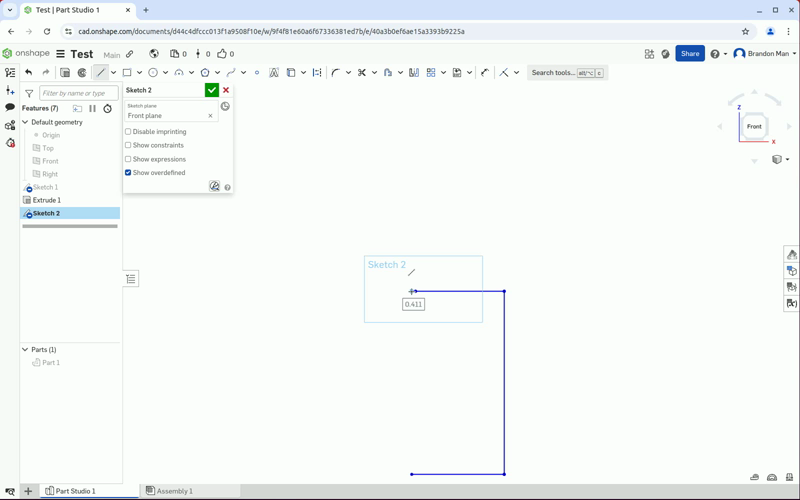
scroll(-6)
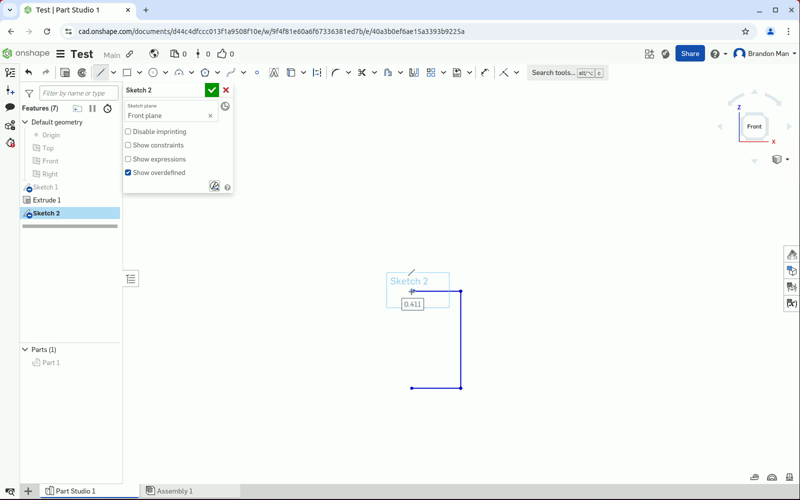
key_up(shift)
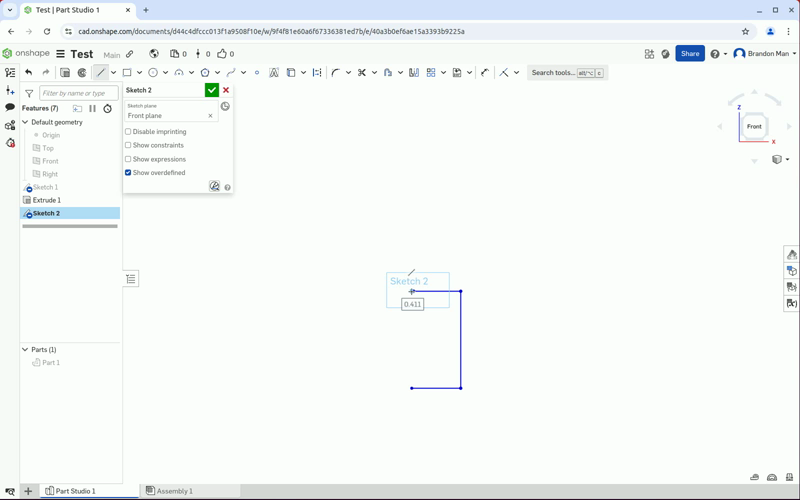
key_down(shift)
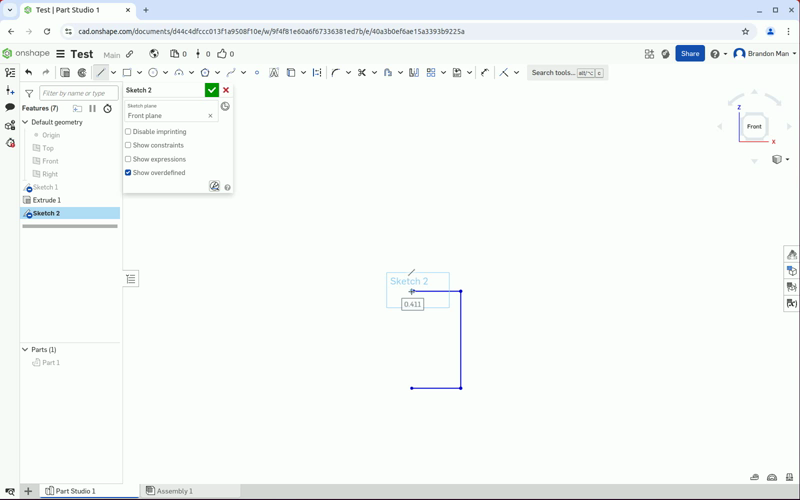
mouse_move(411, 388)
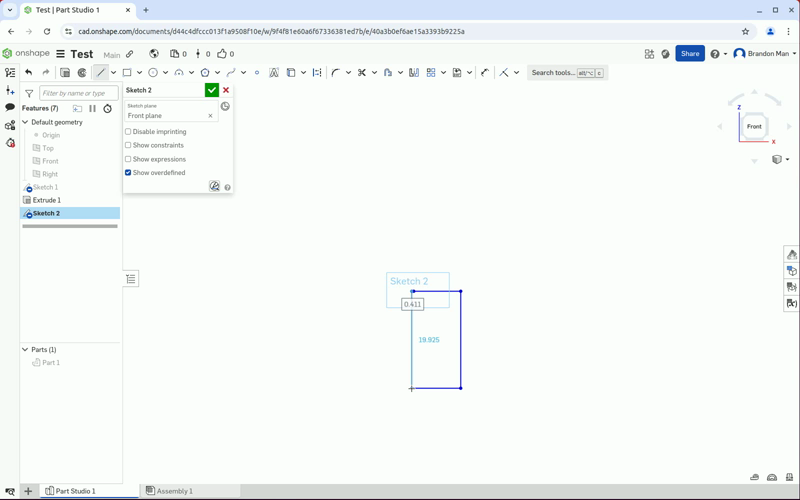
key_up(shift)
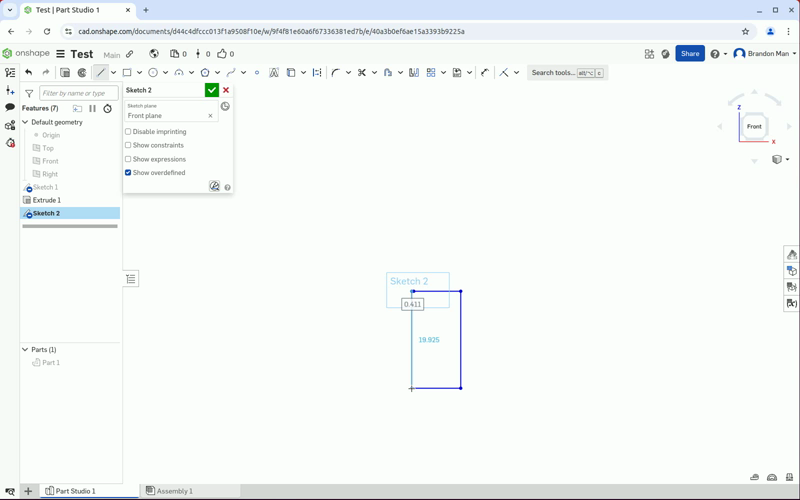
click(411, 388)
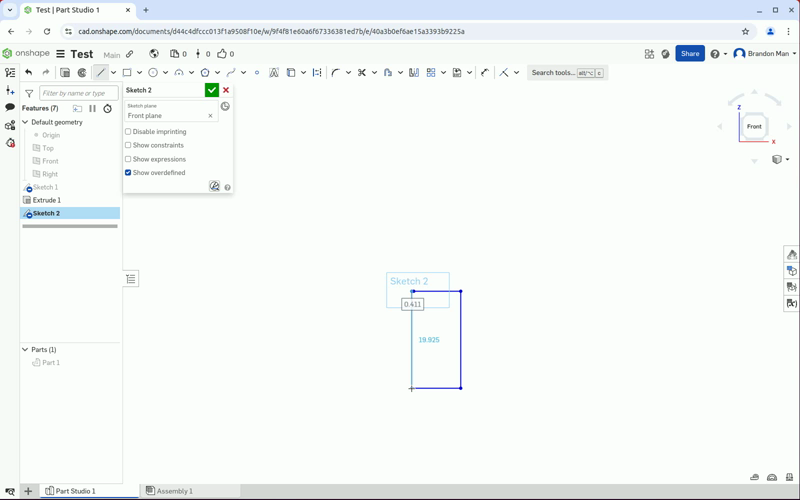
key(esc)
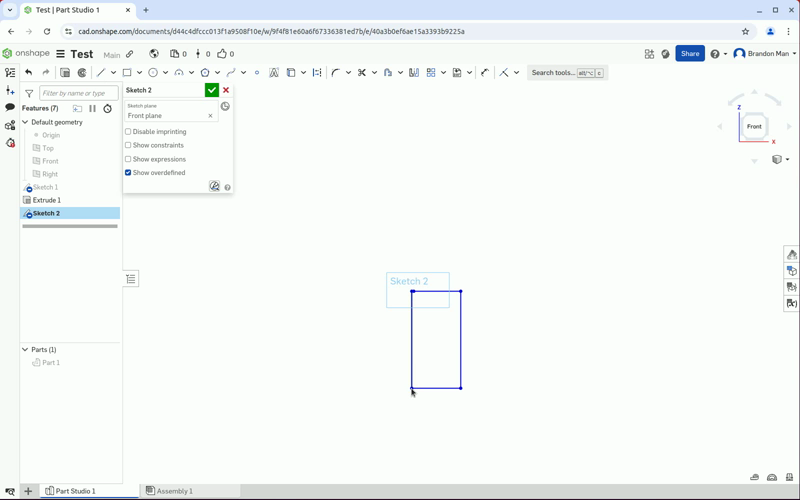
mouse_move(456, 332)
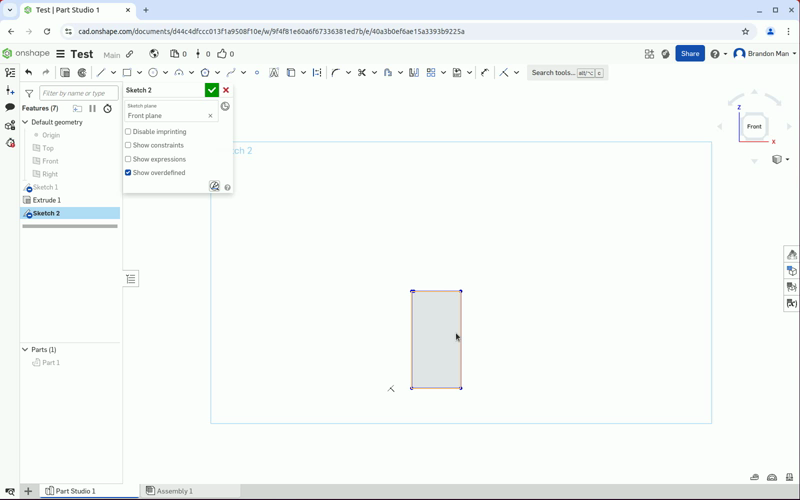
click(456, 332)
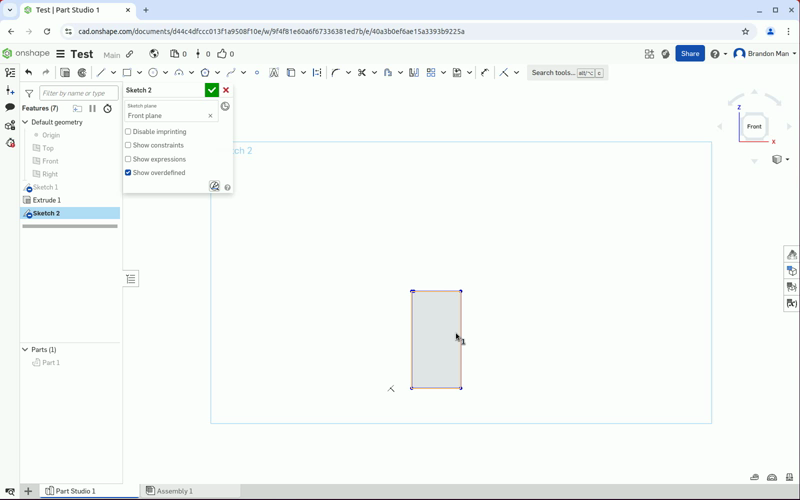
mouse_move(73, 352)
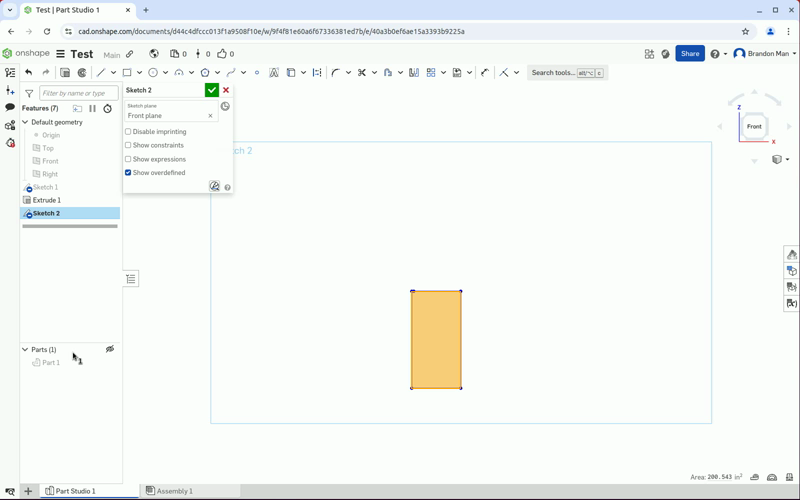
key(shift+y)
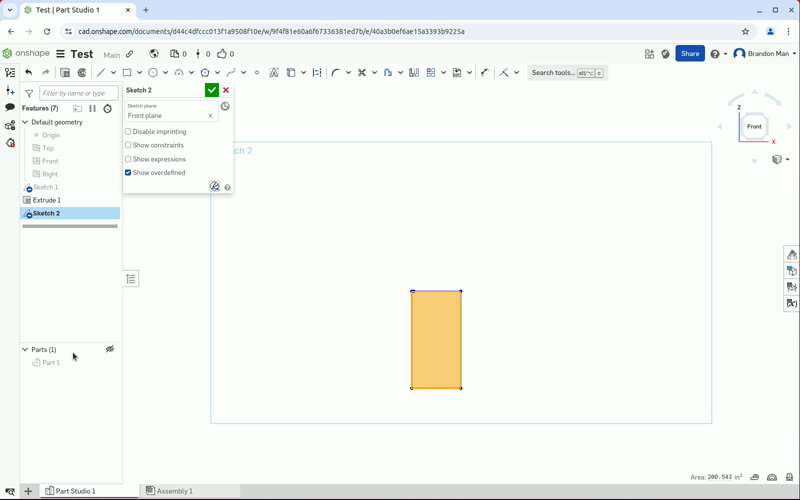
key(shift+e)
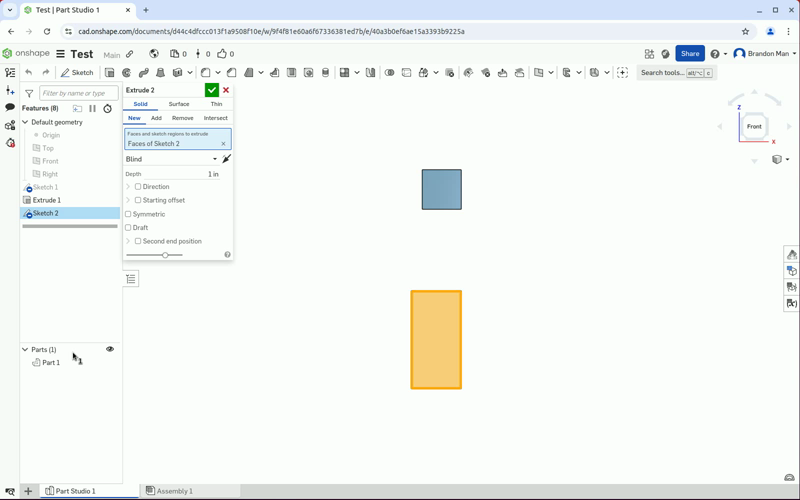
mouse_move(143, 106)
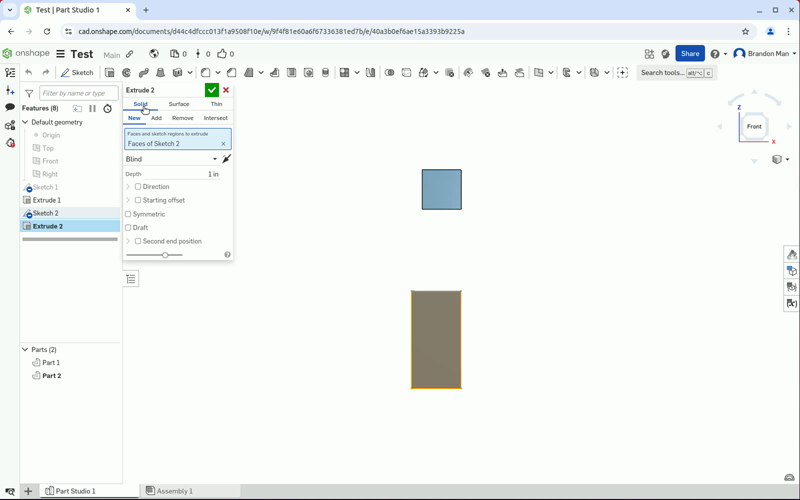
click(143, 106)
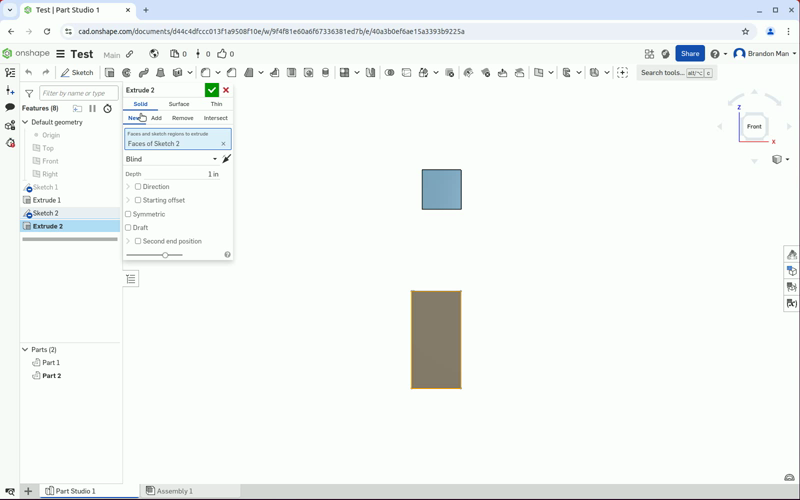
mouse_move(137, 120)
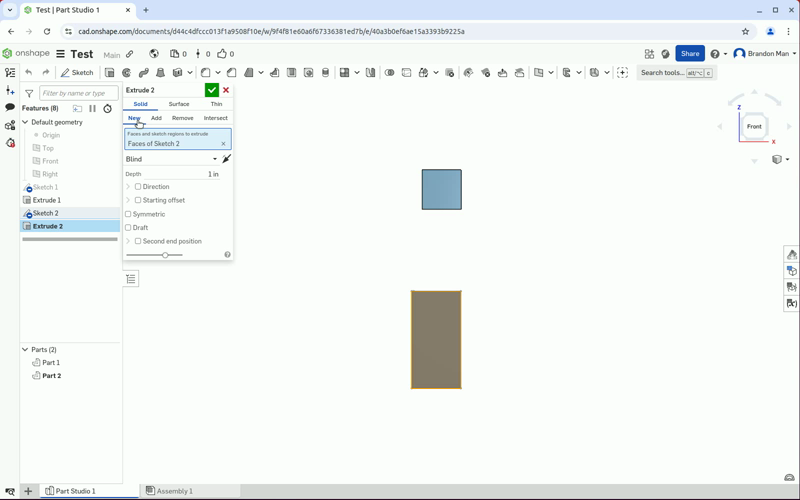
click(137, 120)
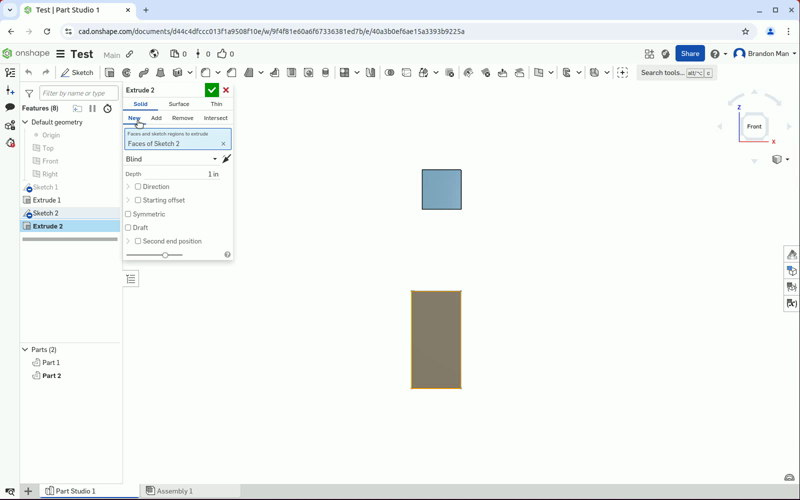
key(tab, 4)
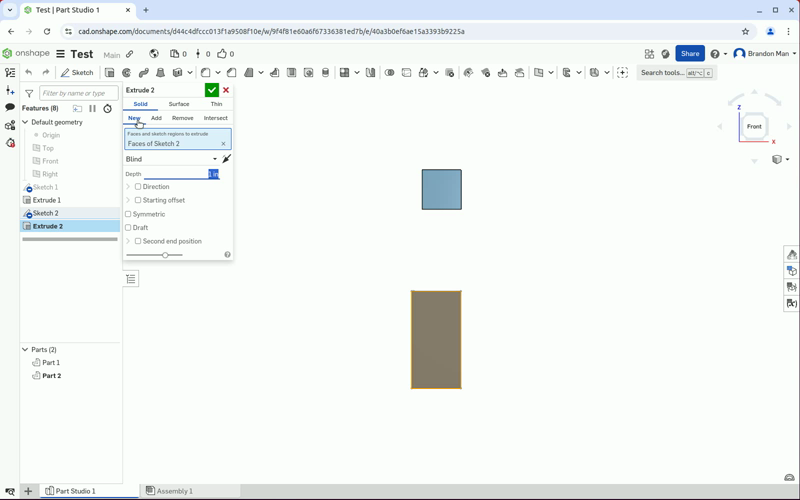
text(5.055)
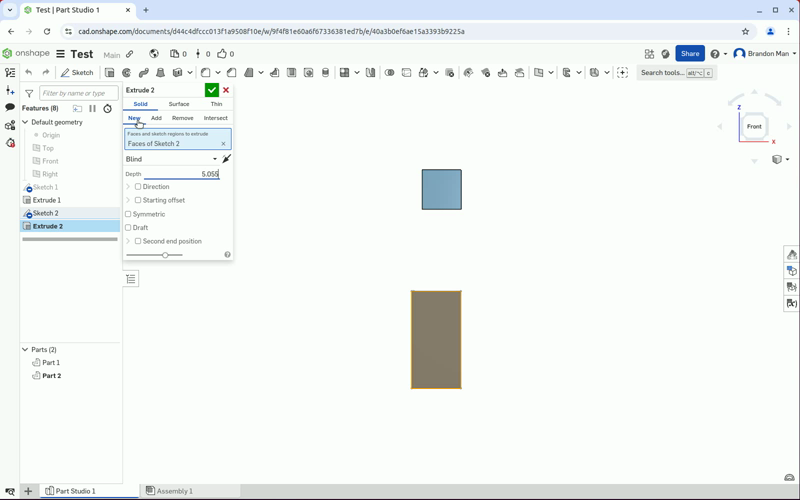
key(enter)
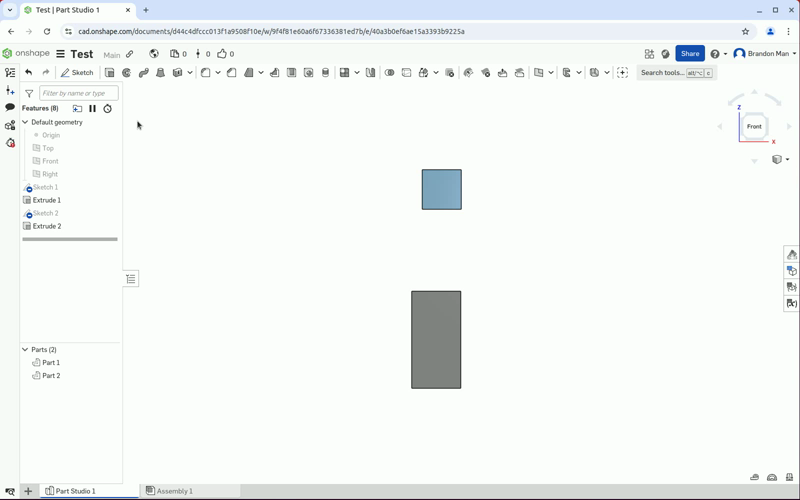
key(shift+h)
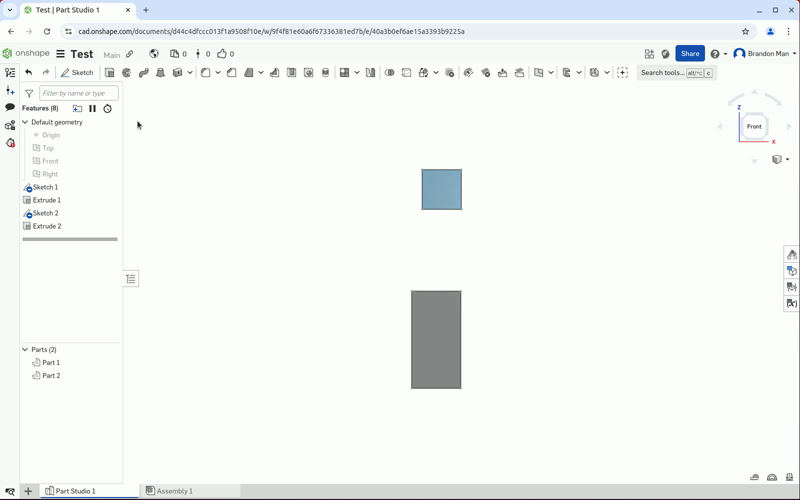
key(shift+h)
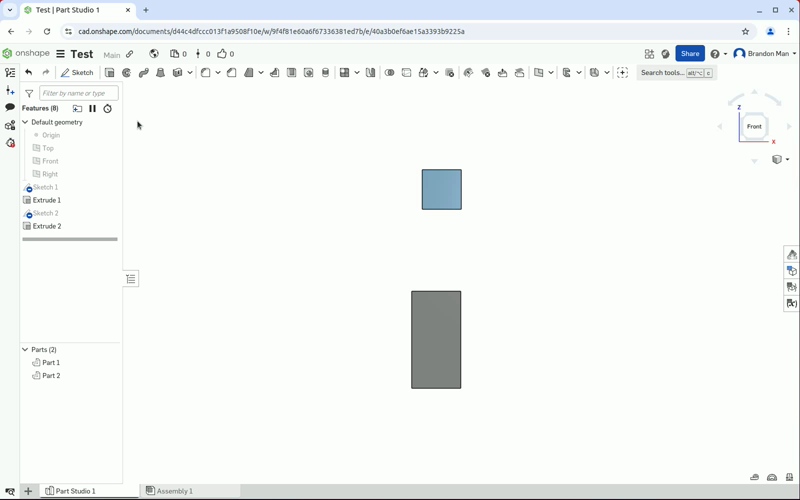
mouse_move(73, 189)
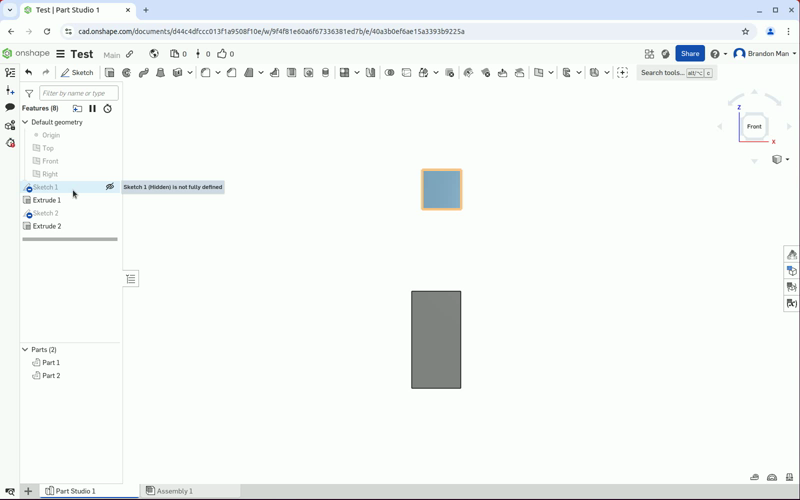
click(73, 189)
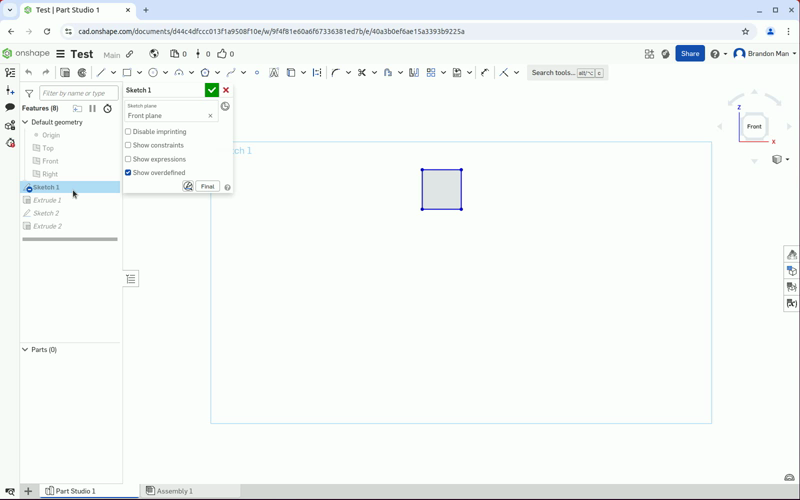
mouse_move(229, 92)
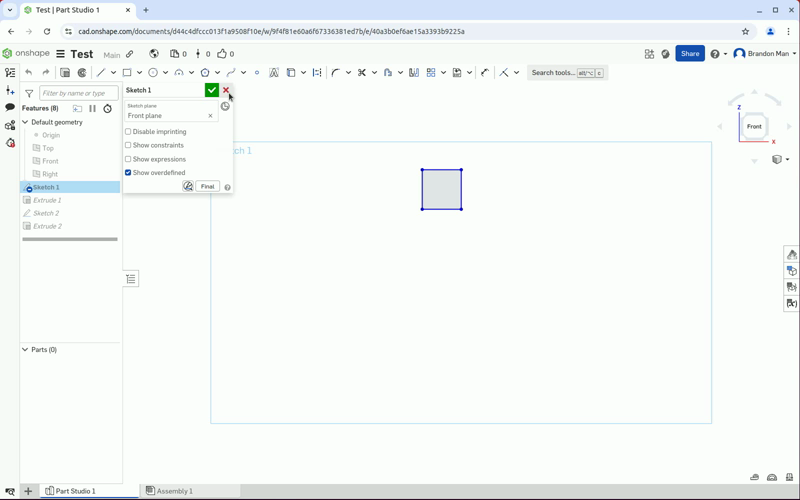
click(229, 92)
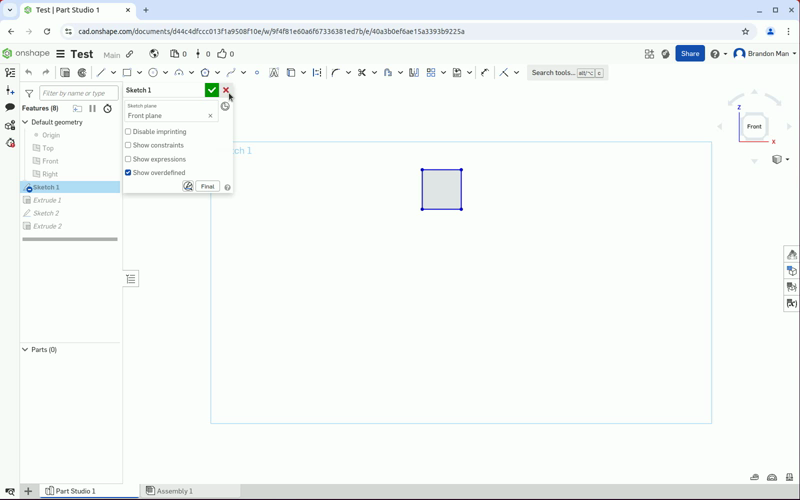
key(shift+s)
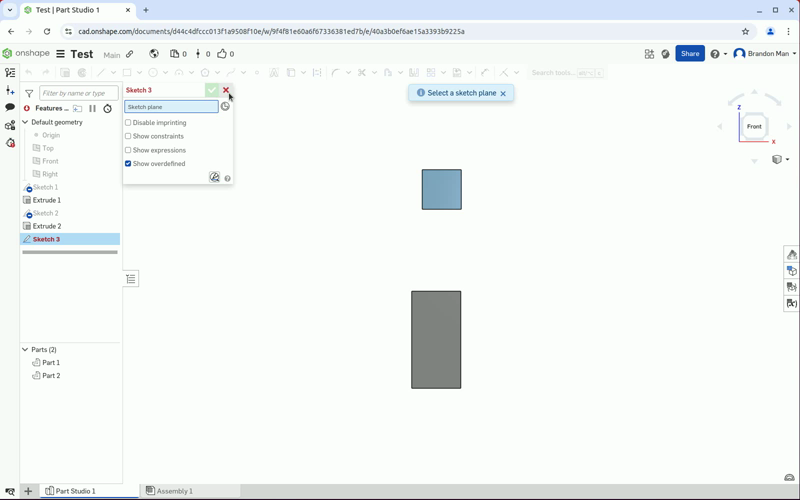
mouse_move(73, 163)
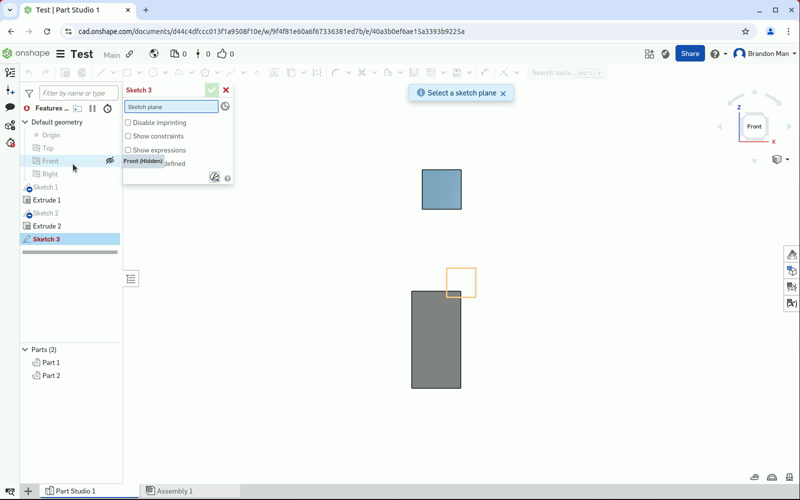
click(73, 163)
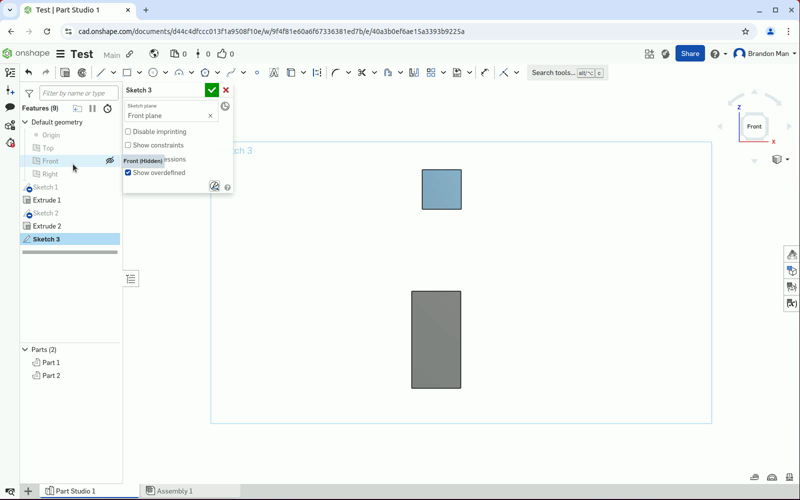
mouse_move(73, 352)
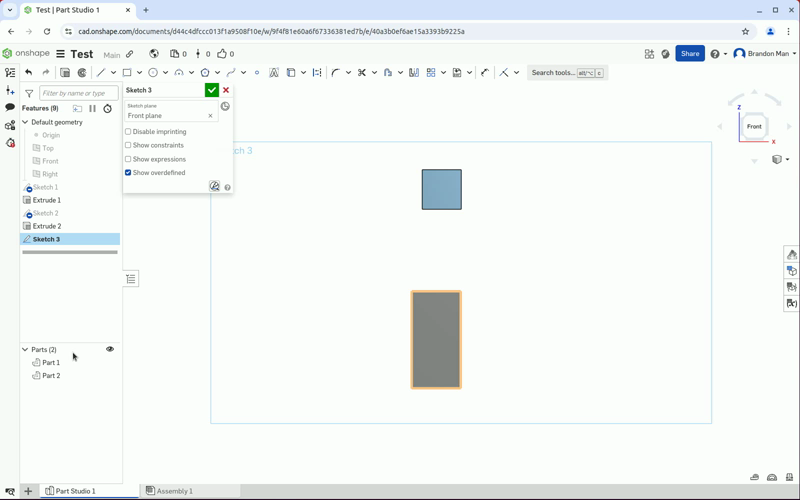
key(y)
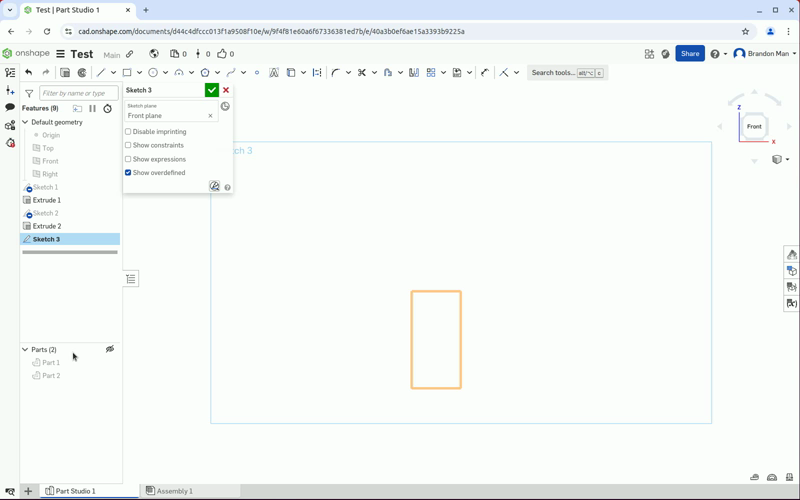
key(l)
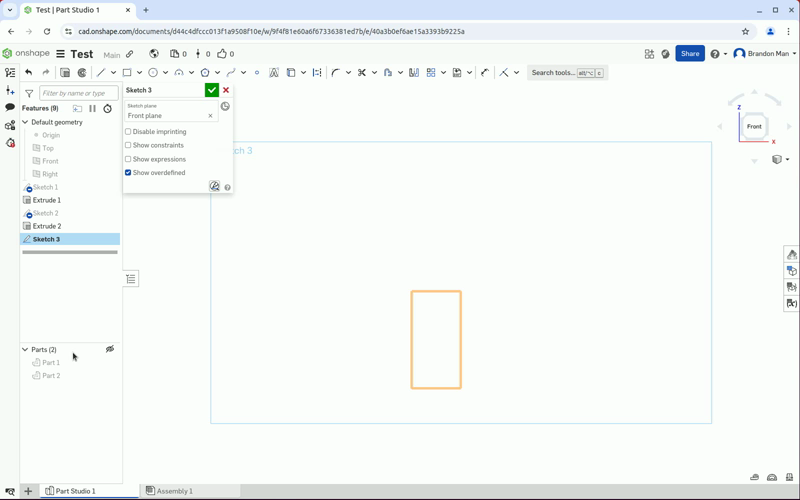
key_down(shift)
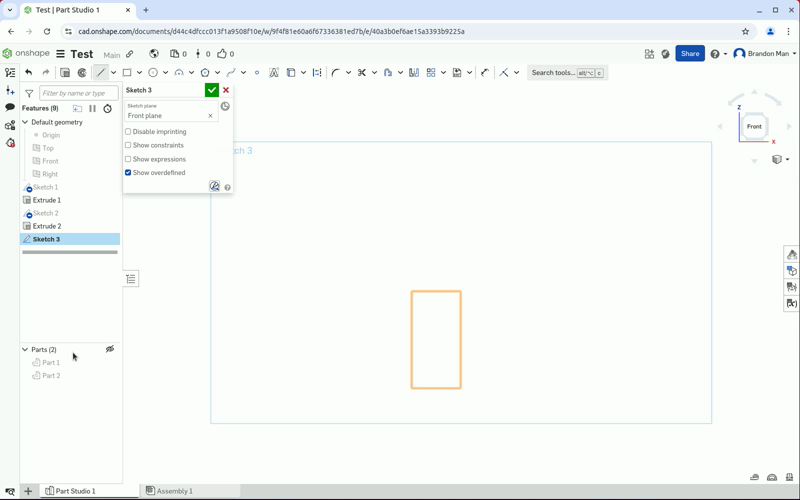
mouse_move(416, 282)
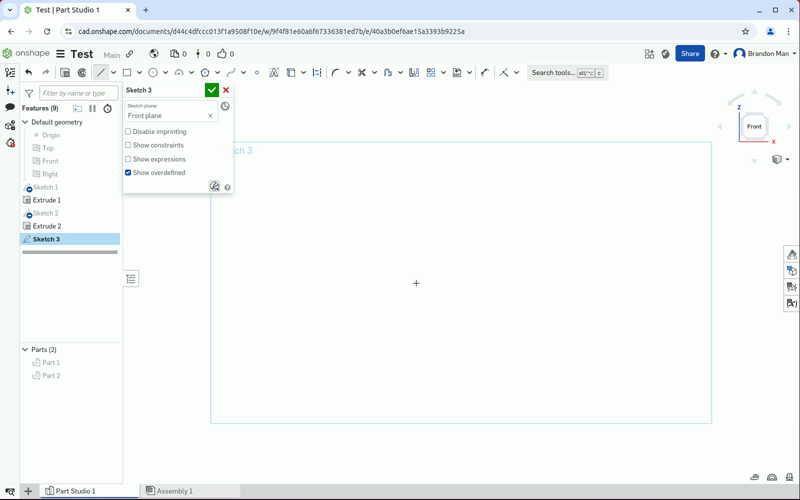
click(416, 282)
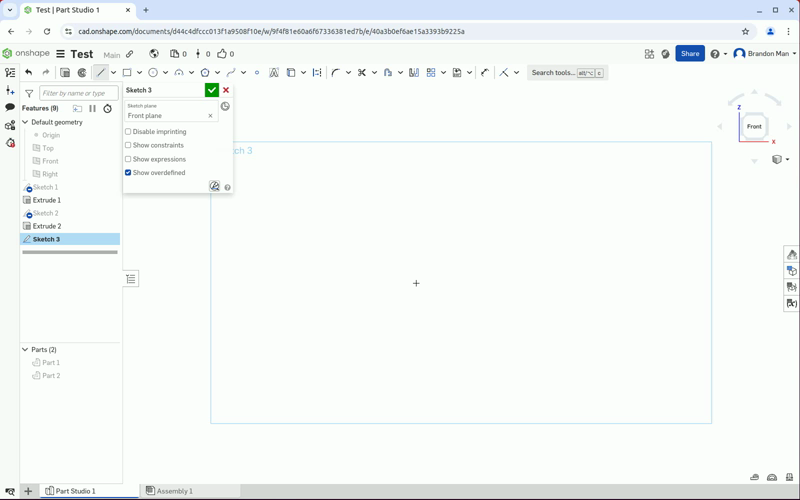
key_up(shift)
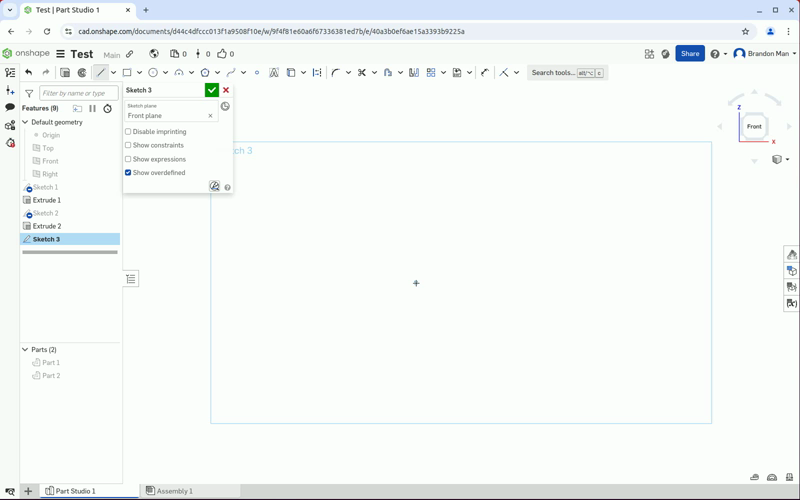
key_down(shift)
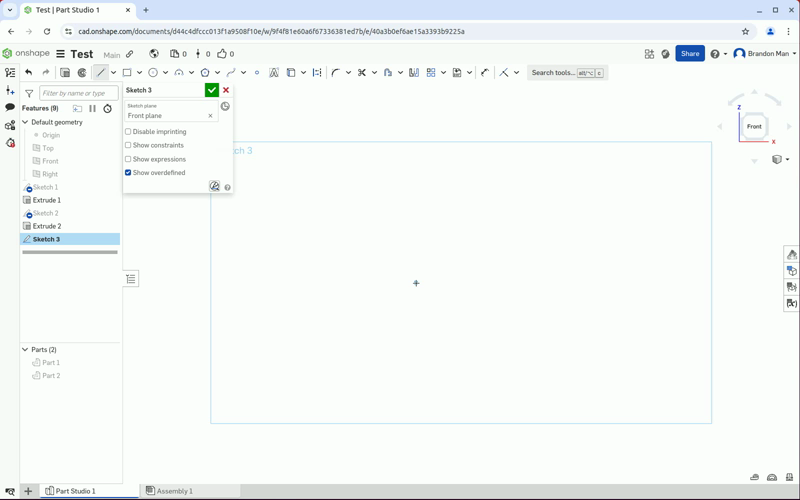
mouse_move(446, 282)
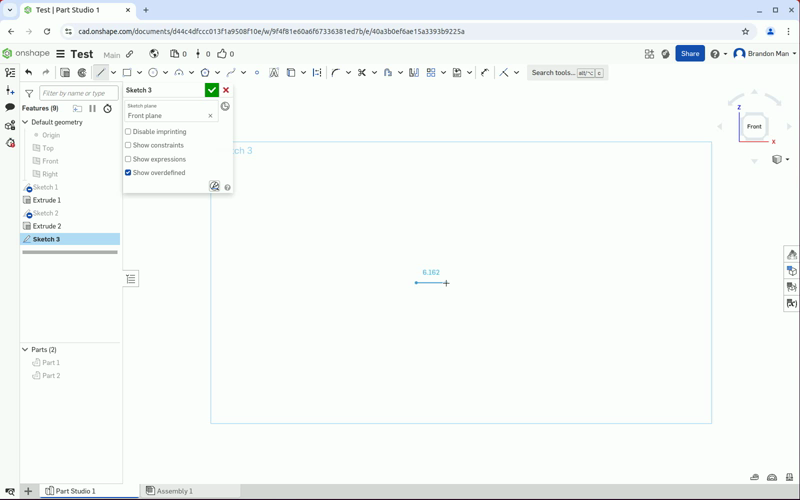
mouse_move(460, 282)
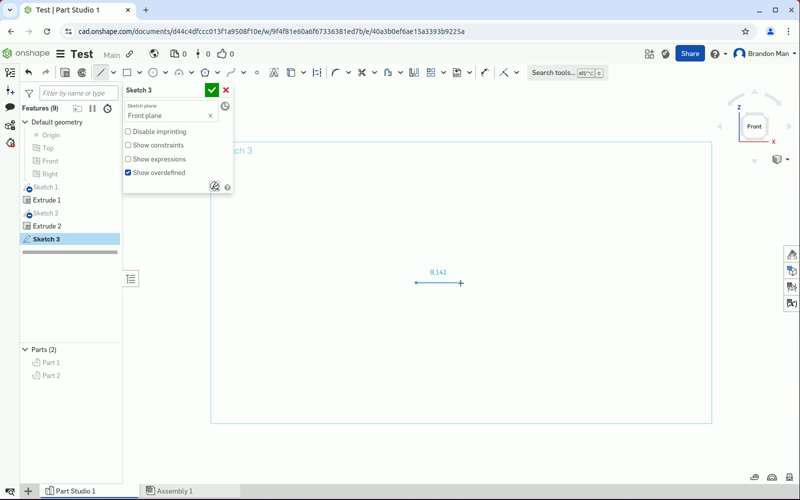
click(460, 282)
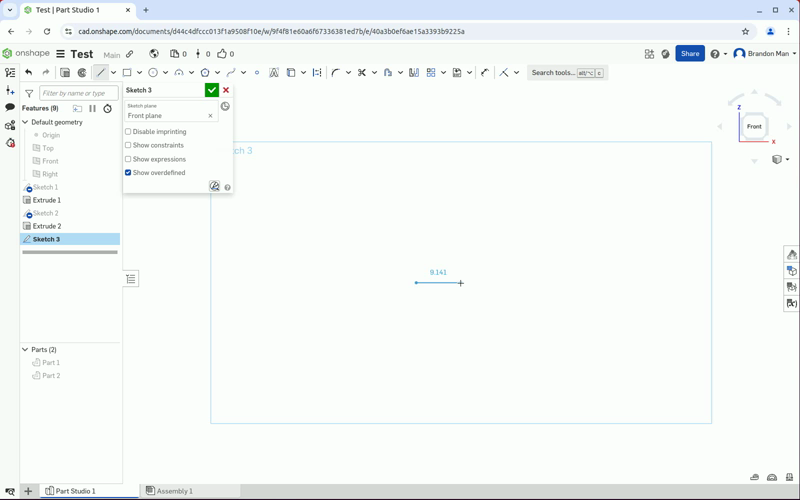
key_up(shift)
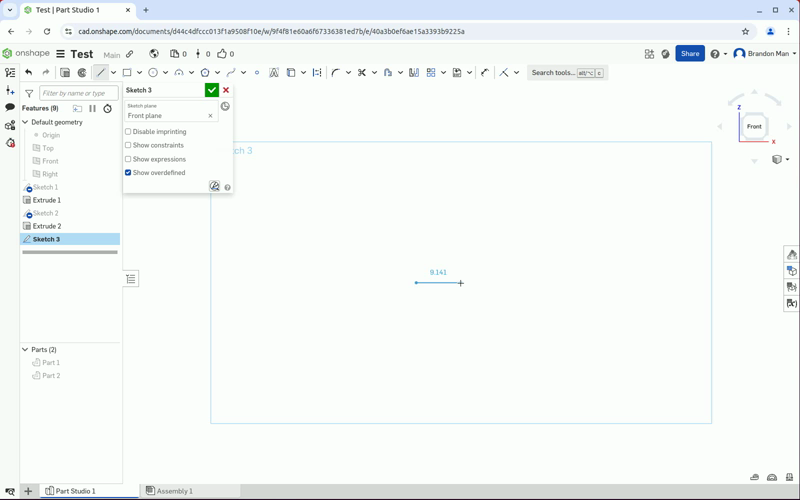
key_down(shift)
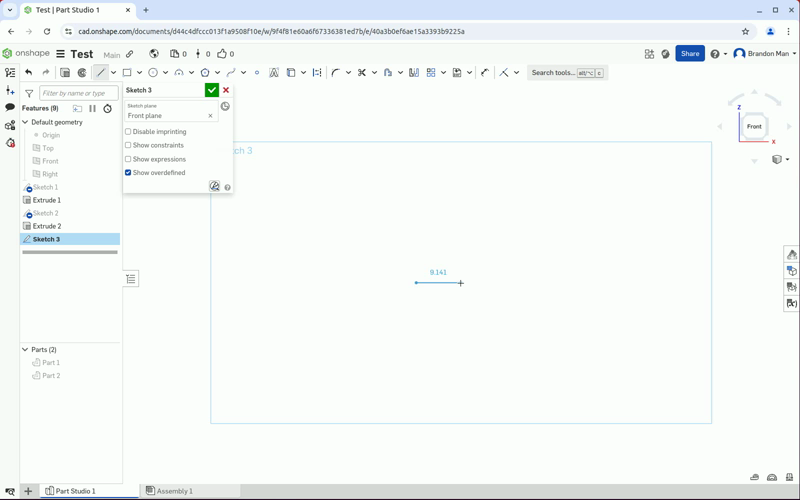
mouse_move(460, 208)
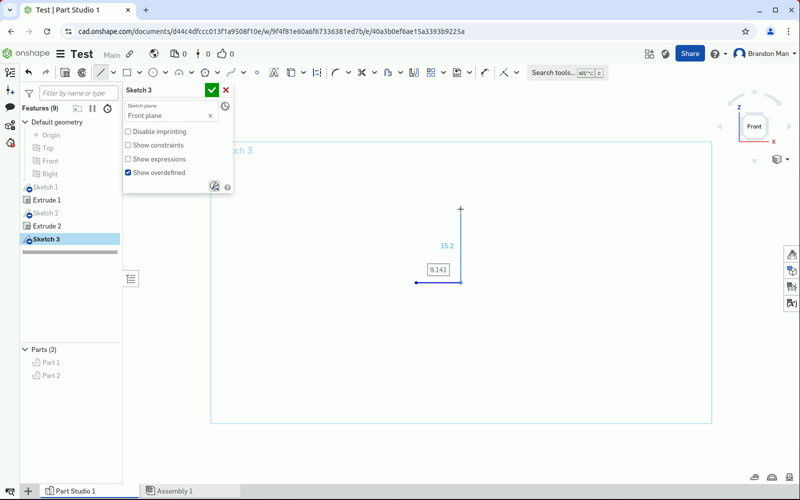
click(460, 208)
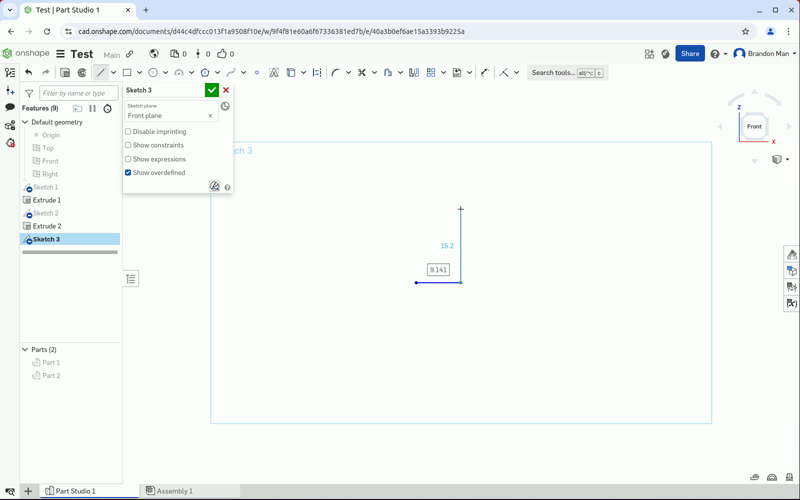
key_up(shift)
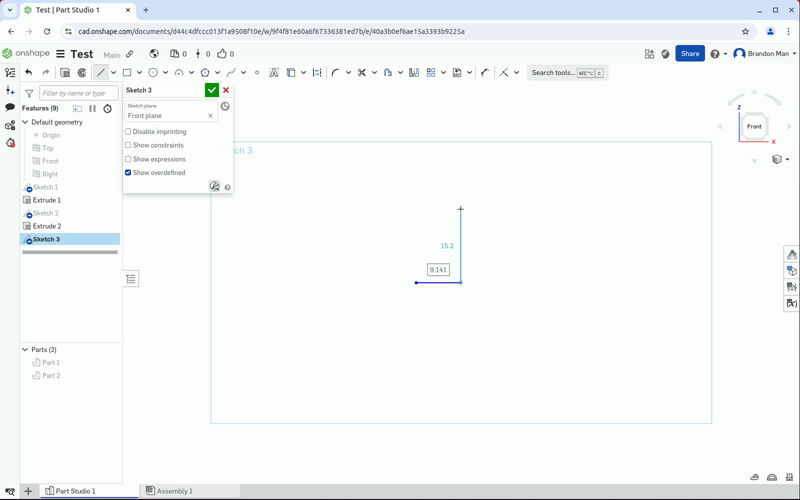
key_down(shift)
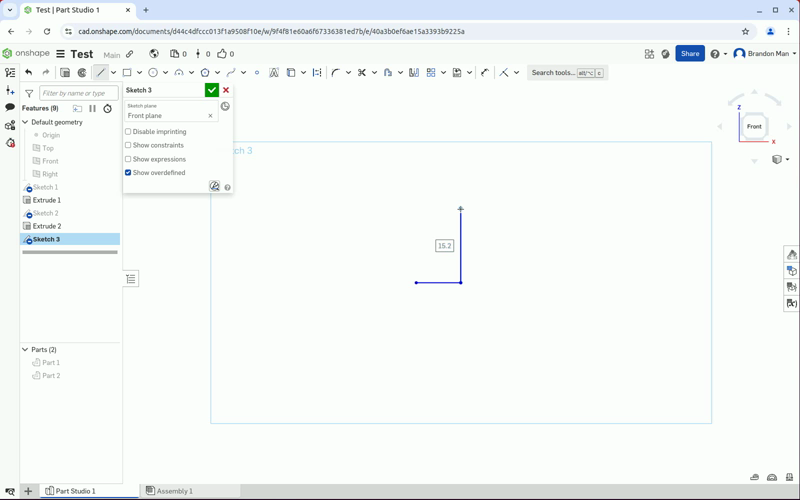
mouse_move(490, 208)
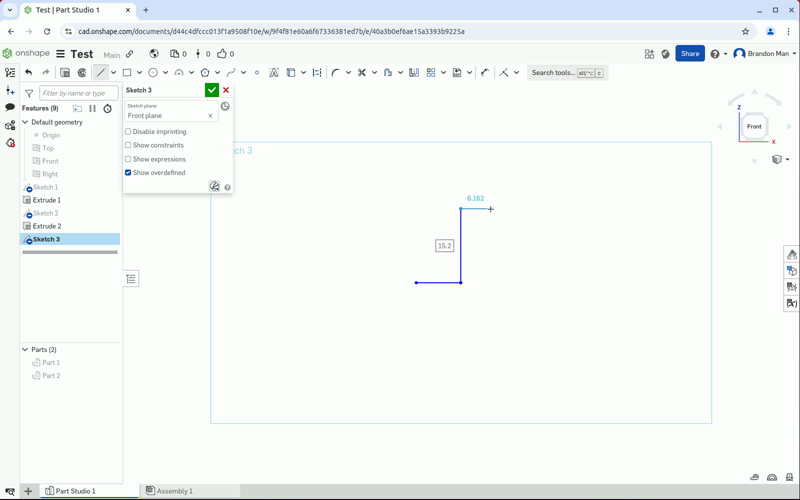
mouse_move(420, 208)
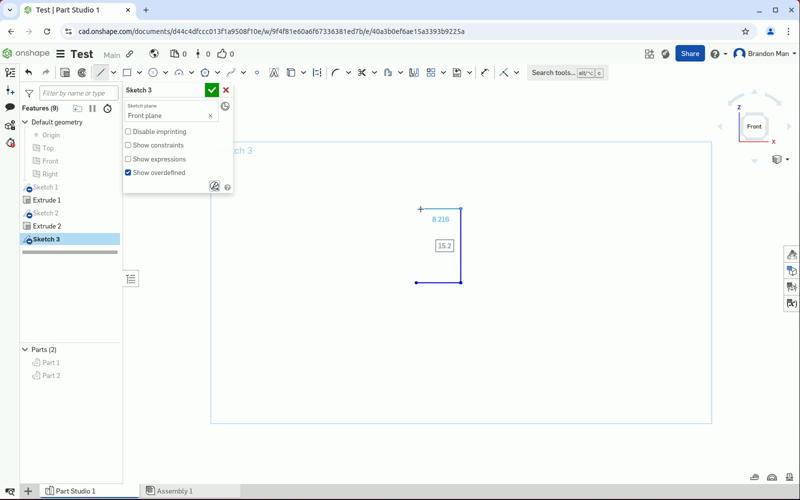
click(420, 208)
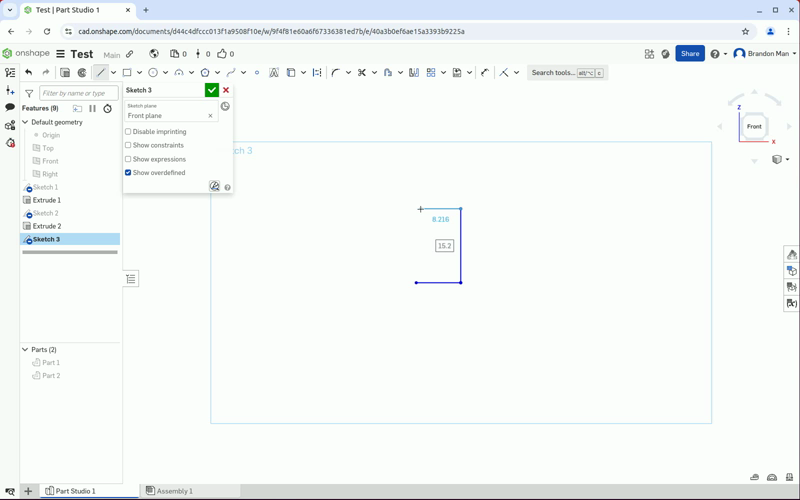
key_up(shift)
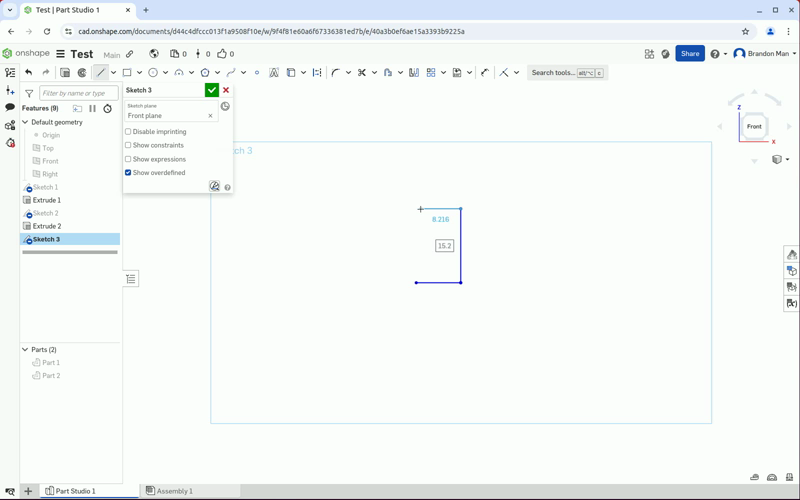
key_down(shift)
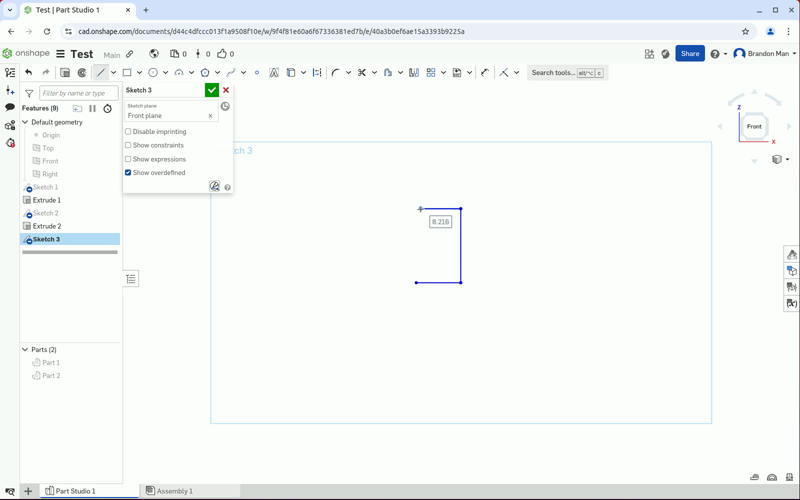
mouse_move(450, 208)
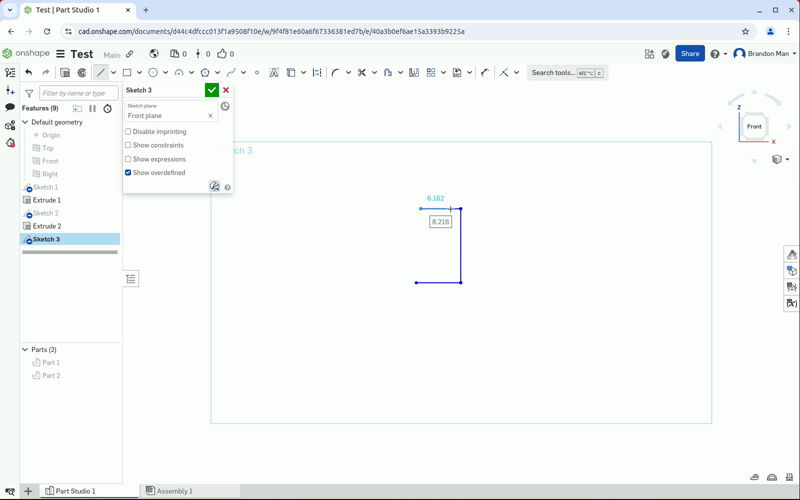
mouse_move(416, 208)
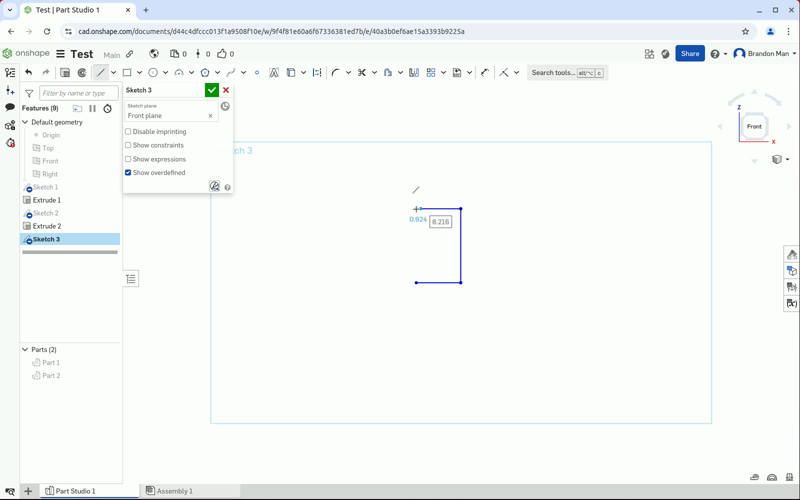
scroll(6)
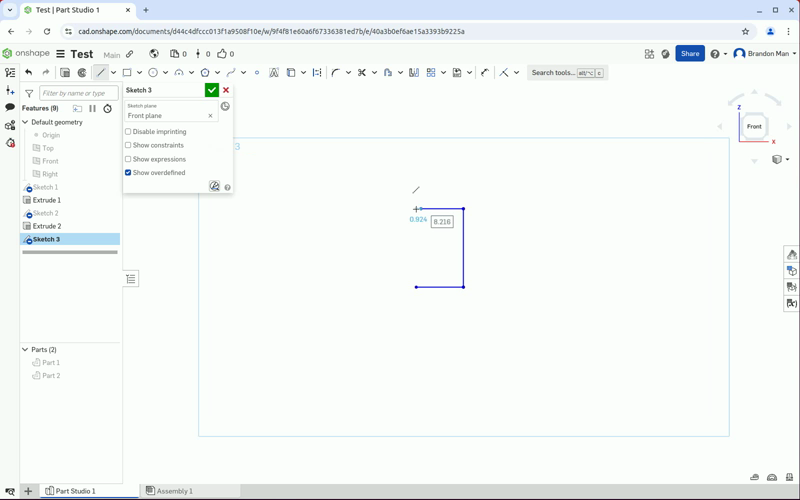
scroll(6)
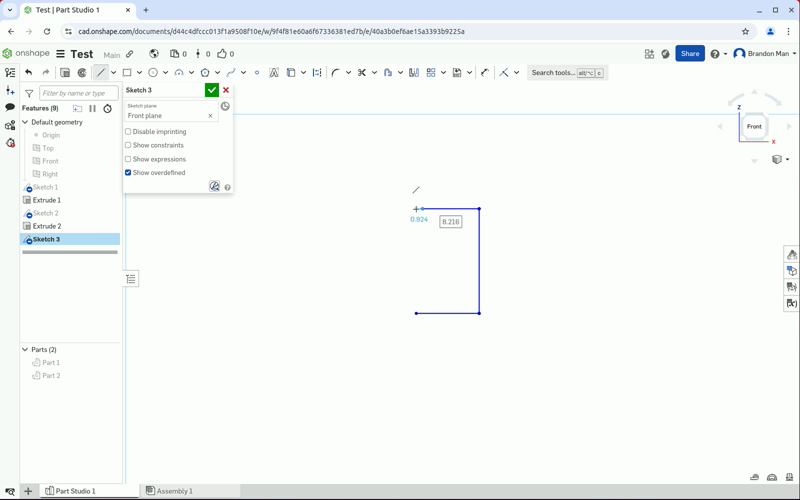
scroll(6)
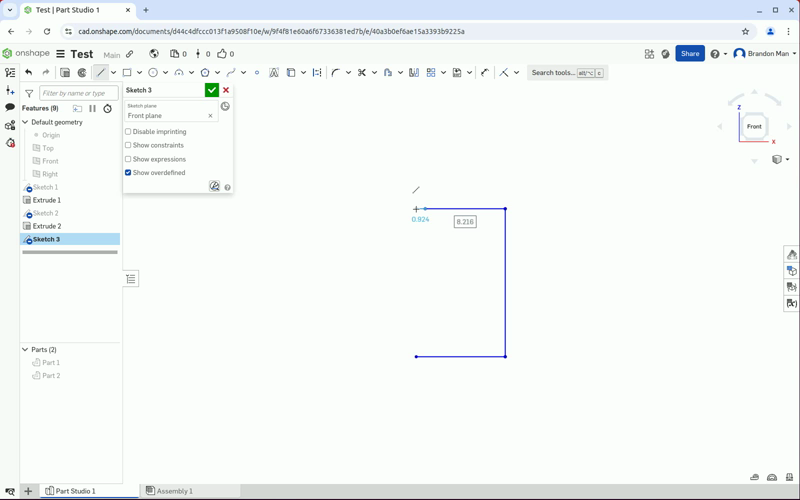
scroll(6)
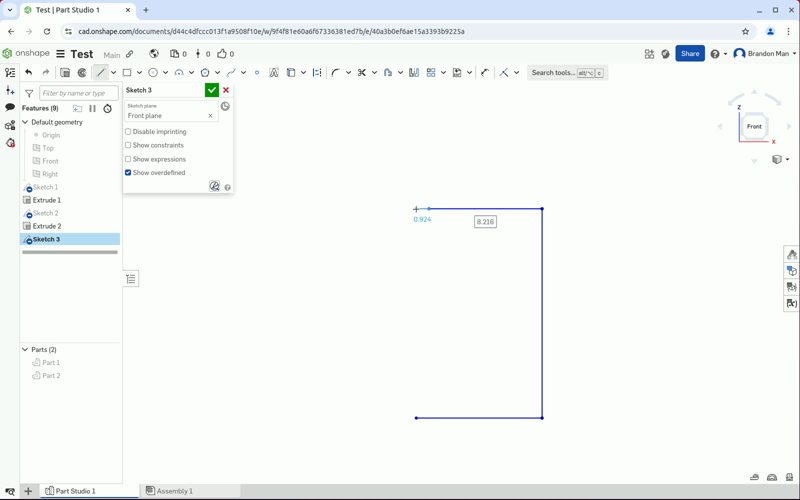
scroll(6)
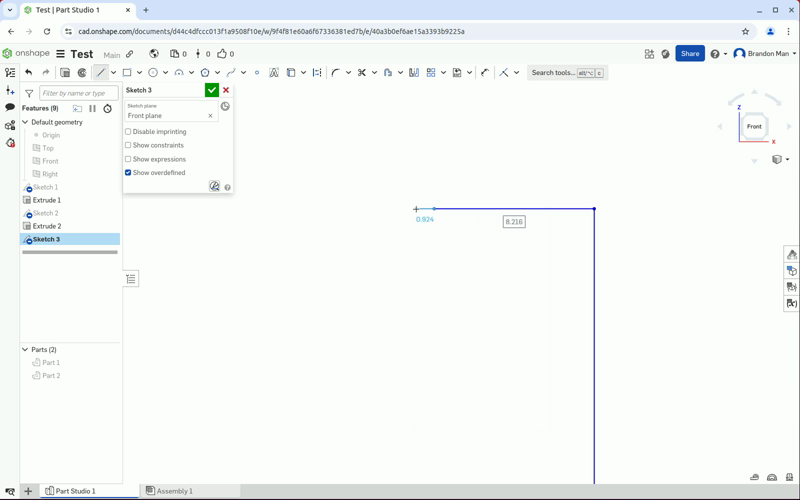
scroll(6)
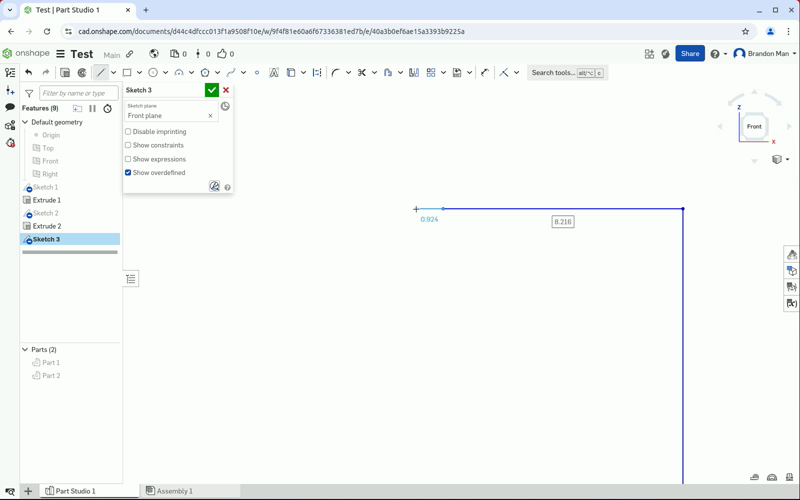
scroll(6)
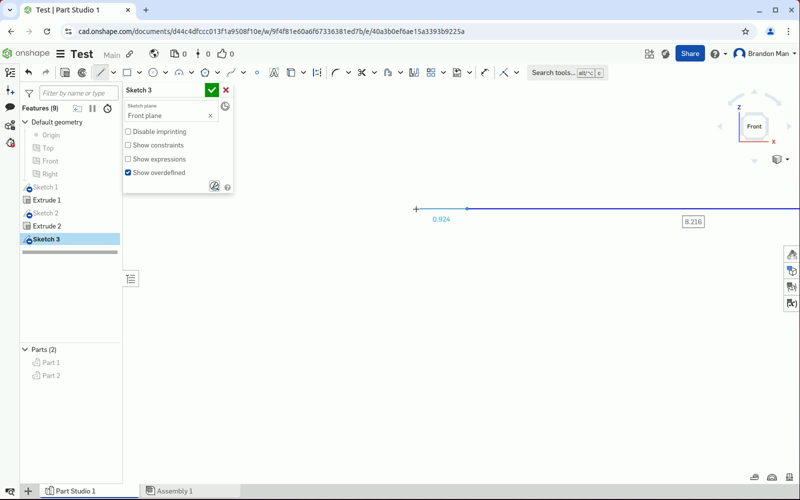
click(416, 208)
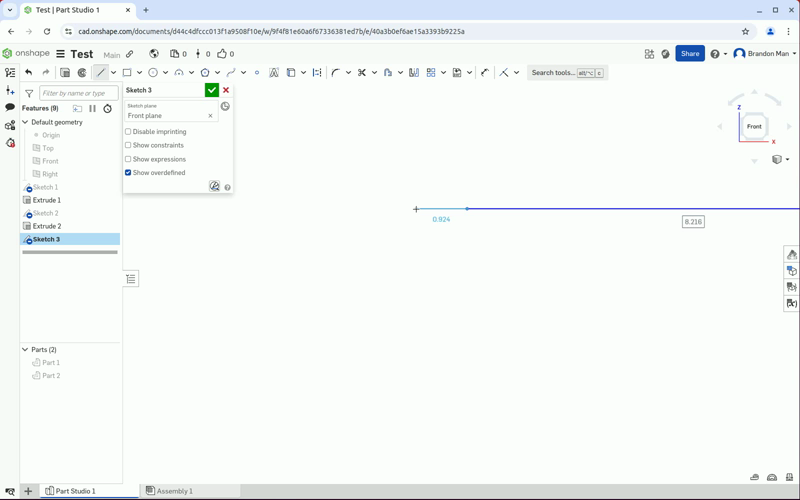
scroll(-6)
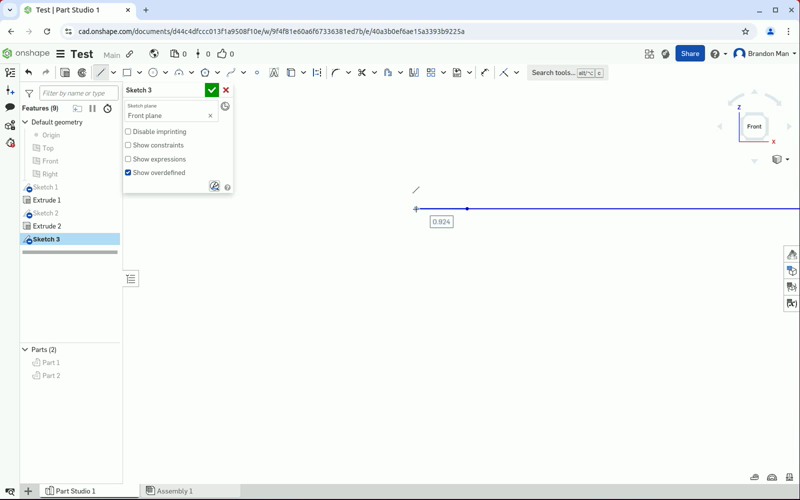
scroll(-6)
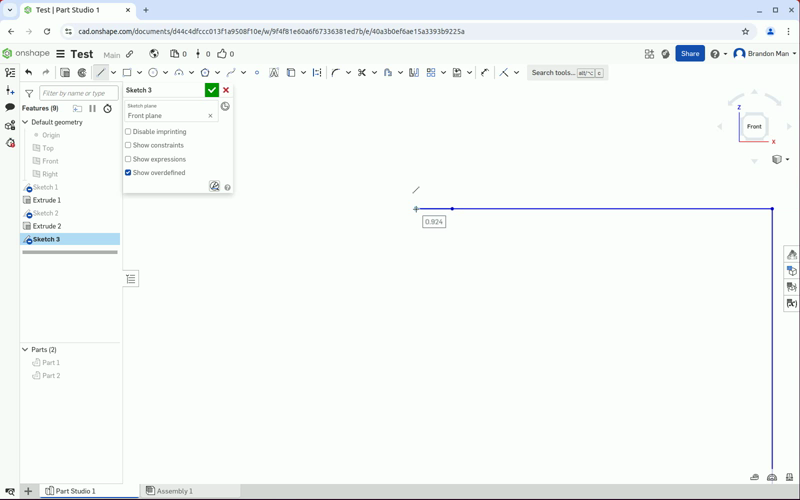
scroll(-6)
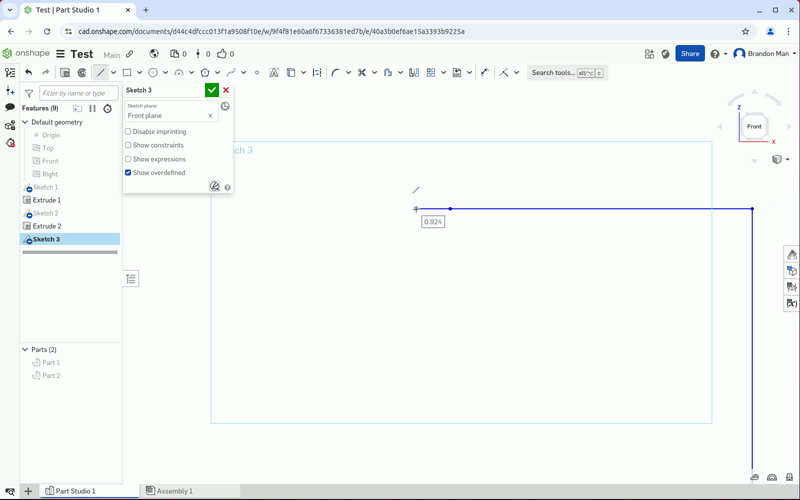
scroll(-6)
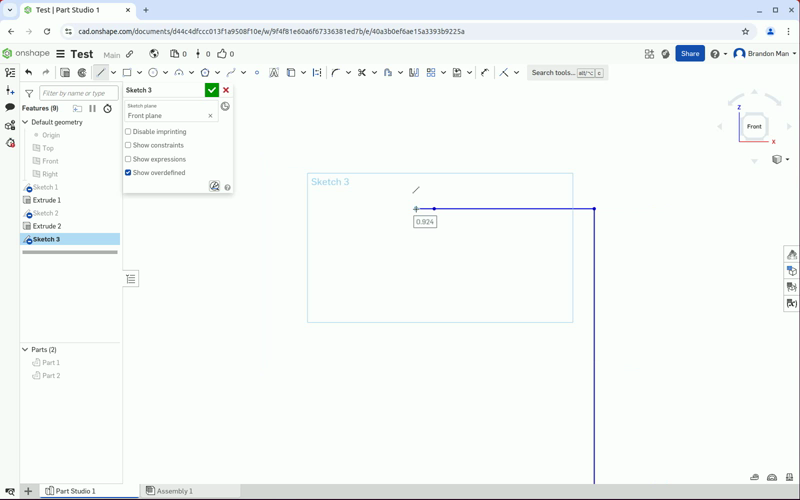
scroll(-6)
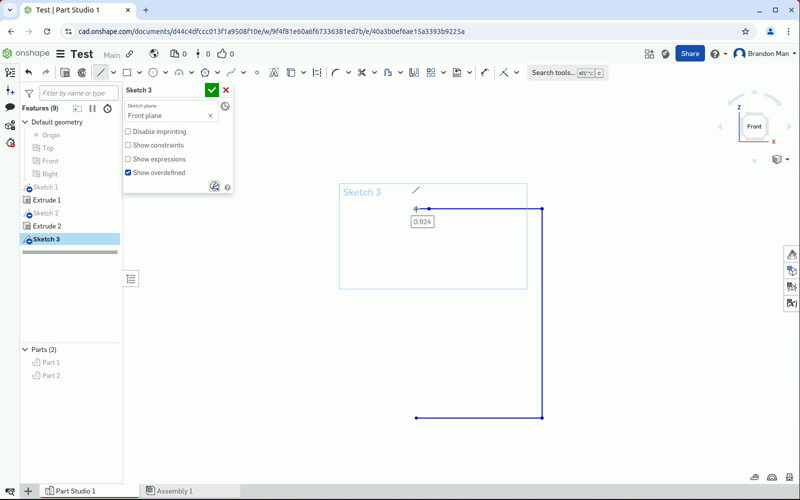
scroll(-6)
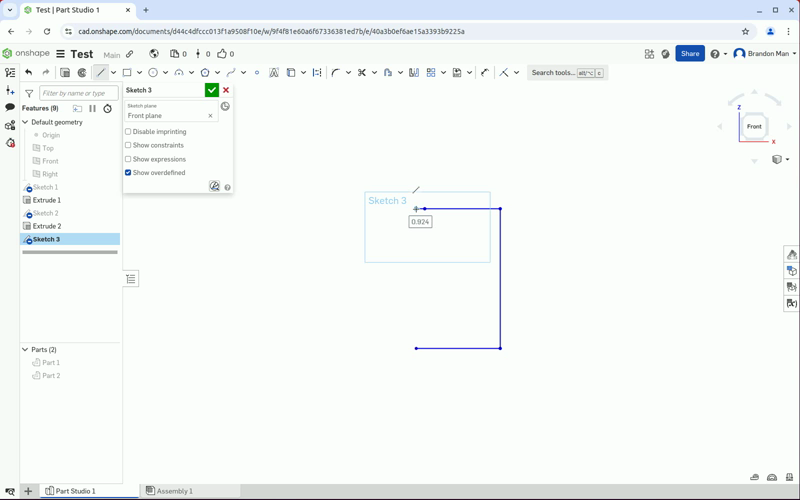
scroll(-6)
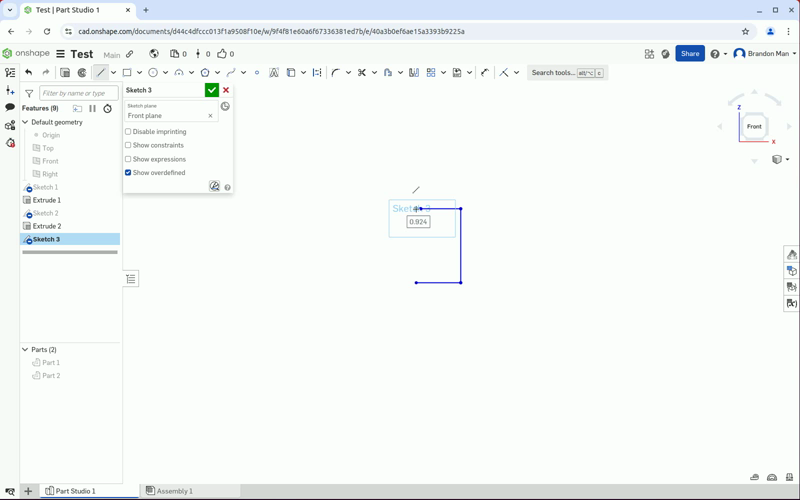
key_up(shift)
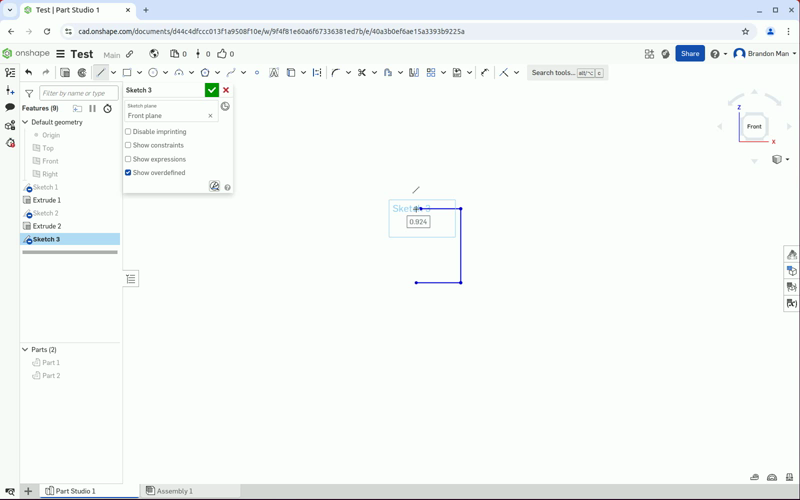
key_down(shift)
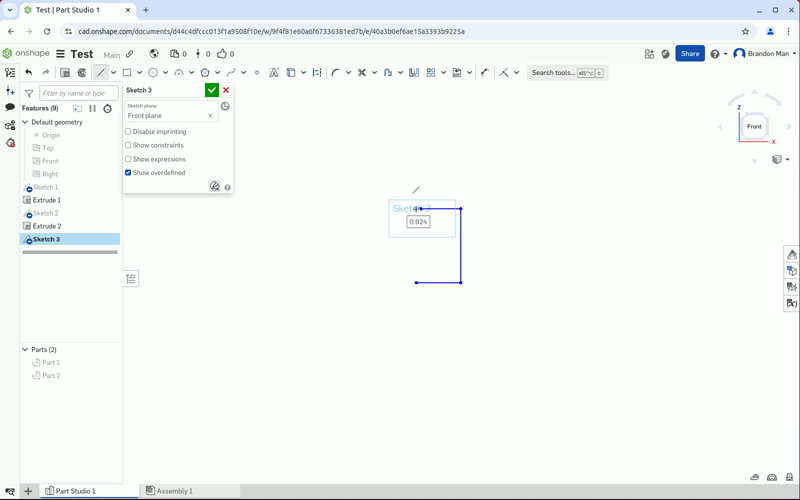
mouse_move(416, 282)
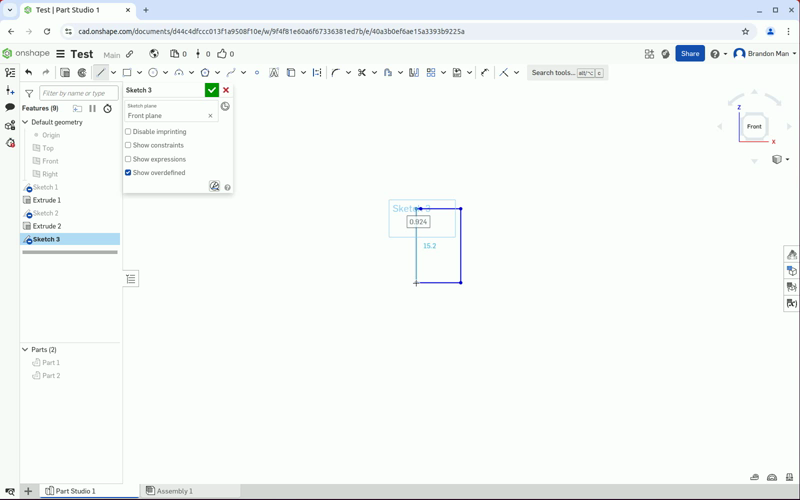
key_up(shift)
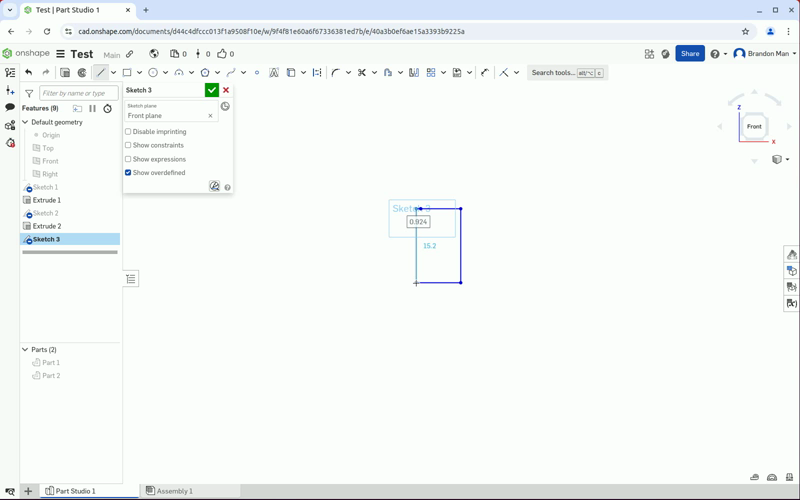
click(416, 282)
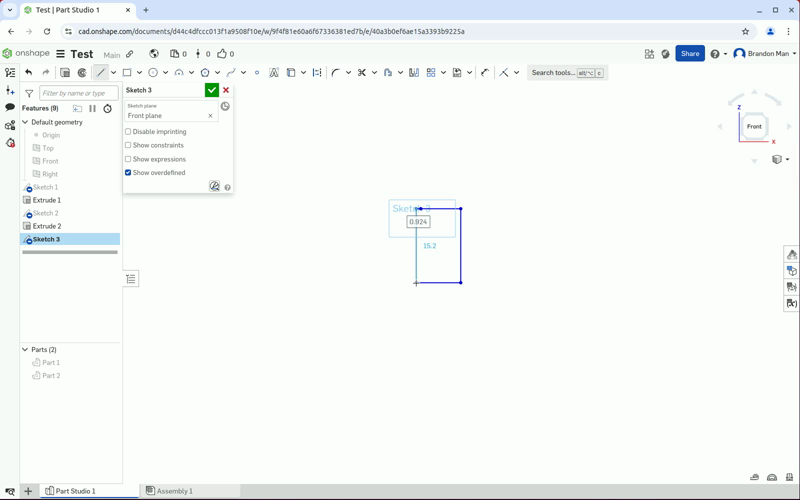
key(esc)
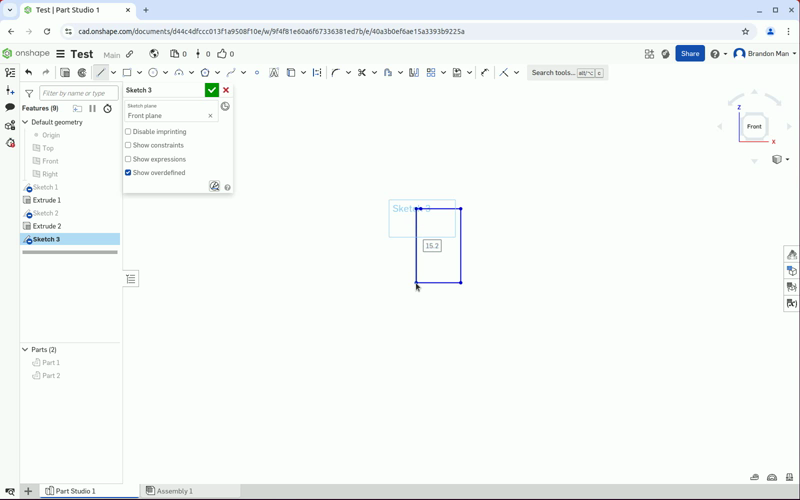
mouse_move(424, 242)
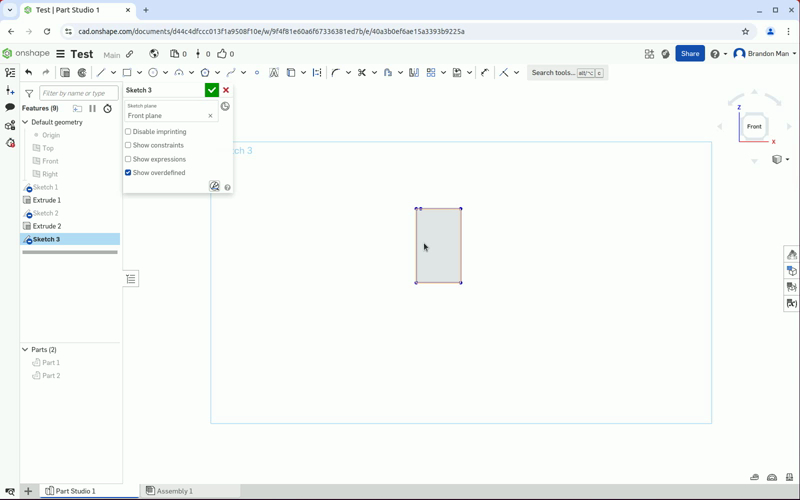
click(424, 242)
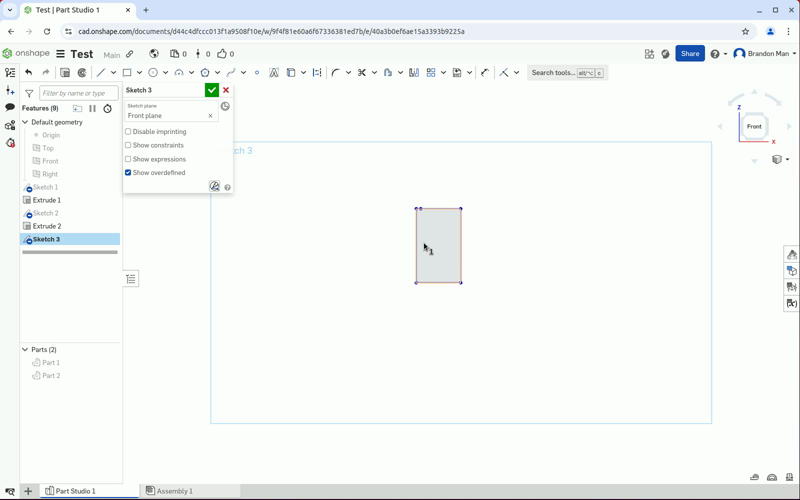
mouse_move(73, 352)
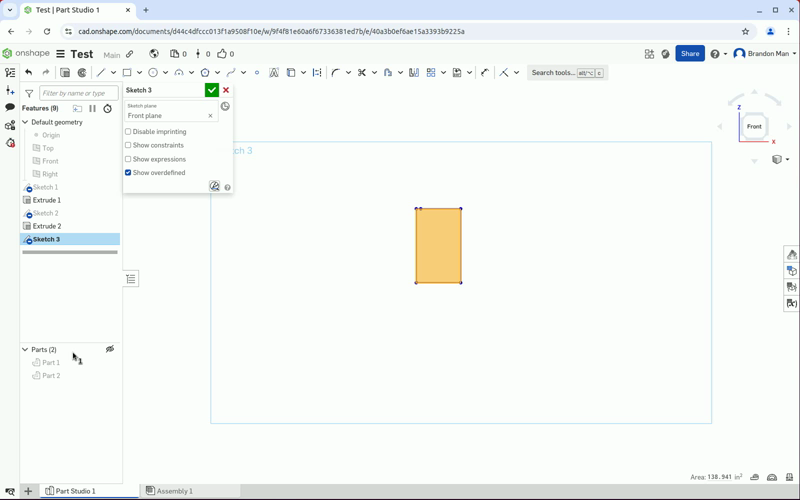
key(shift+y)
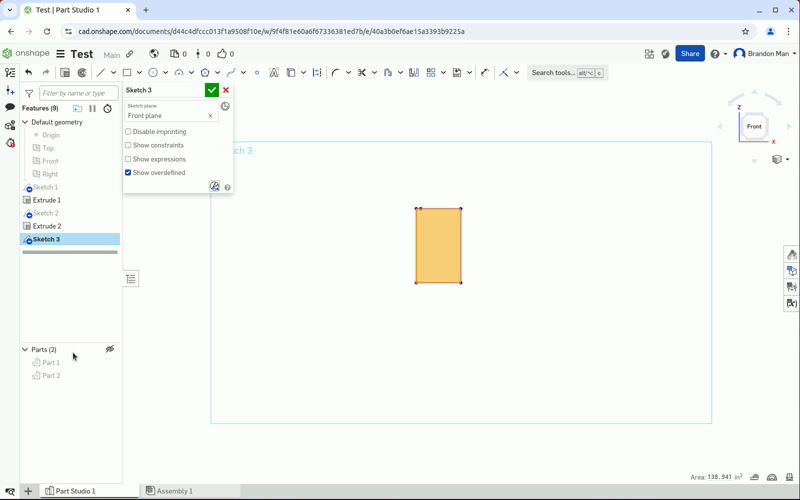
key(shift+e)
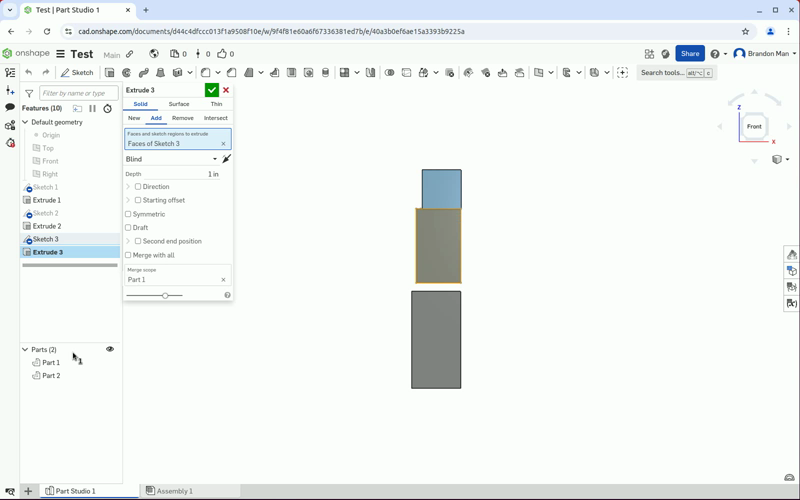
mouse_move(143, 106)
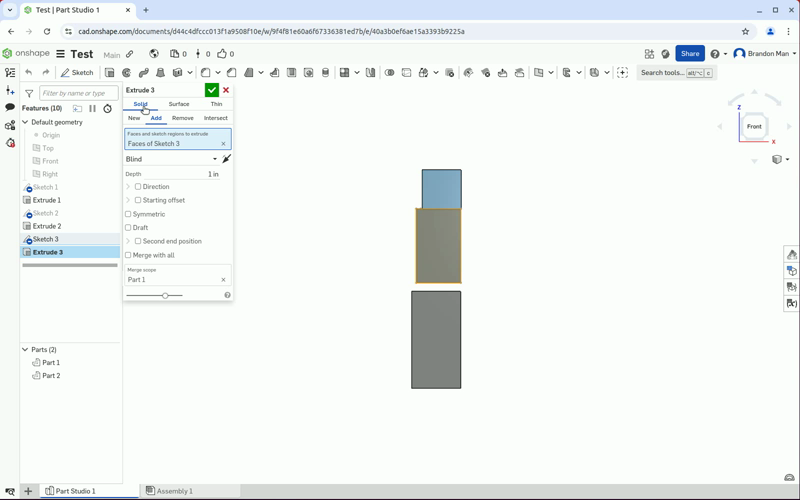
click(143, 106)
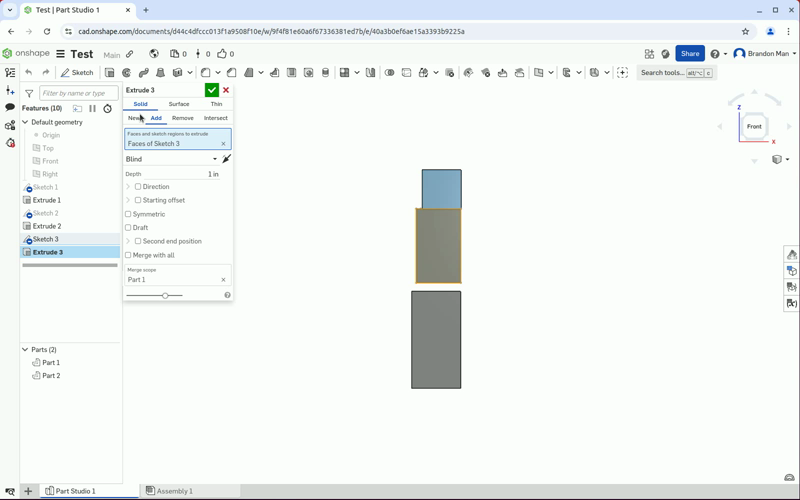
mouse_move(137, 120)
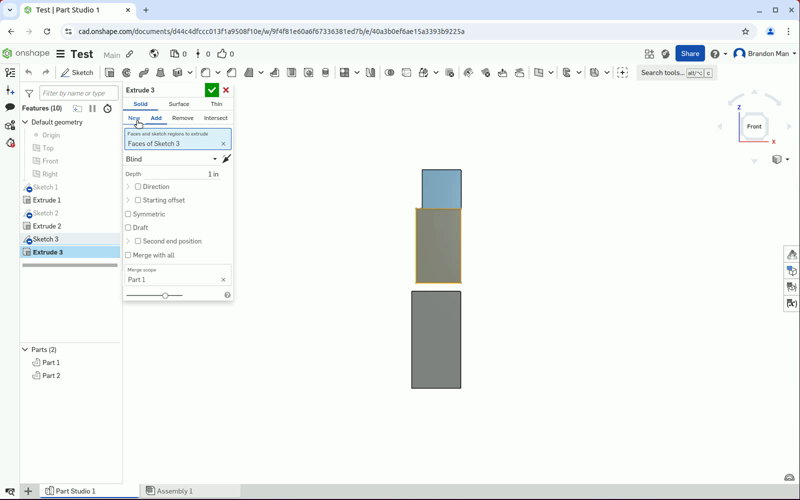
click(137, 120)
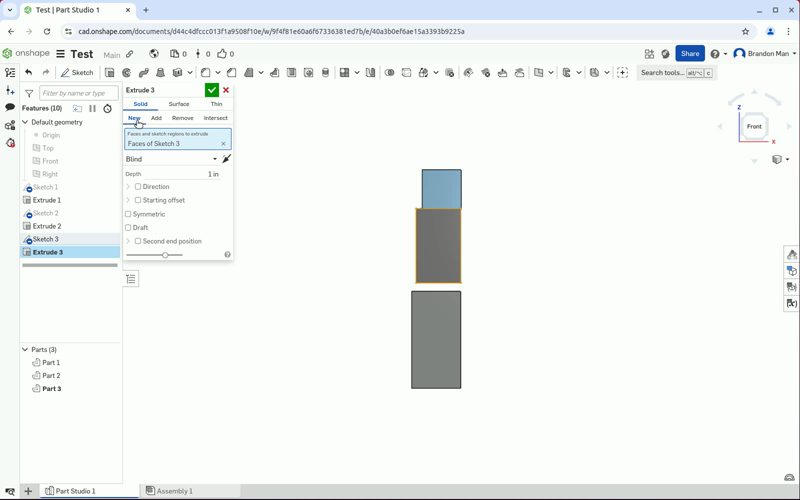
key(tab, 4)
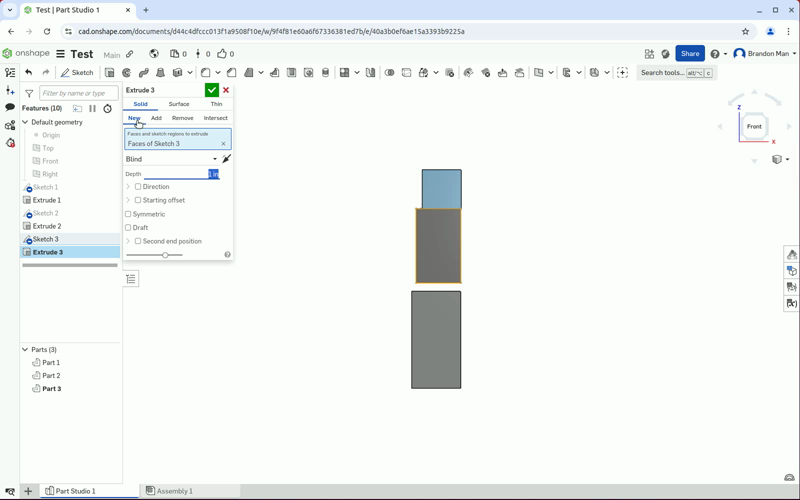
text(5.055)
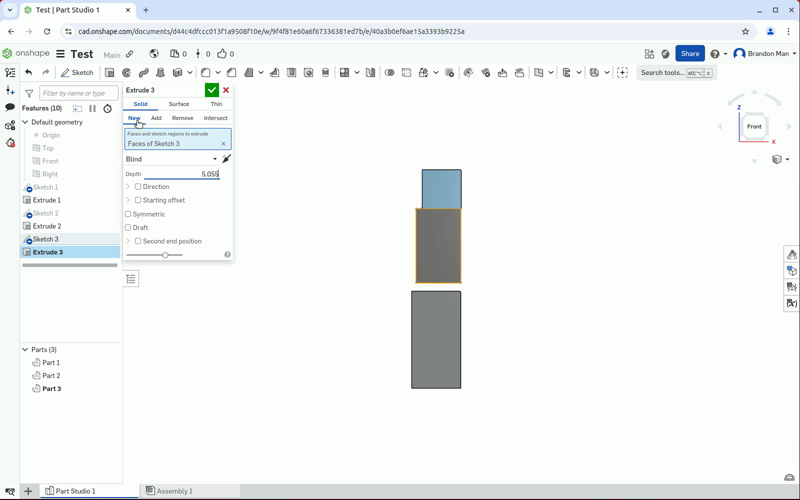
key(enter)
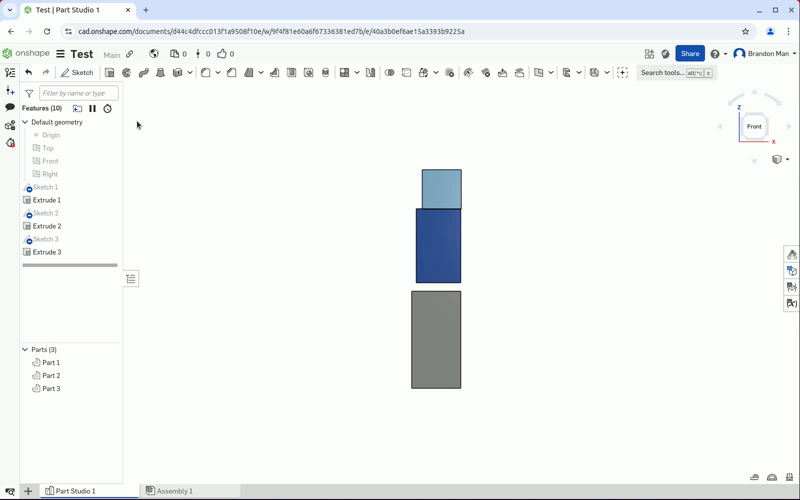
key(shift+h)
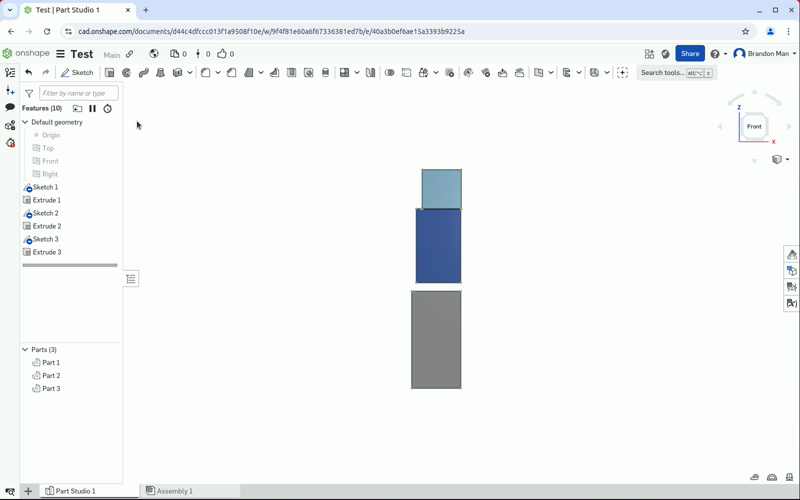
key(shift+h)
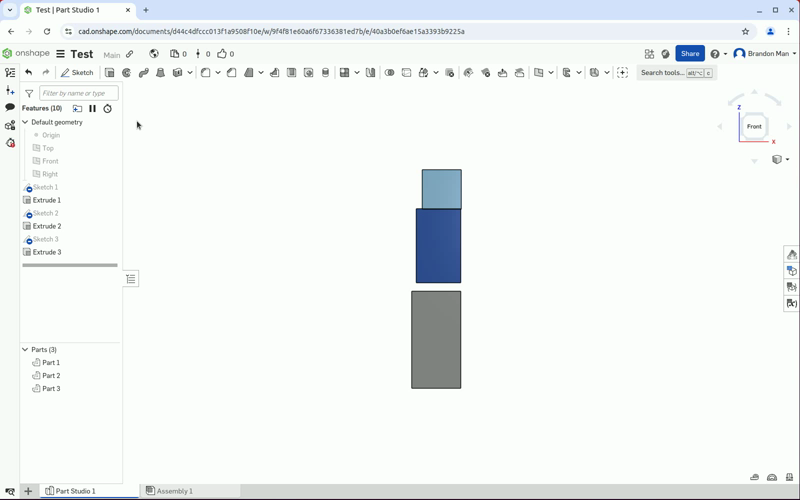
mouse_move(73, 189)
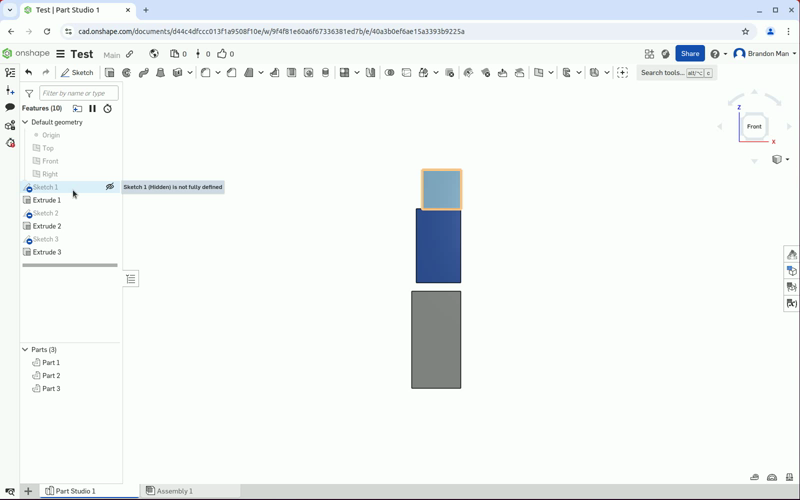
click(73, 189)
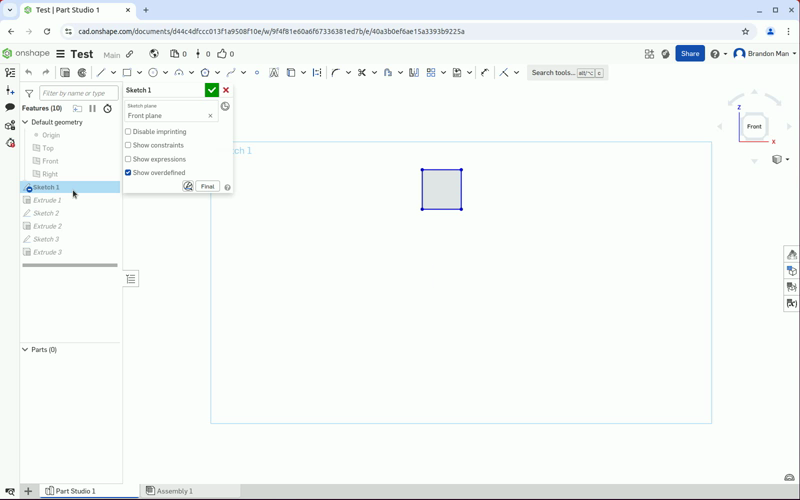
mouse_move(229, 92)
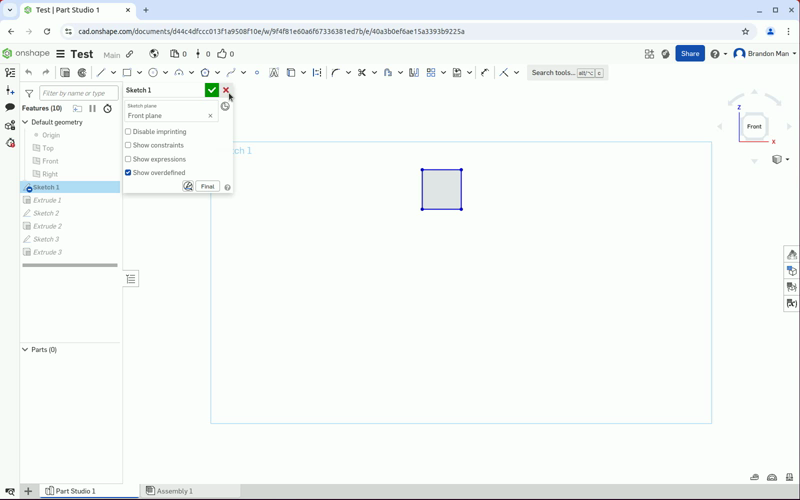
click(229, 92)
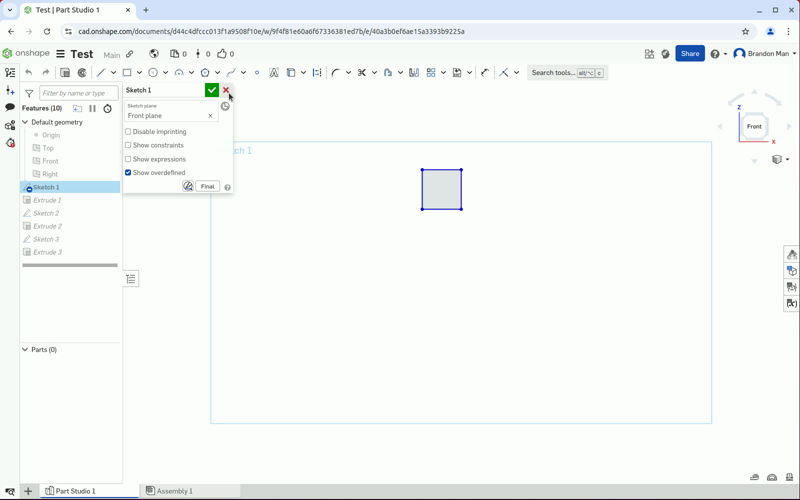
key(shift+s)
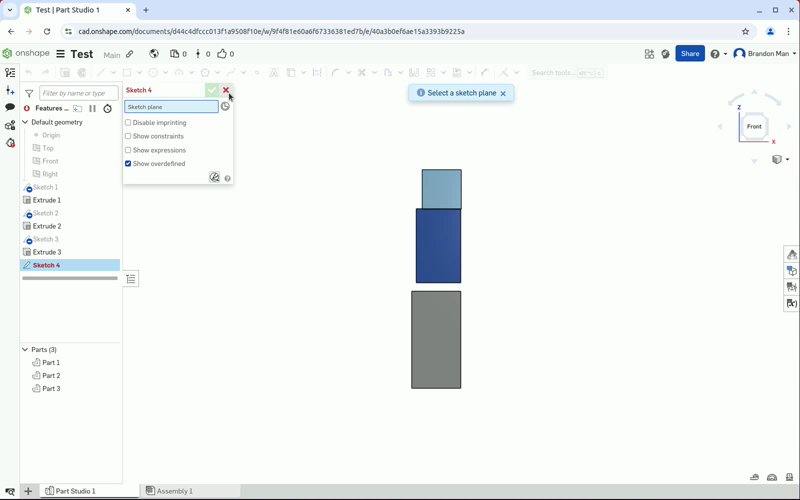
mouse_move(73, 163)
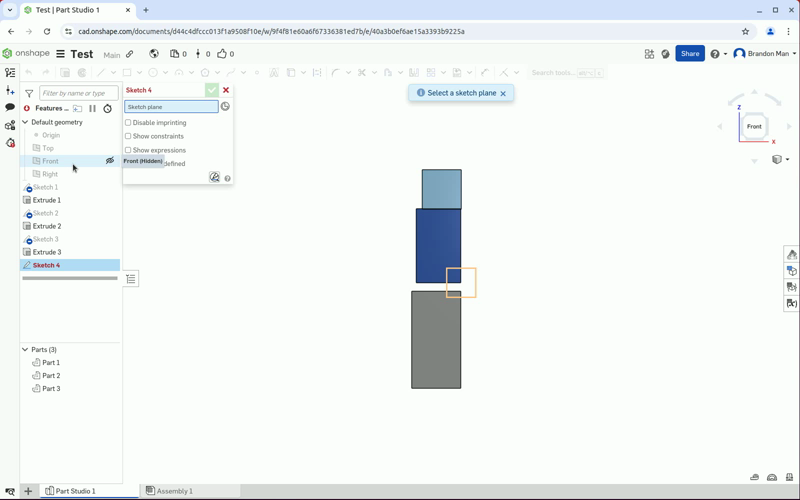
click(73, 163)
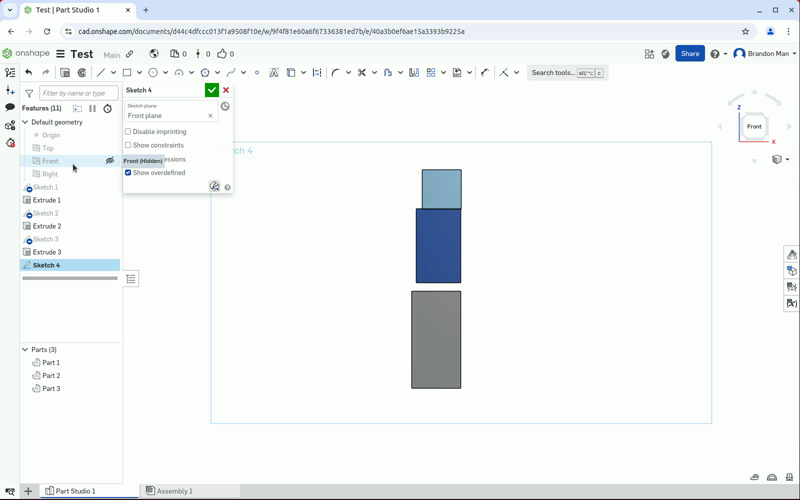
mouse_move(73, 352)
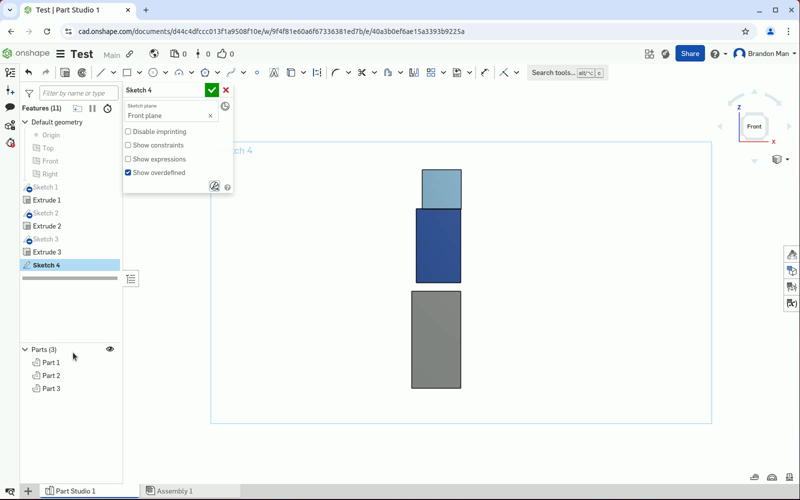
key(y)
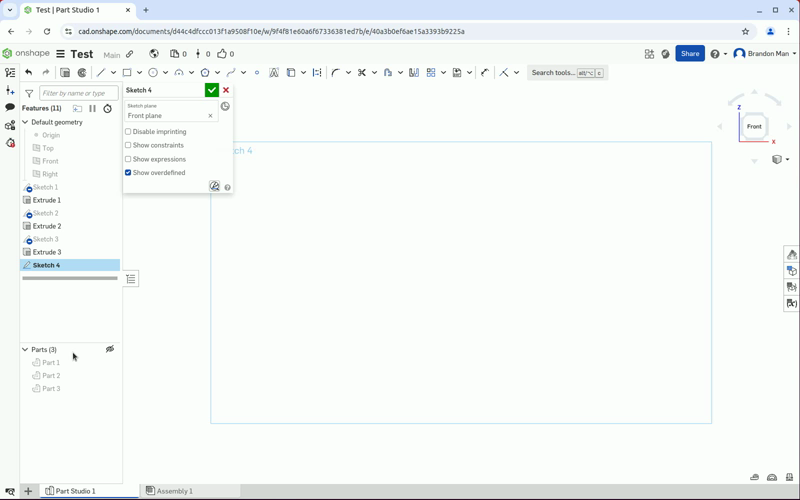
key(l)
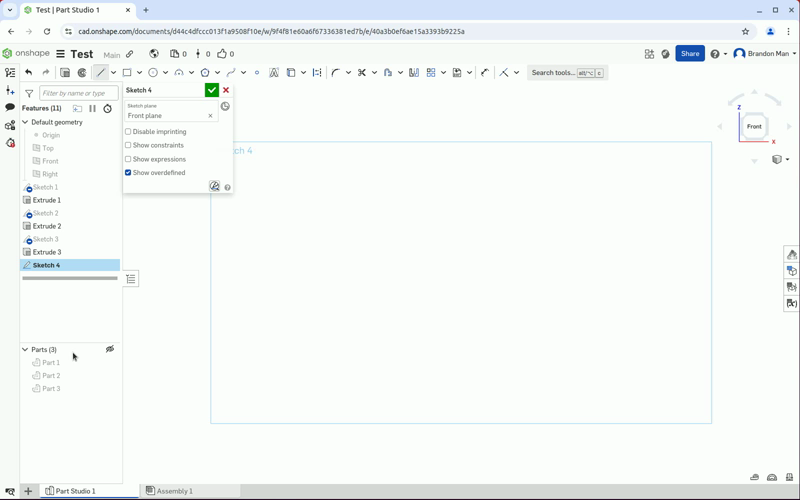
key_down(shift)
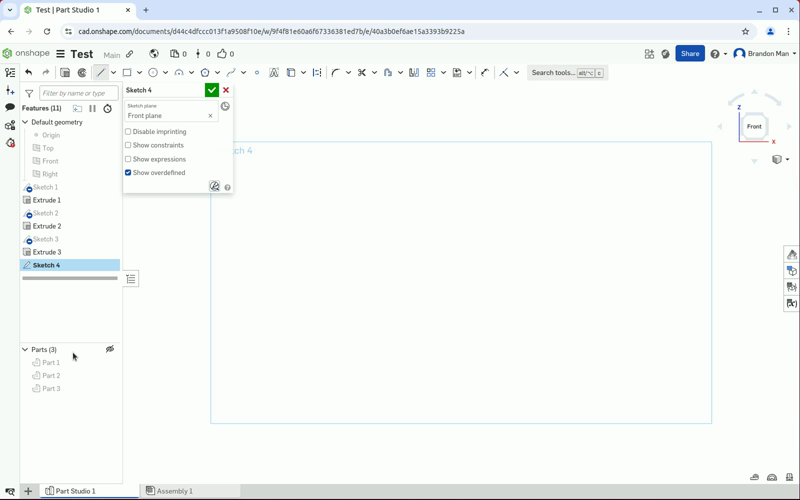
mouse_move(413, 291)
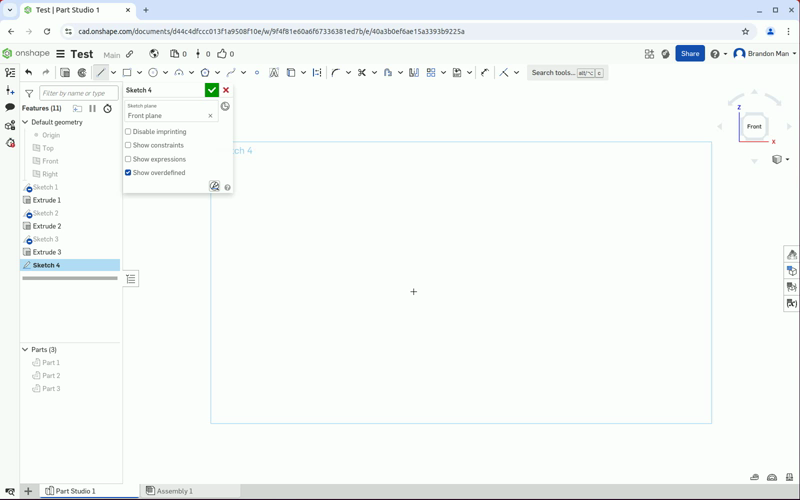
click(413, 291)
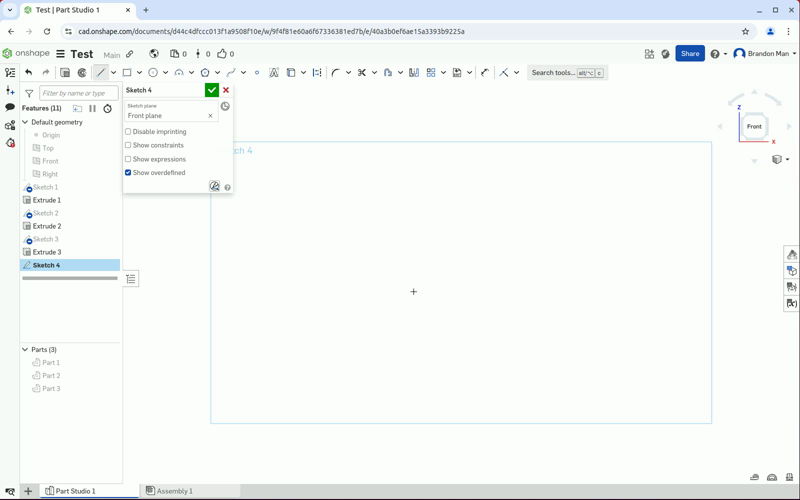
key_up(shift)
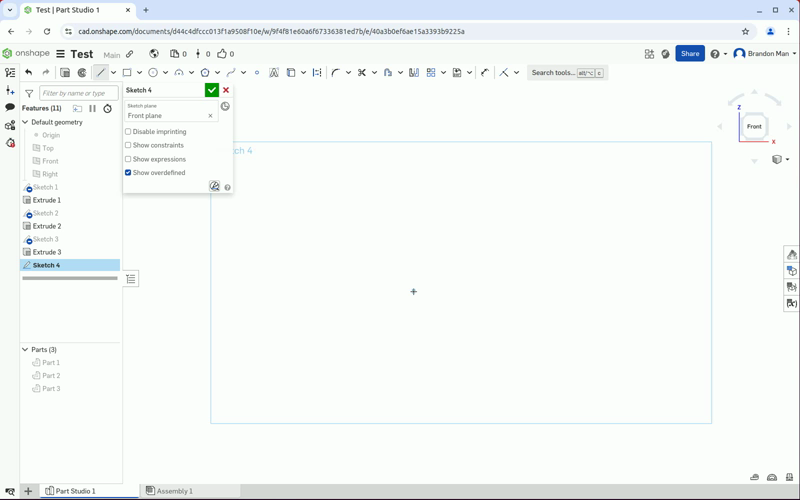
key_down(shift)
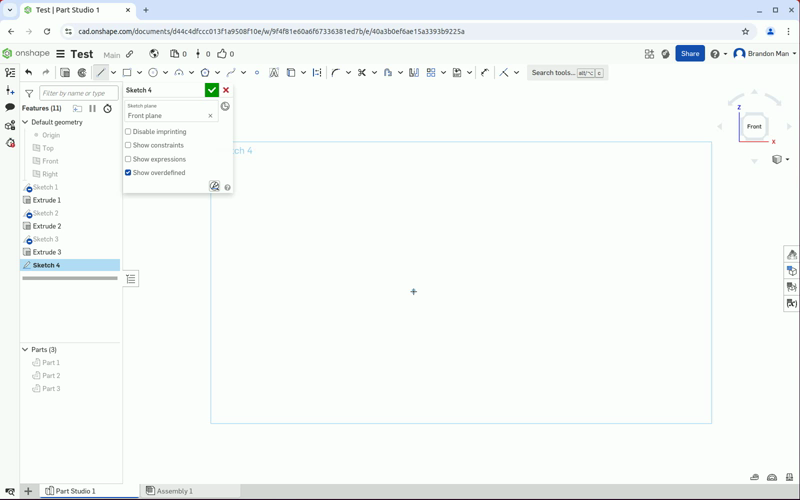
mouse_move(444, 291)
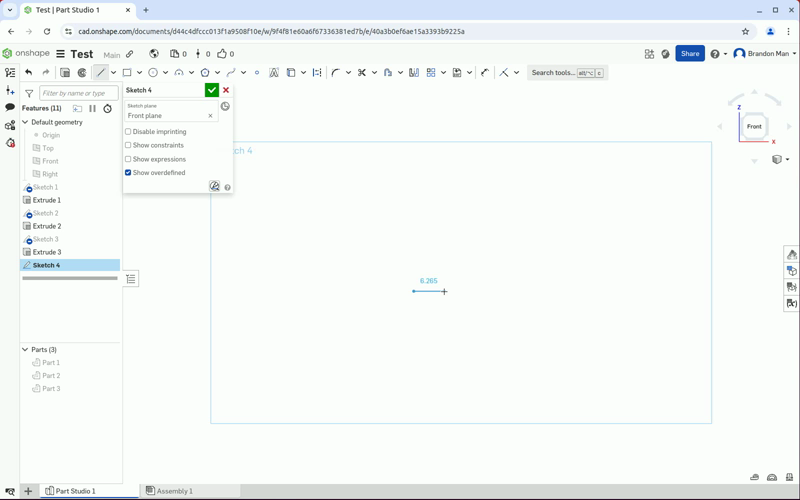
mouse_move(461, 291)
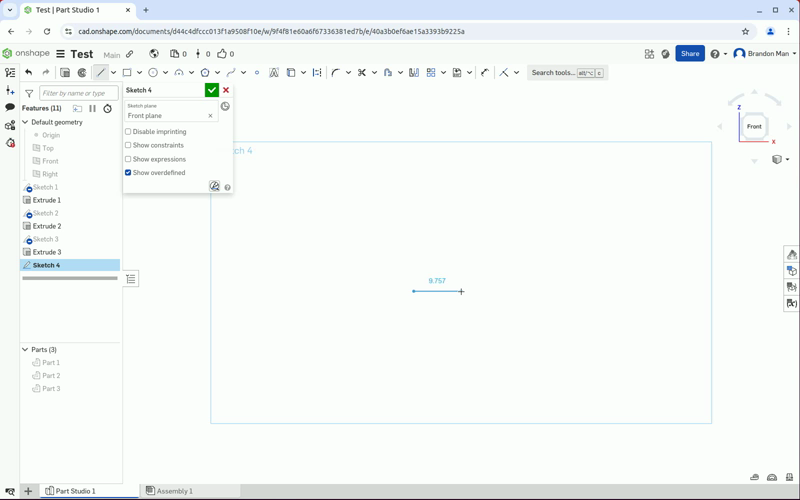
click(461, 291)
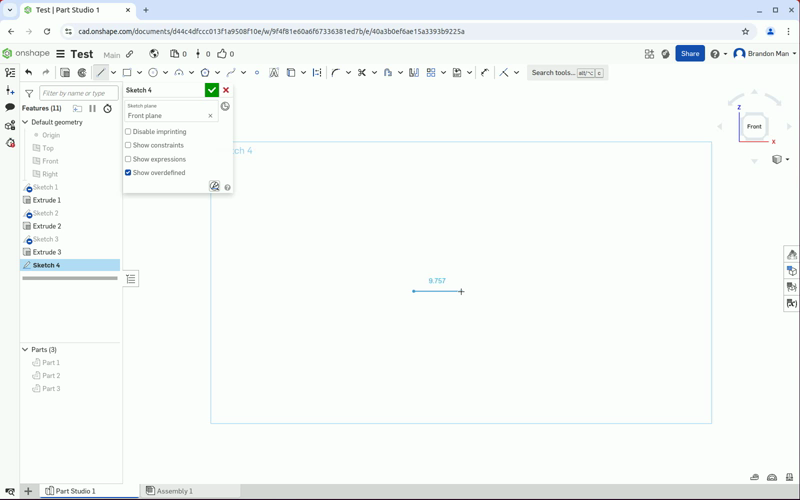
key_up(shift)
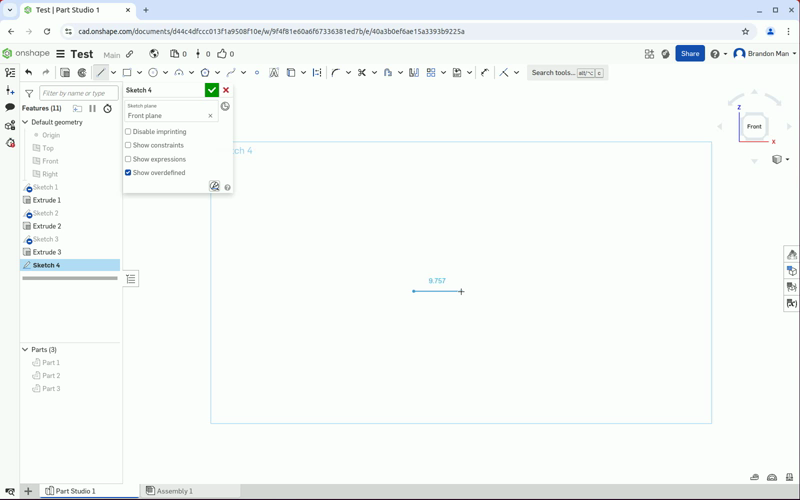
key_down(shift)
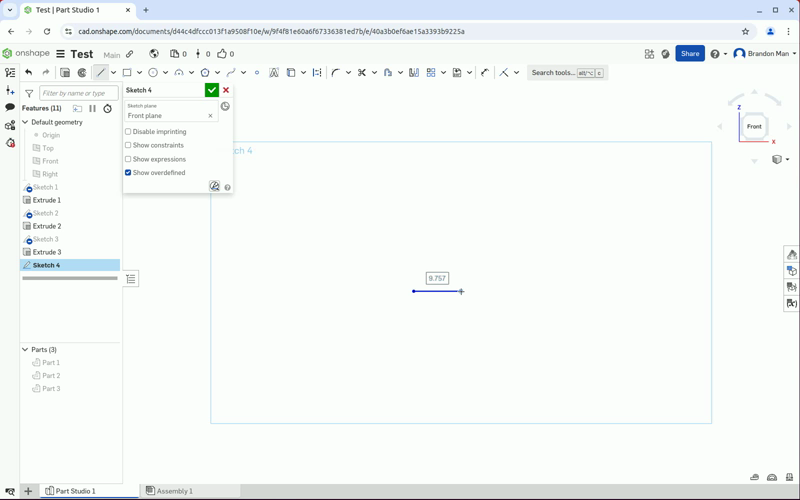
mouse_move(491, 291)
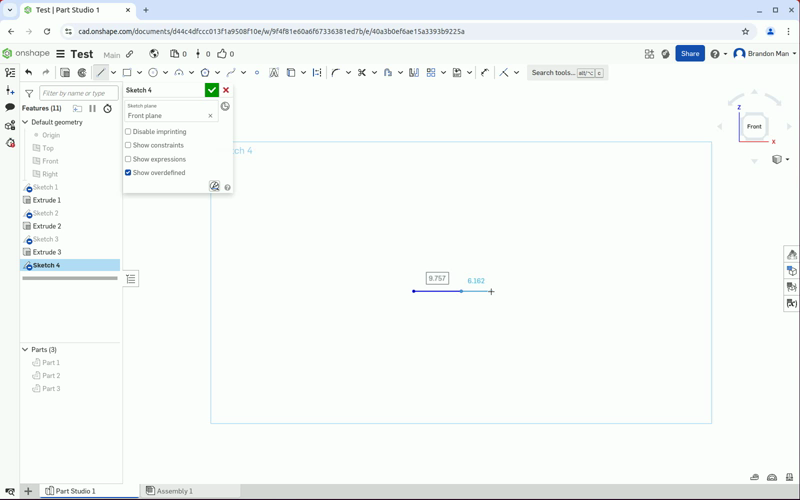
mouse_move(461, 283)
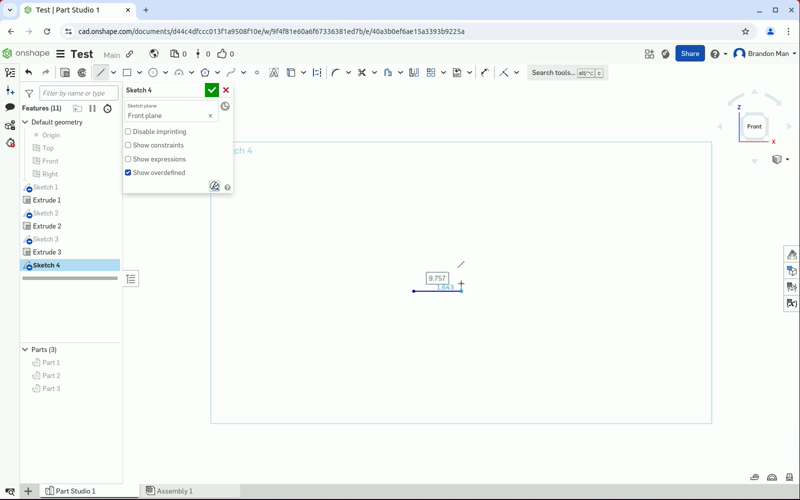
click(461, 283)
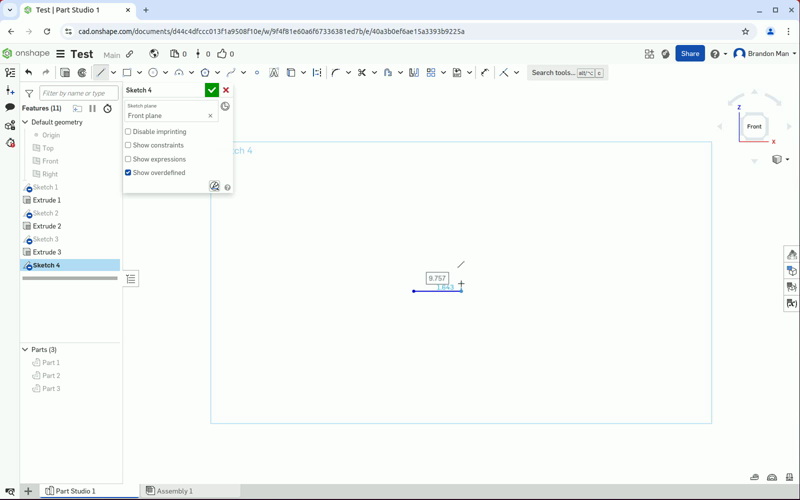
key_up(shift)
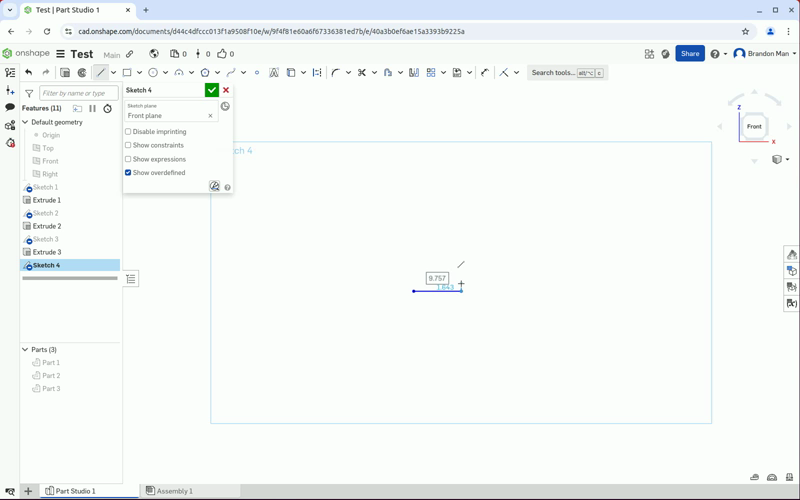
key_down(shift)
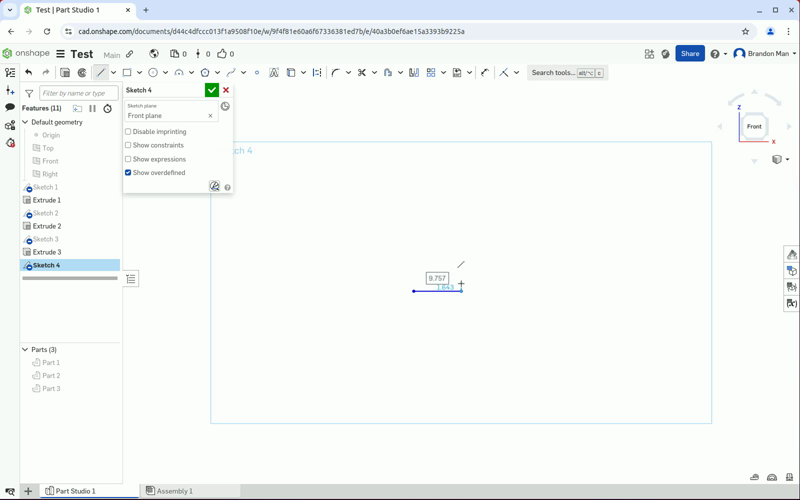
mouse_move(491, 283)
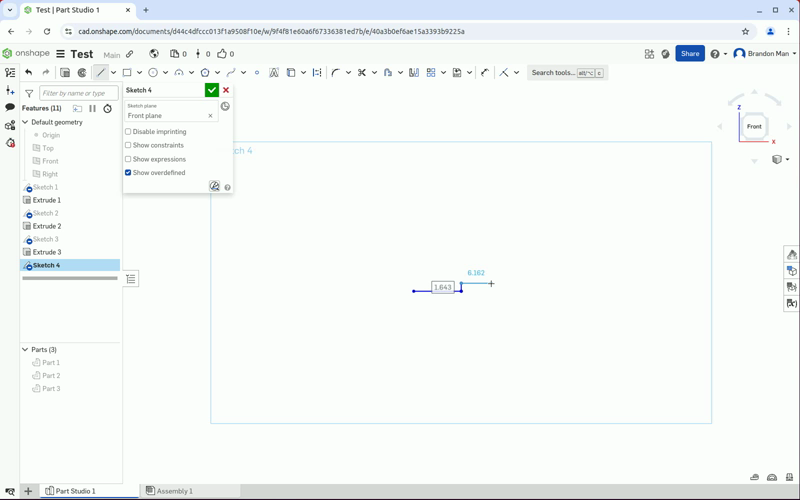
mouse_move(416, 283)
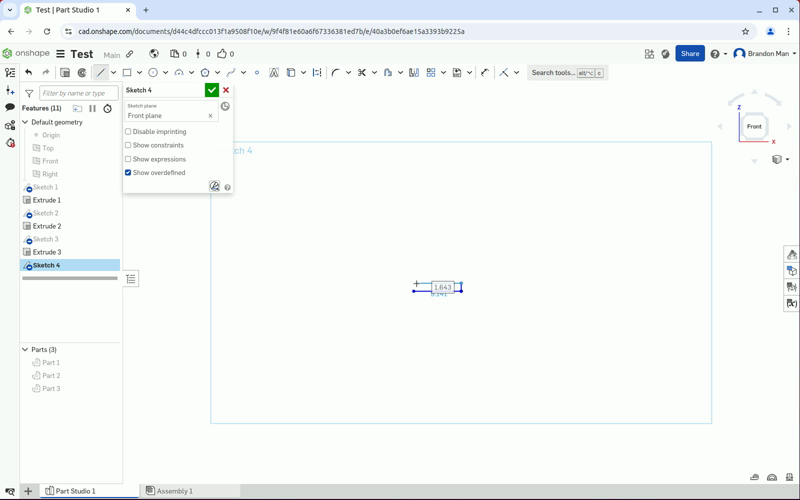
click(416, 283)
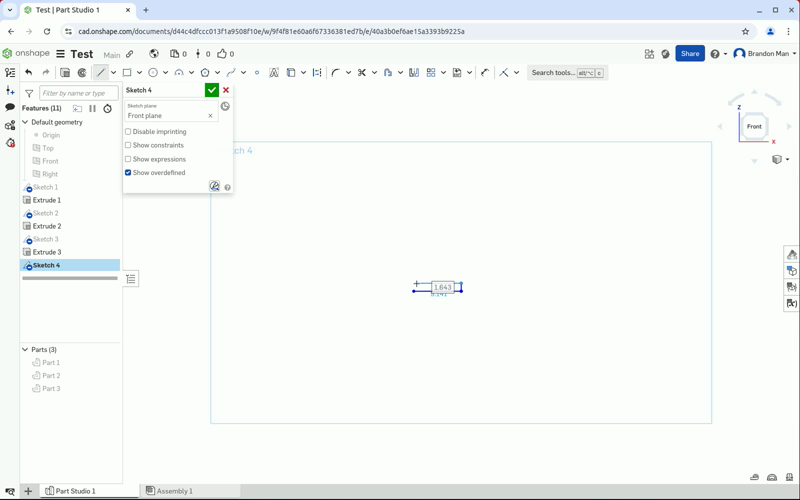
key_up(shift)
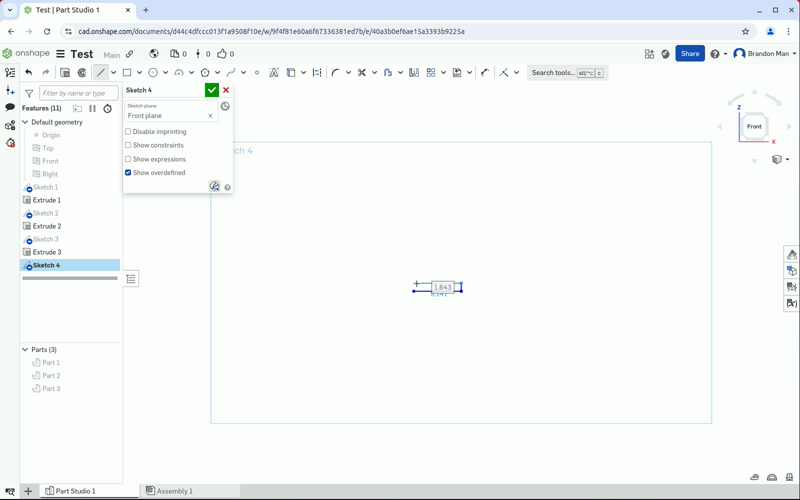
key_down(shift)
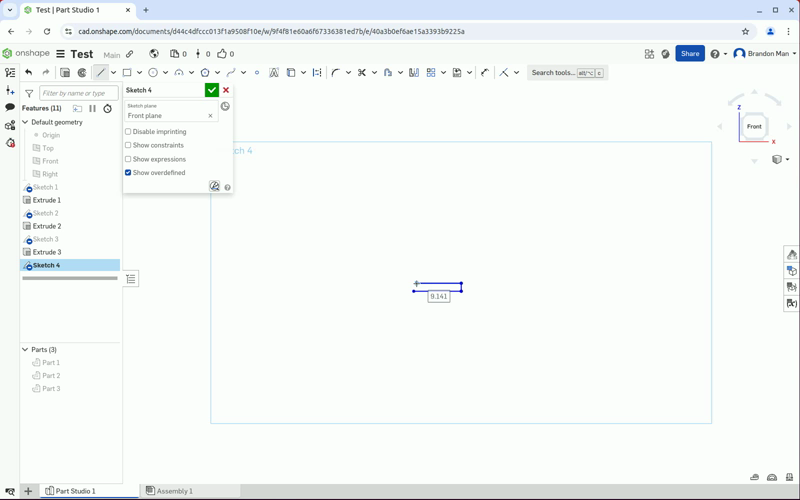
mouse_move(447, 283)
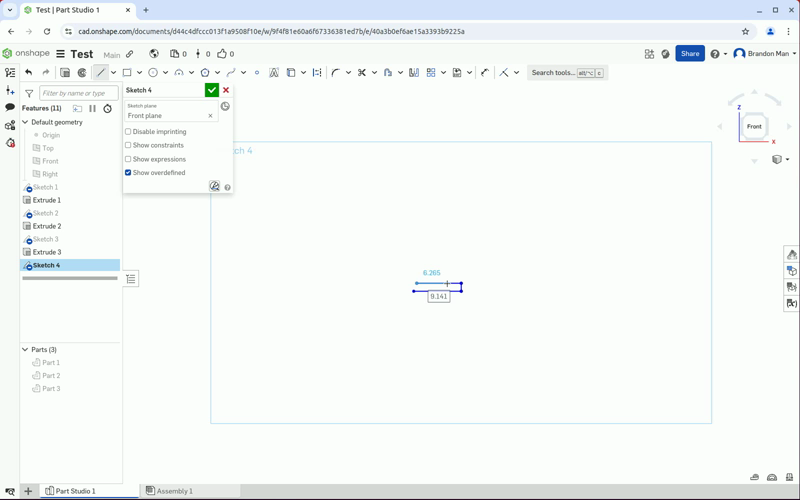
mouse_move(413, 283)
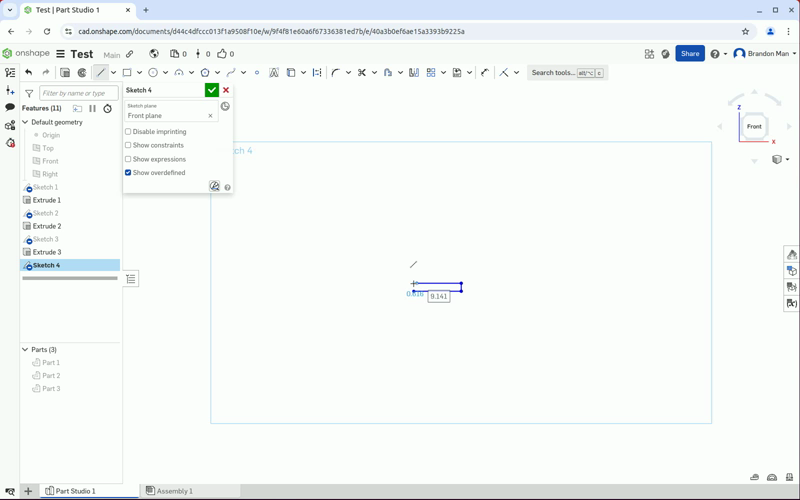
scroll(6)
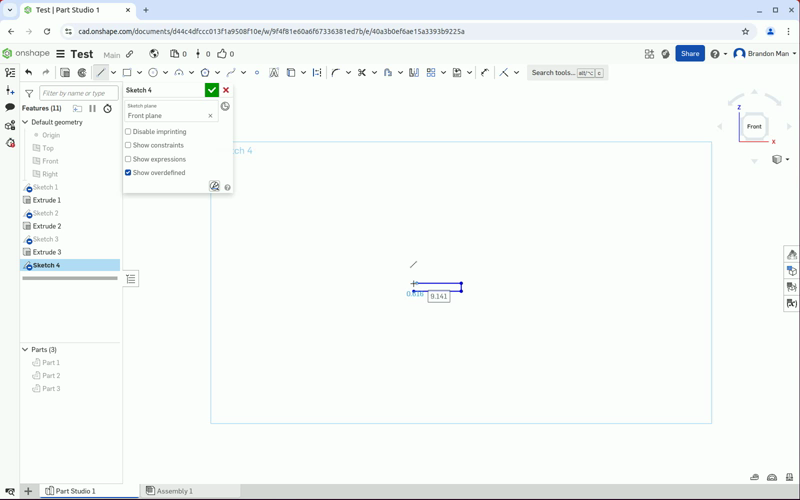
scroll(6)
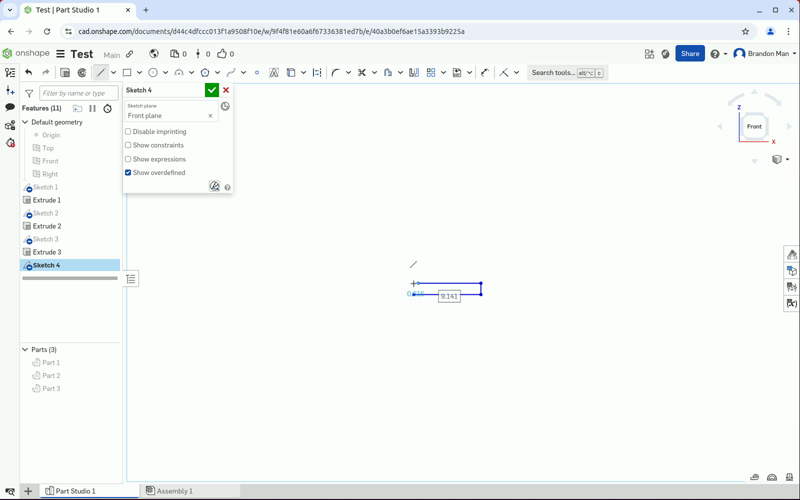
scroll(6)
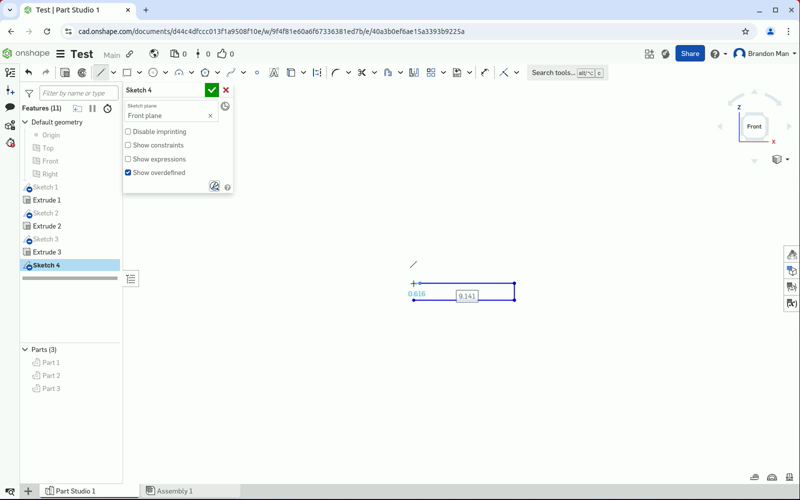
scroll(6)
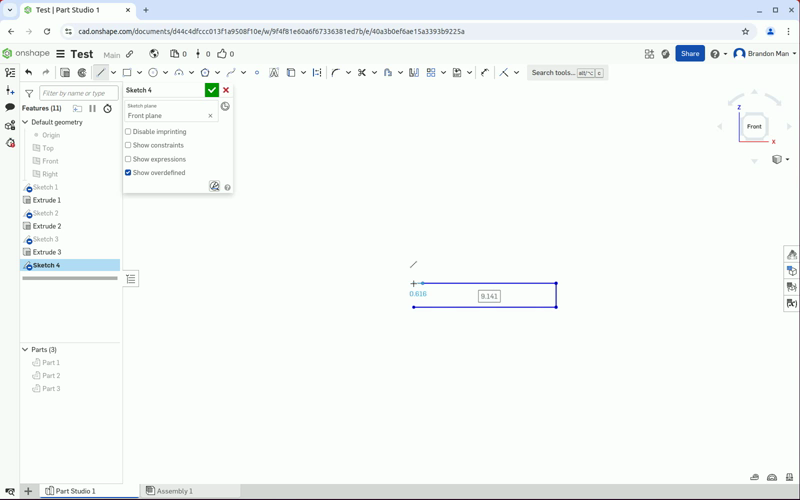
scroll(6)
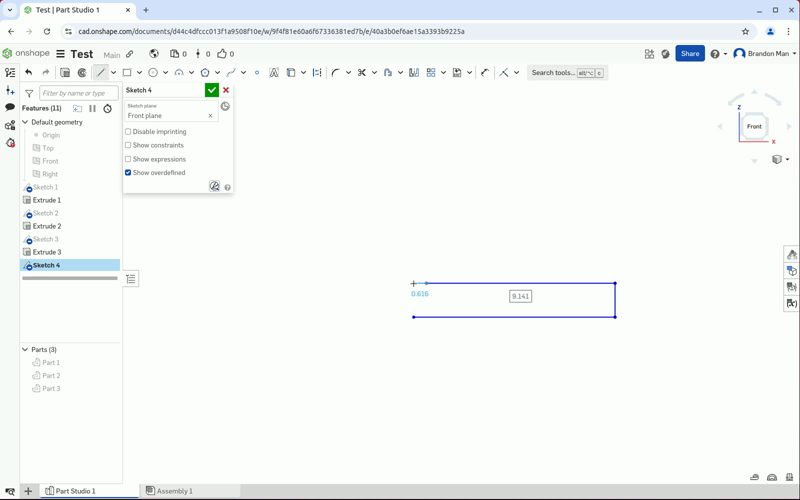
scroll(6)
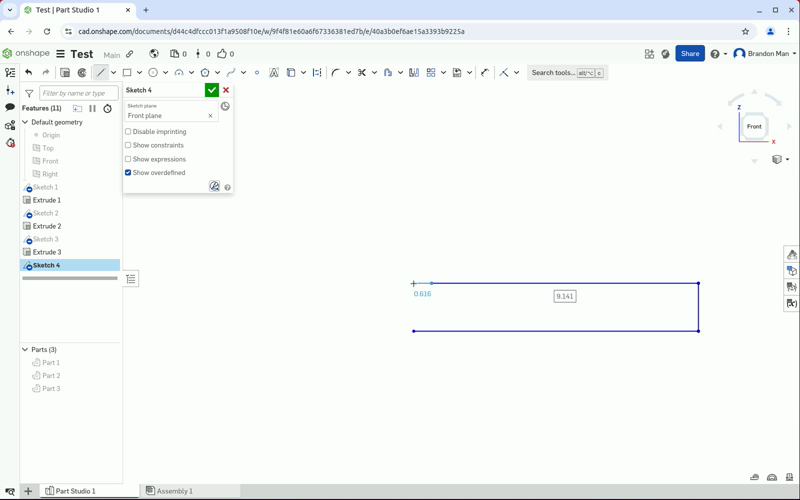
scroll(6)
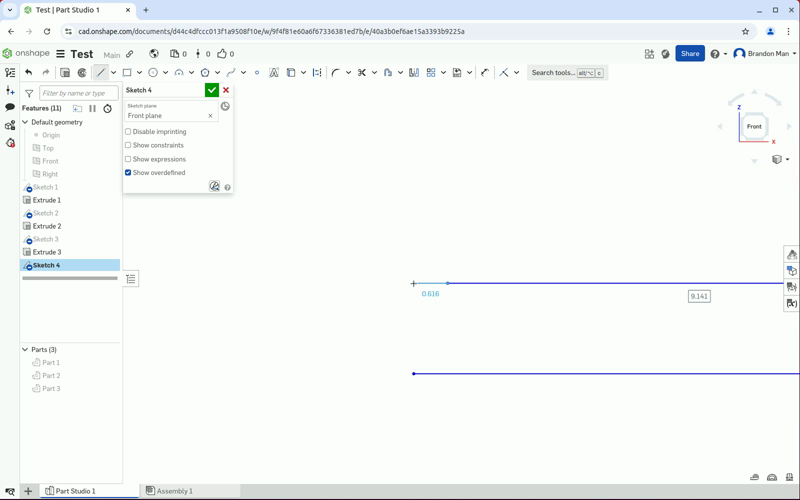
click(413, 283)
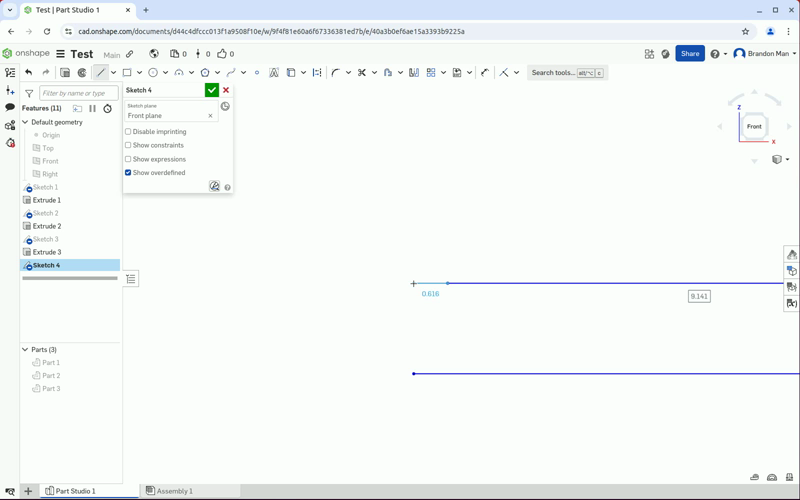
scroll(-6)
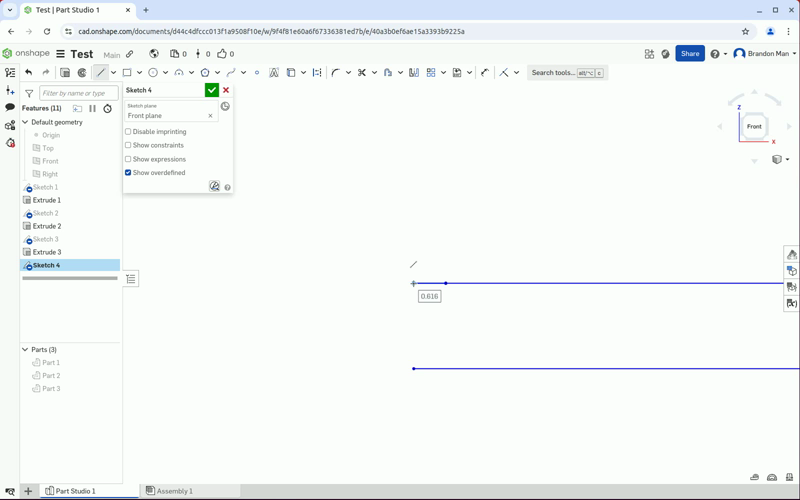
scroll(-6)
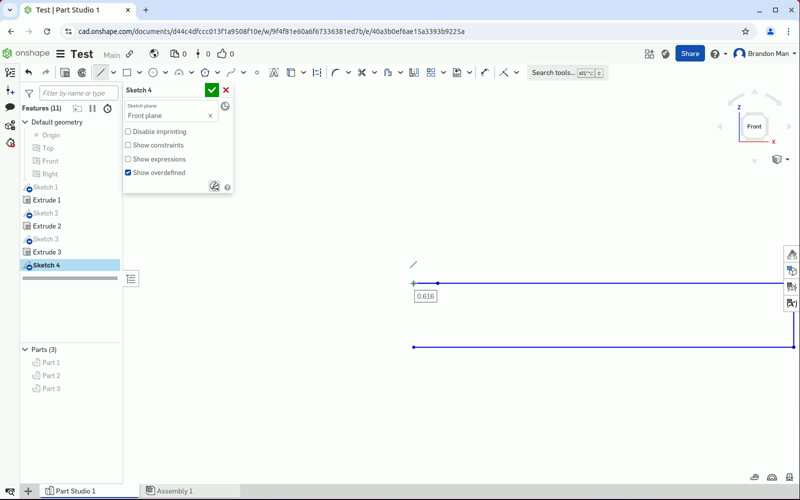
scroll(-6)
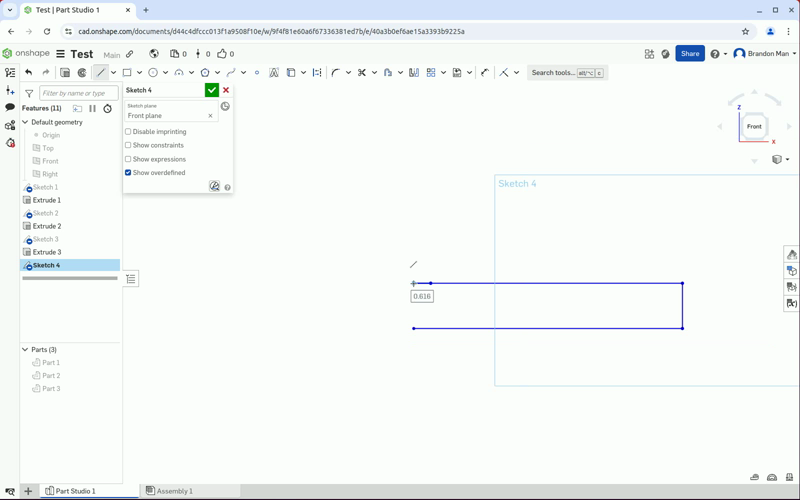
scroll(-6)
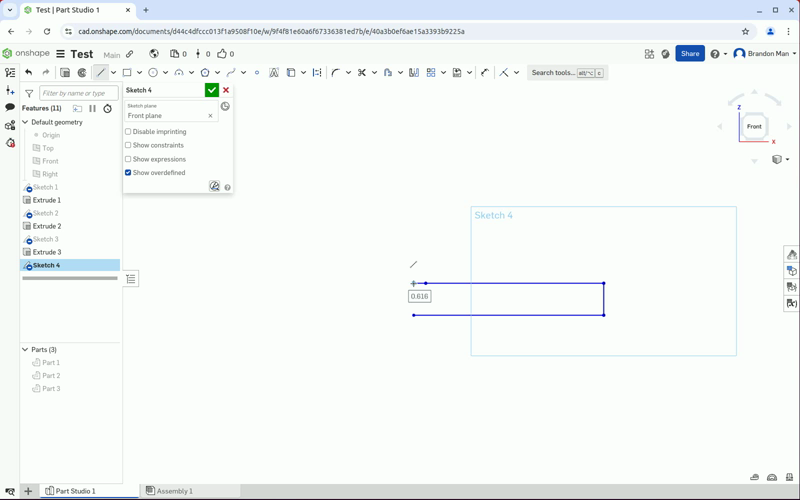
scroll(-6)
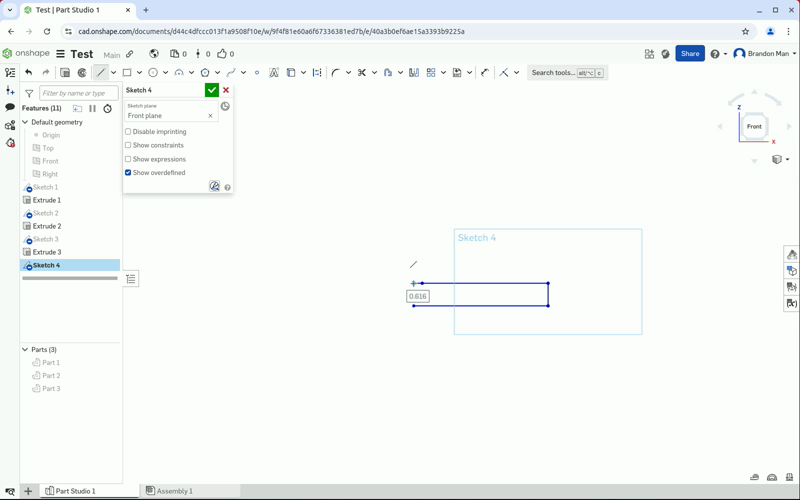
scroll(-6)
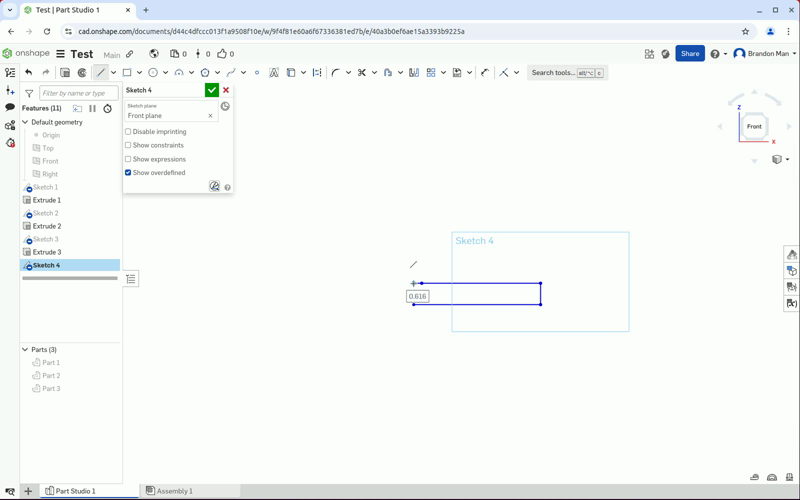
scroll(-6)
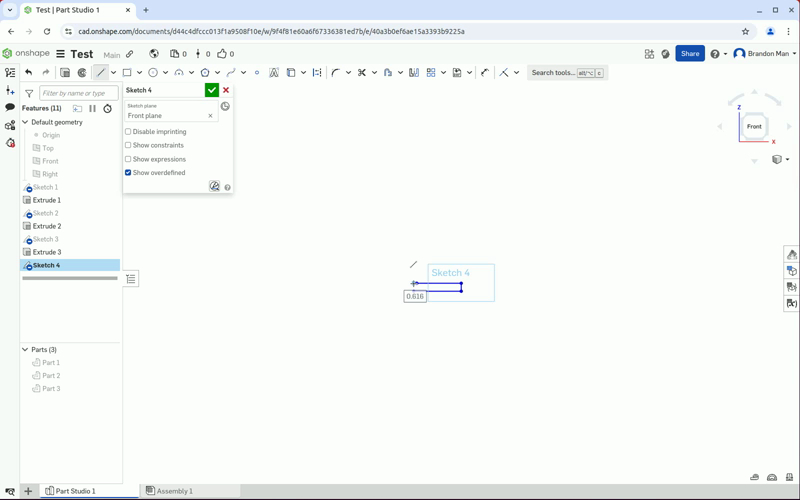
key_up(shift)
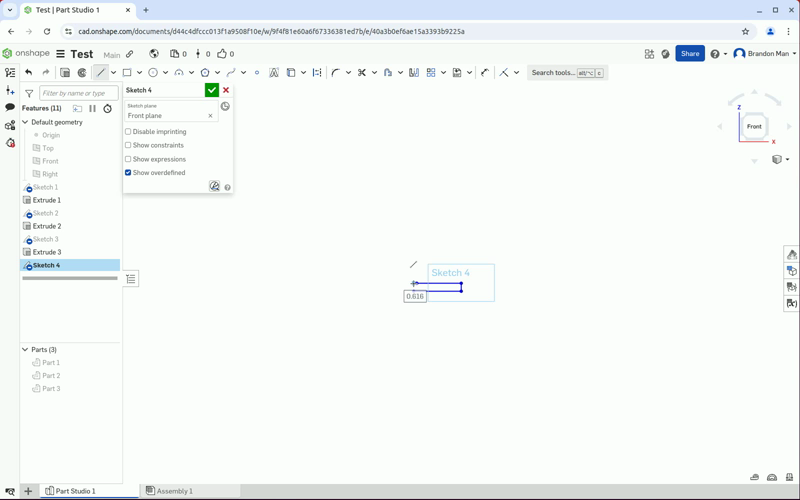
mouse_move(444, 283)
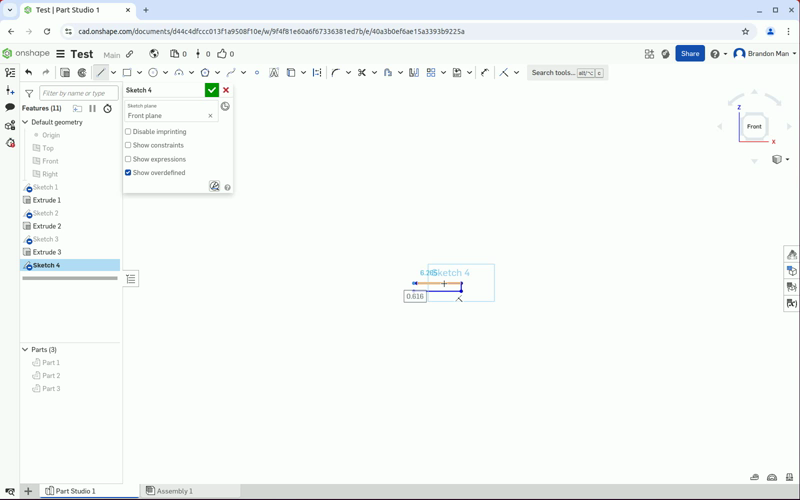
key_down(shift)
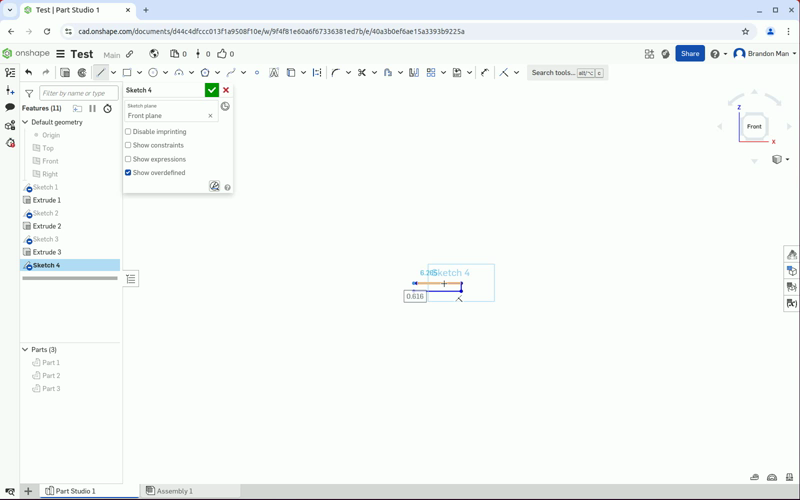
mouse_move(413, 291)
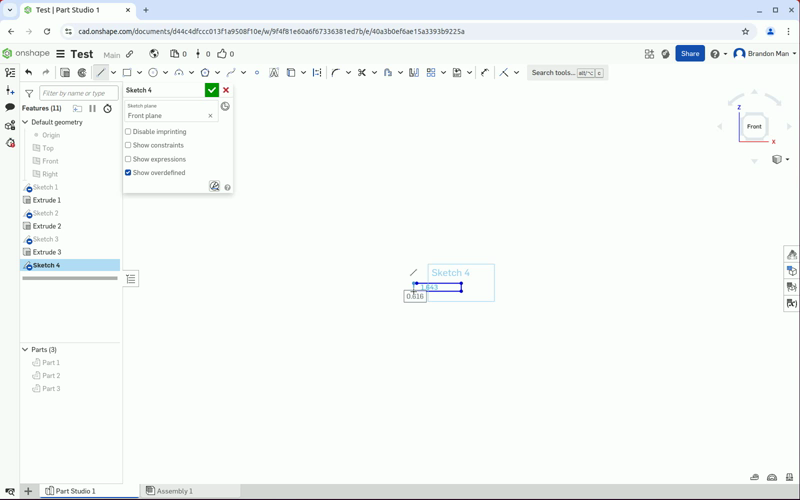
key_up(shift)
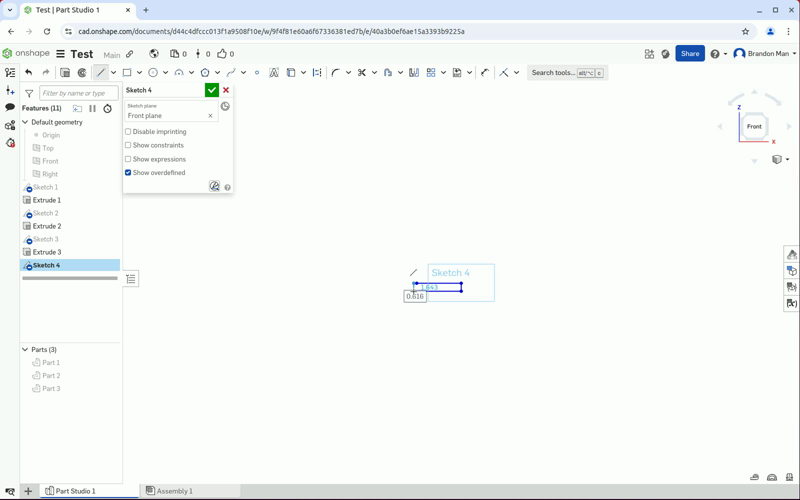
click(413, 291)
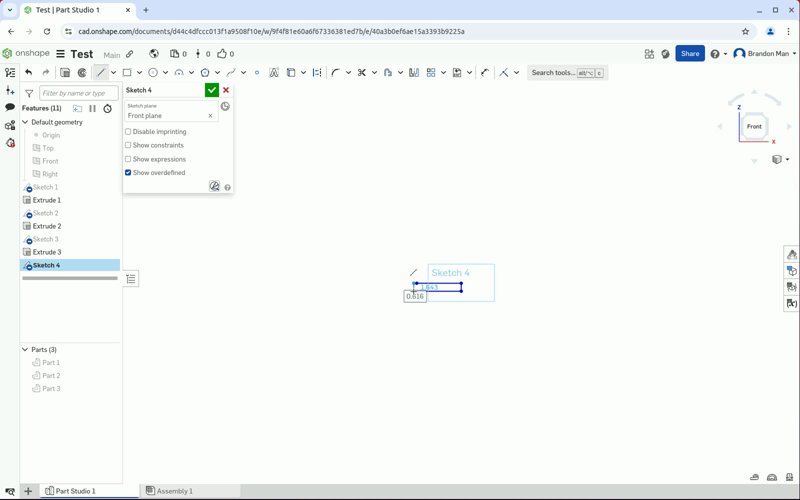
key(esc)
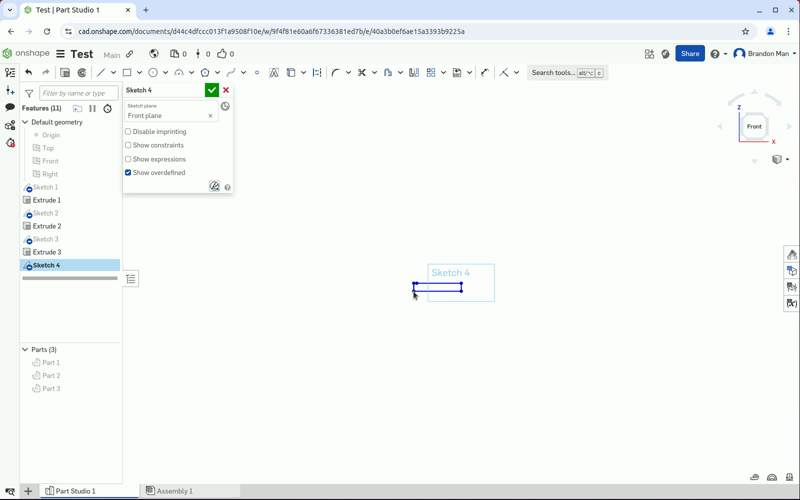
mouse_move(441, 286)
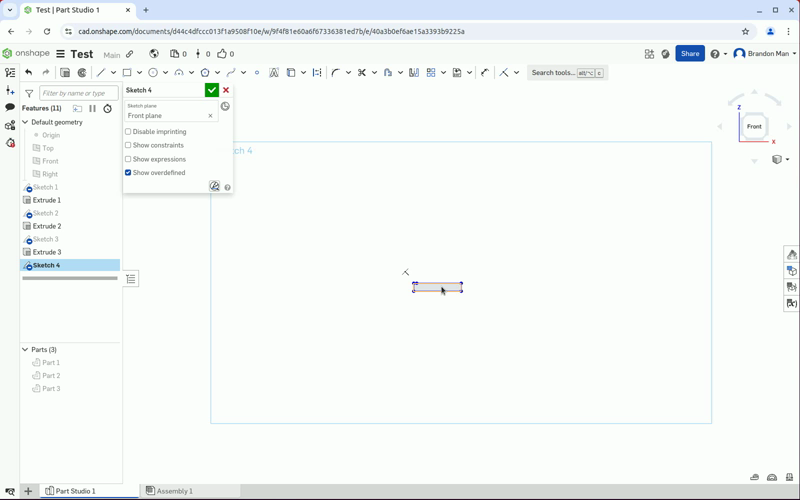
scroll(6)
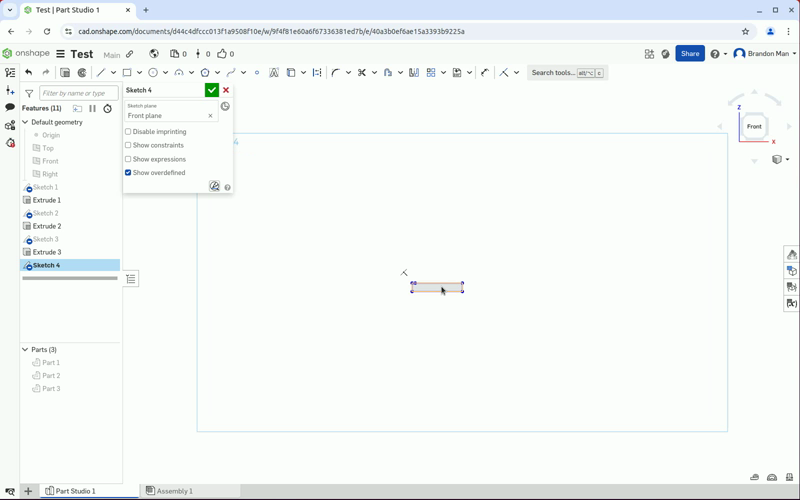
scroll(6)
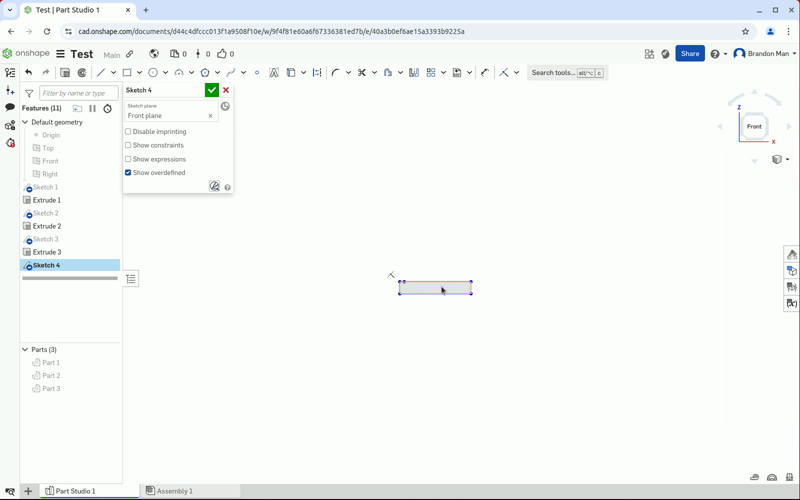
scroll(6)
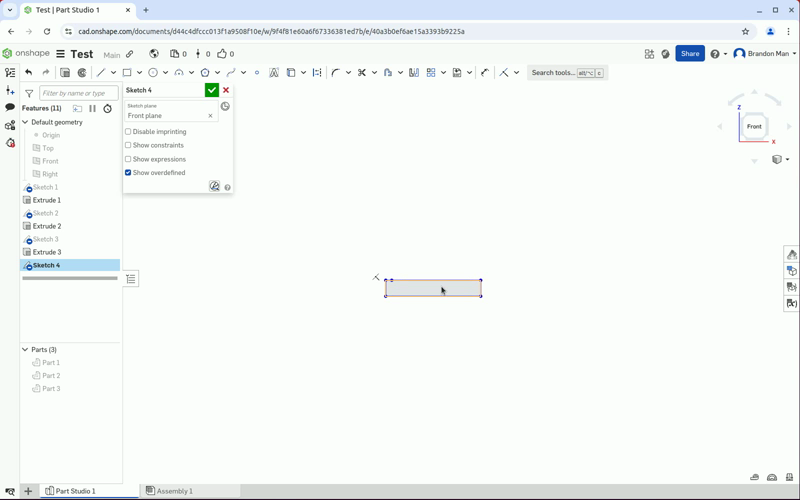
scroll(6)
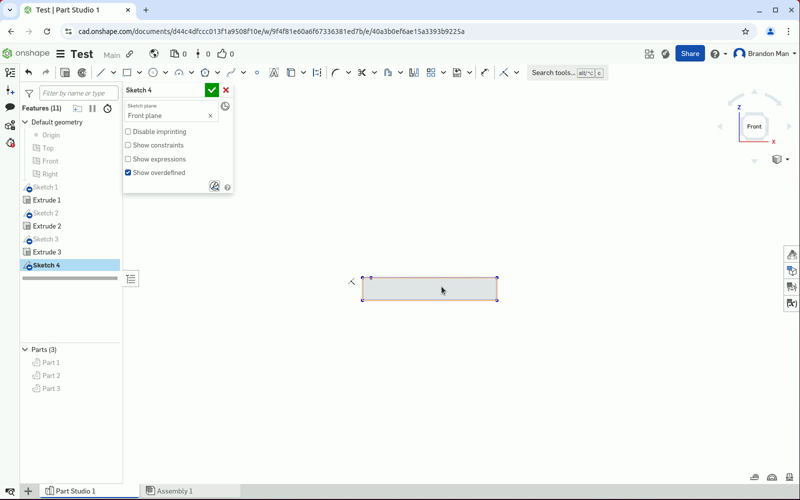
scroll(6)
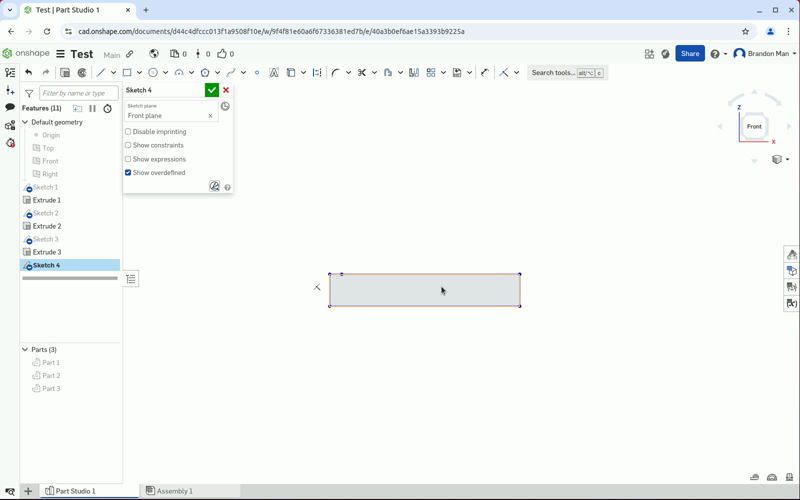
scroll(6)
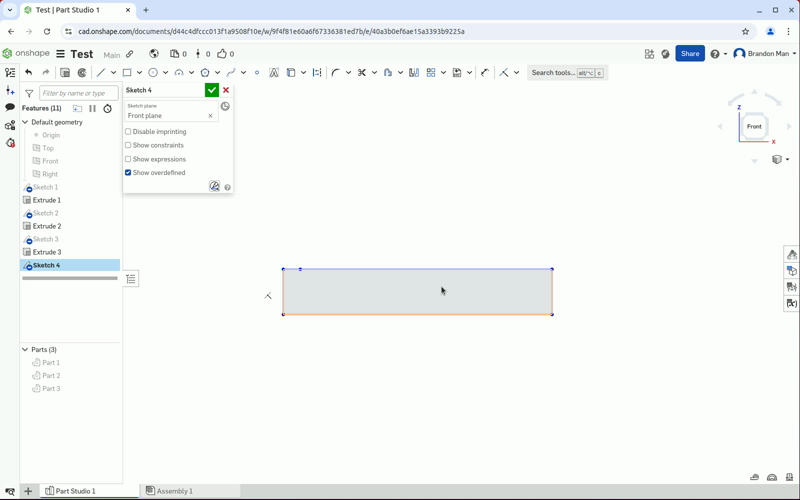
scroll(6)
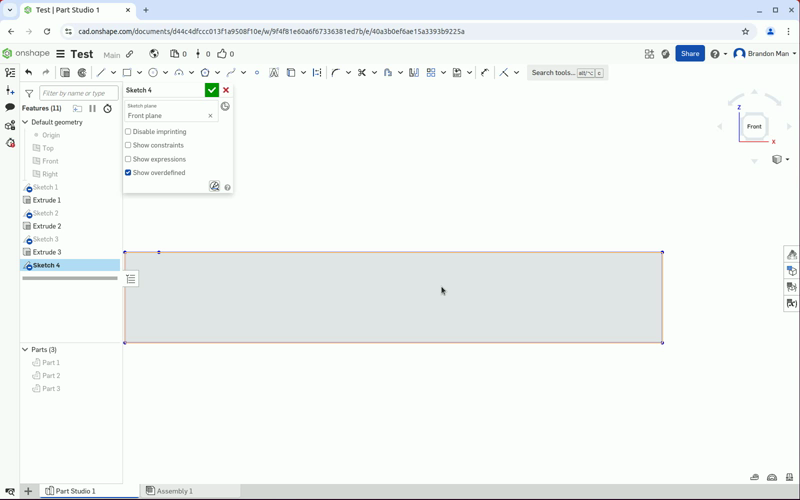
click(441, 286)
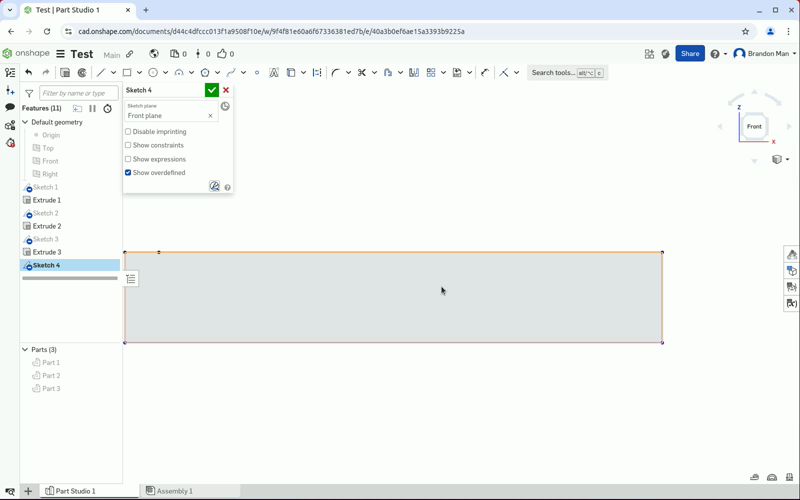
scroll(-6)
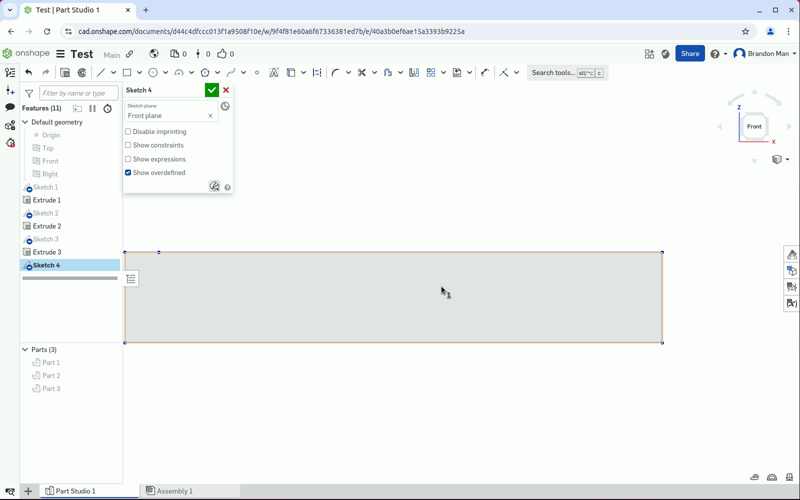
scroll(-6)
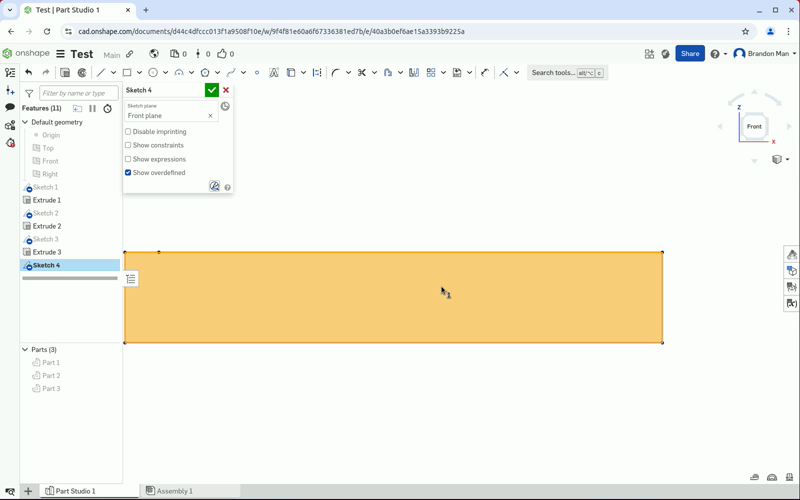
scroll(-6)
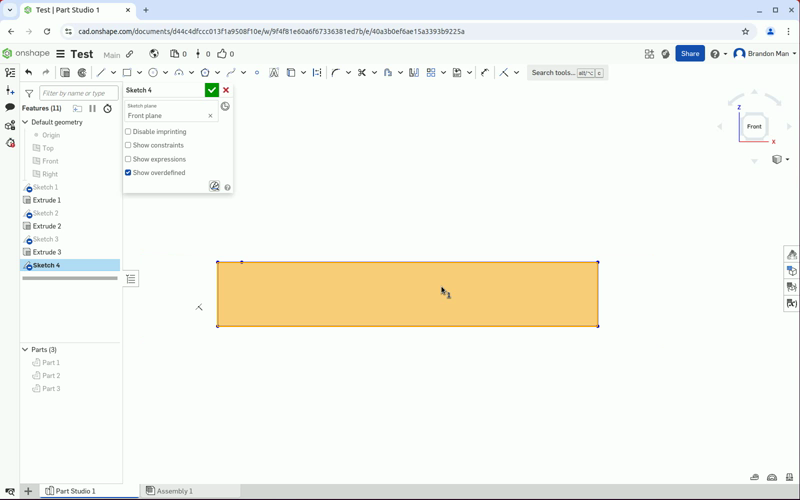
scroll(-6)
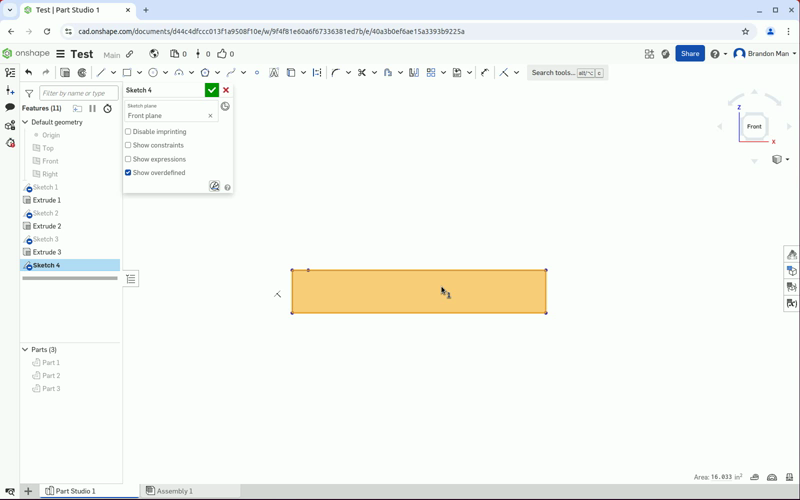
scroll(-6)
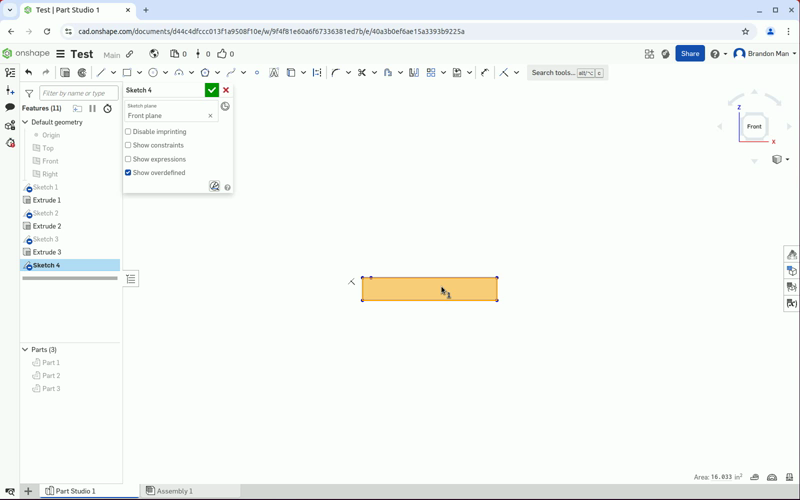
scroll(-6)
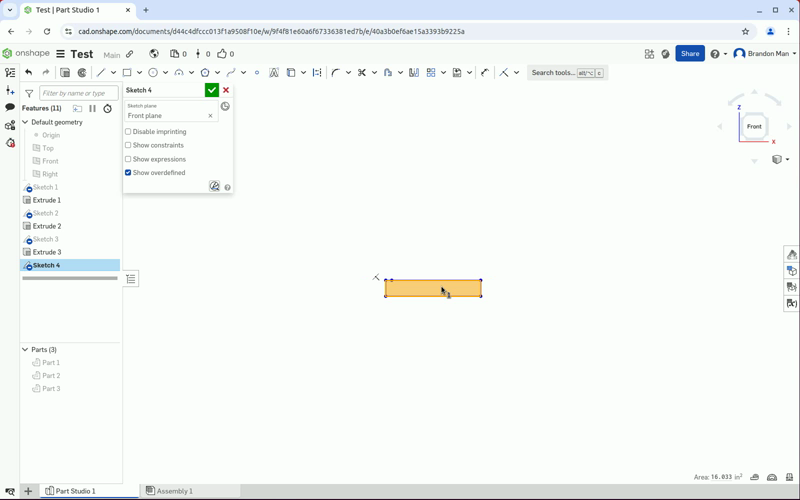
scroll(-6)
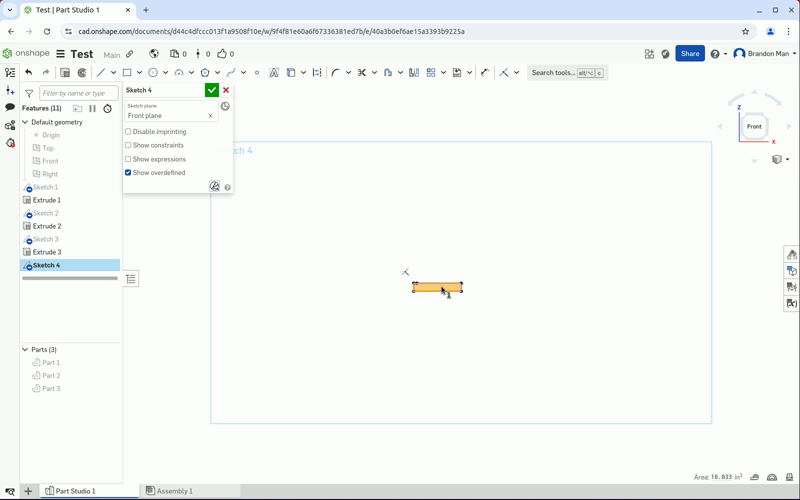
mouse_move(73, 352)
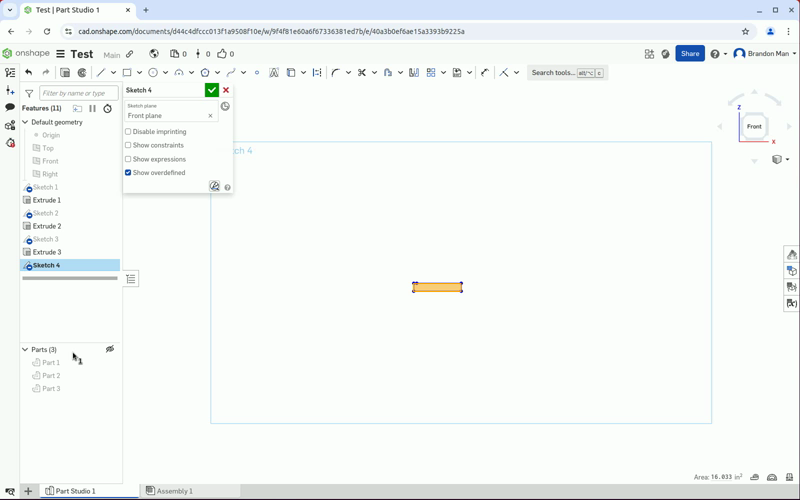
key(shift+y)
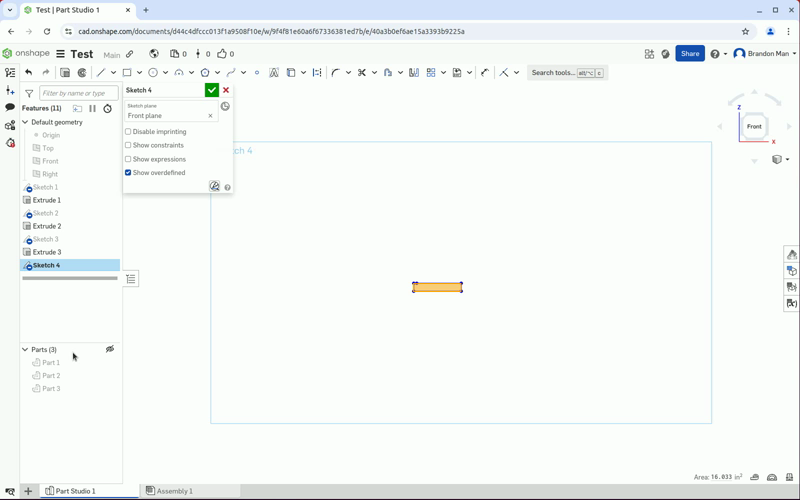
key(shift+e)
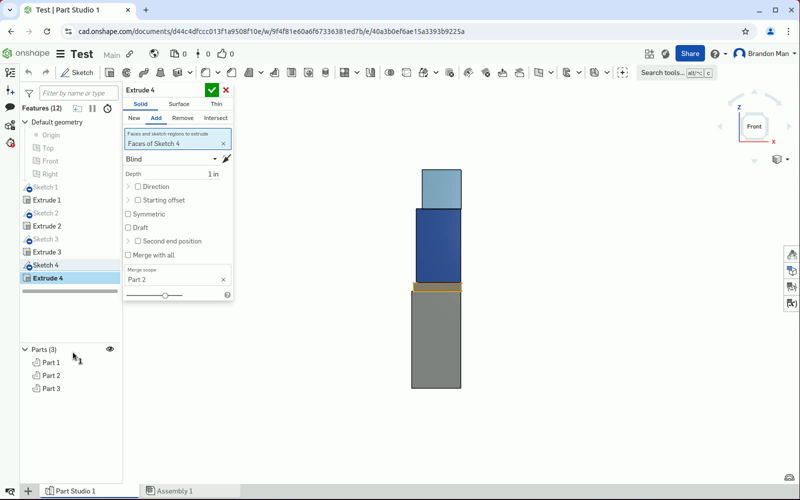
mouse_move(143, 106)
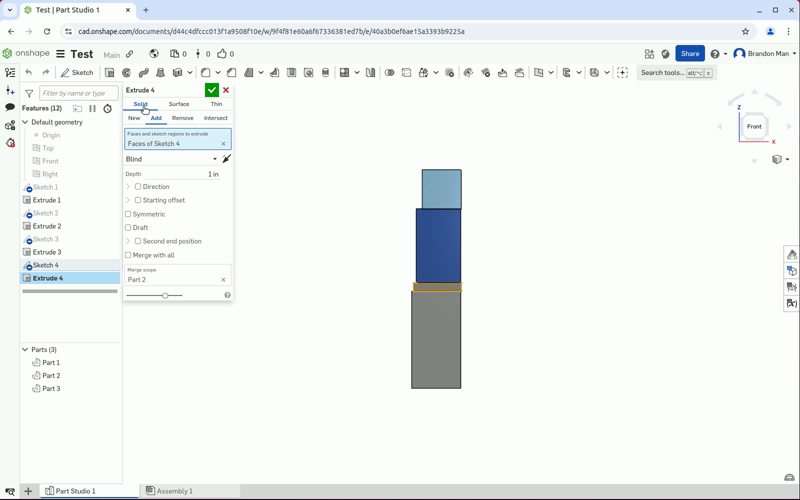
click(143, 106)
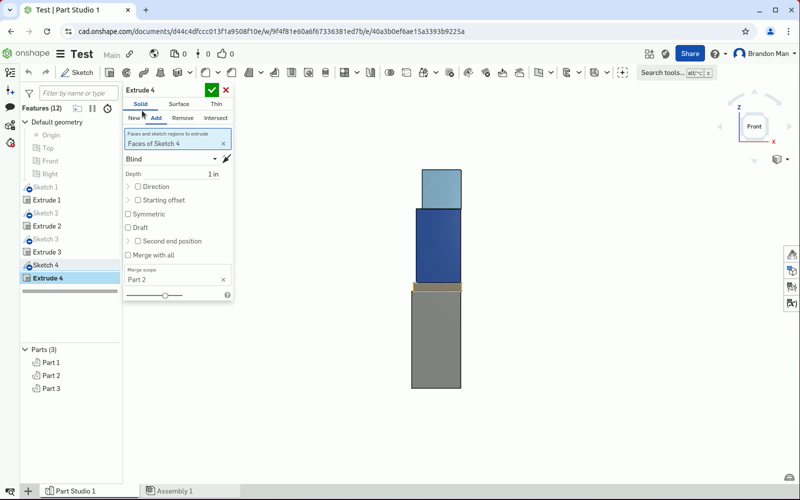
mouse_move(137, 120)
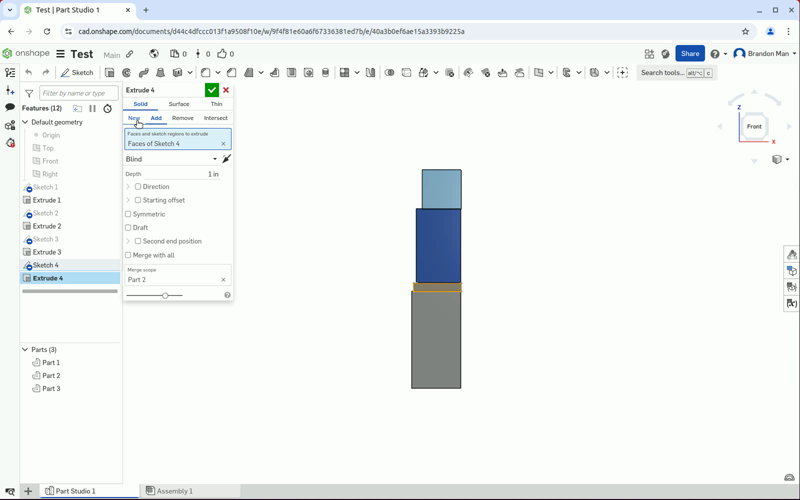
click(137, 120)
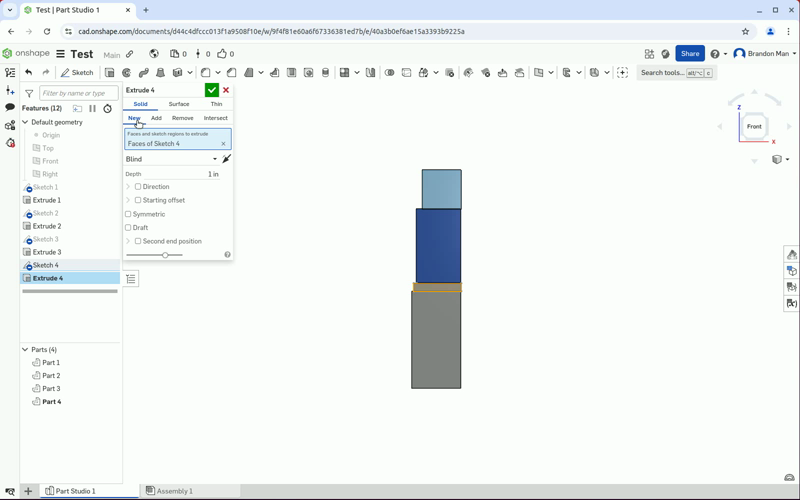
key(tab, 4)
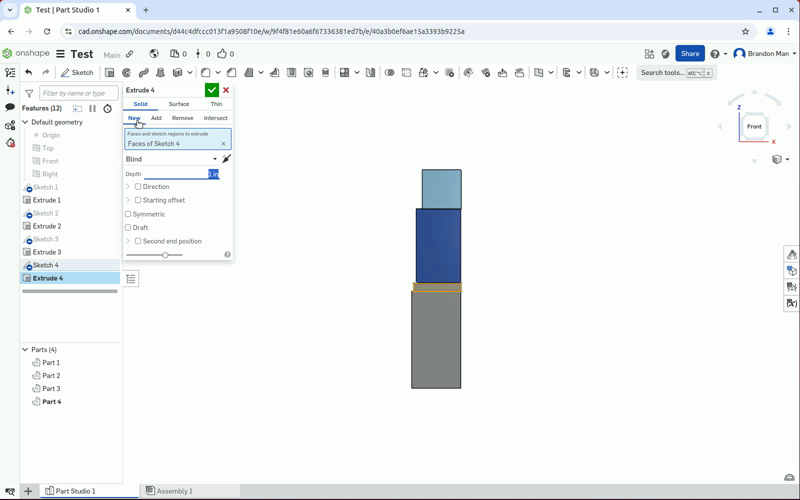
text(5.055)
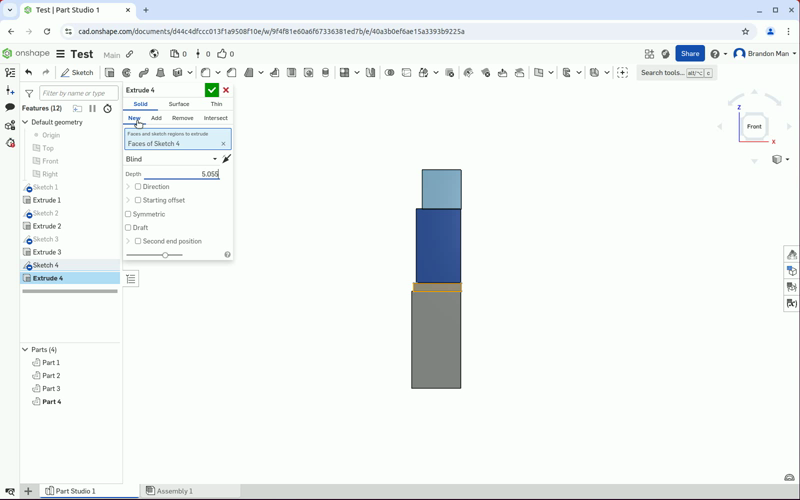
key(enter)
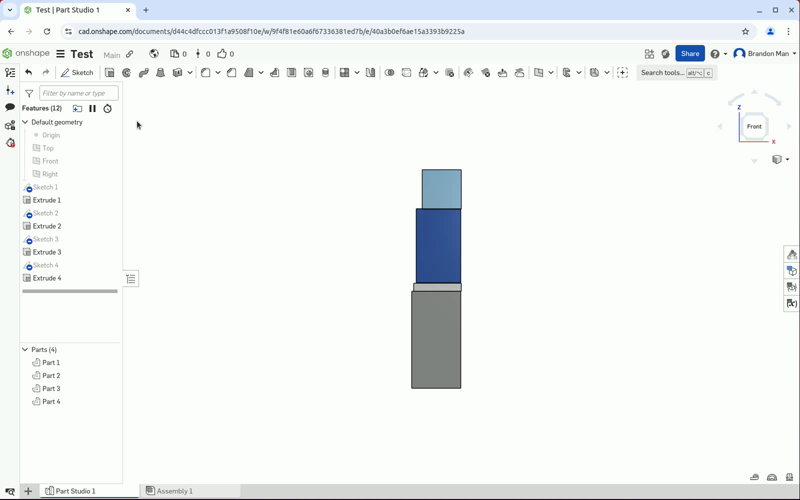
key(shift+h)
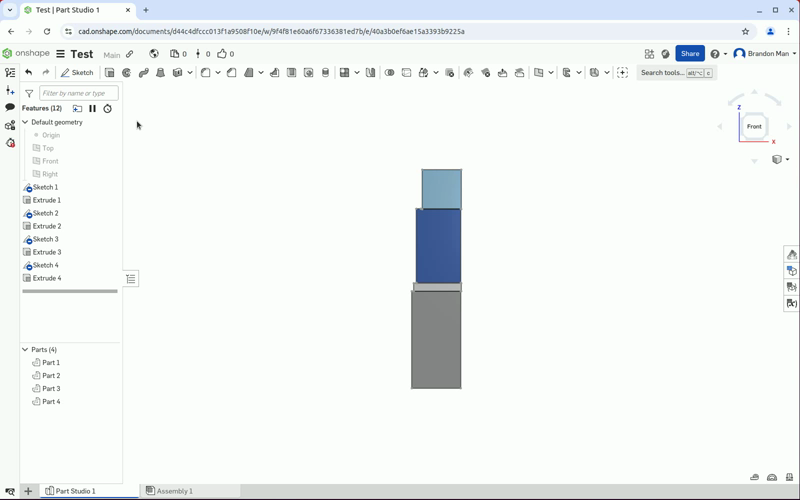
key(shift+h)
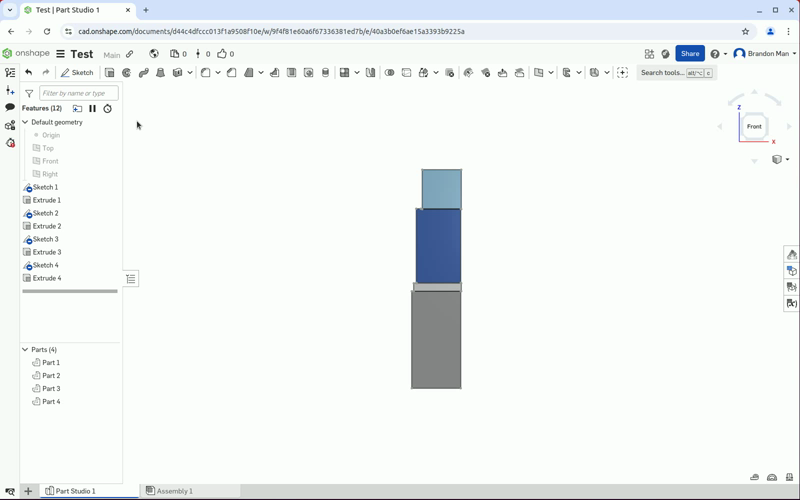
key(shift+7)
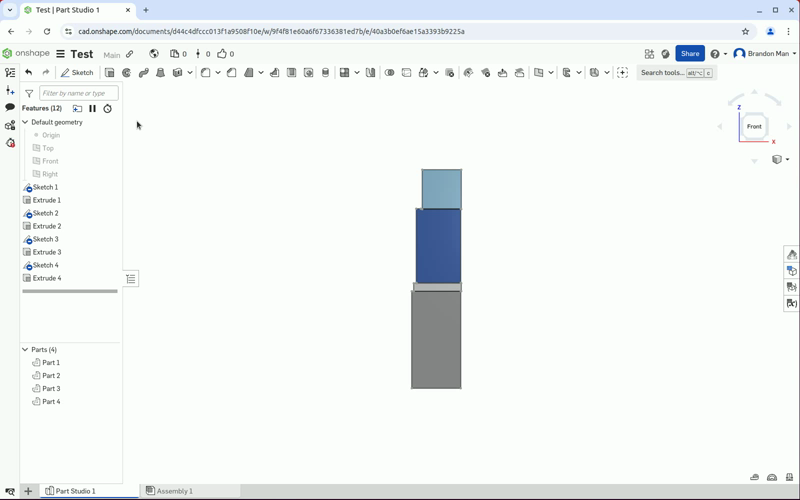
key(left, 2)
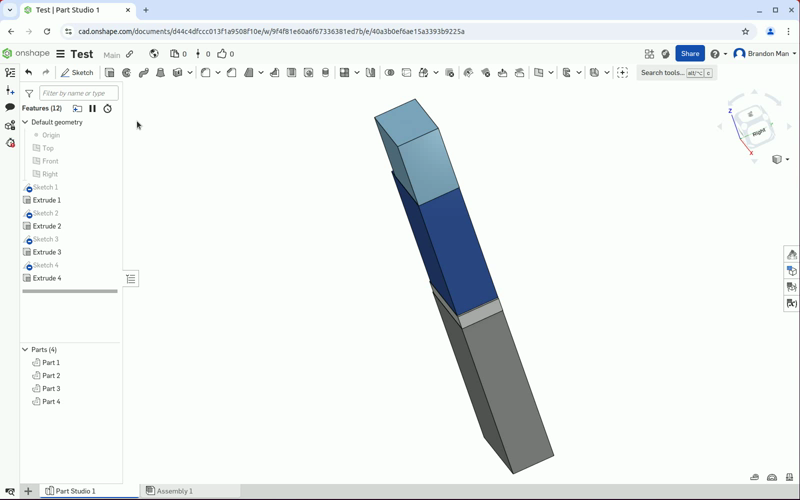
key(down, 2)
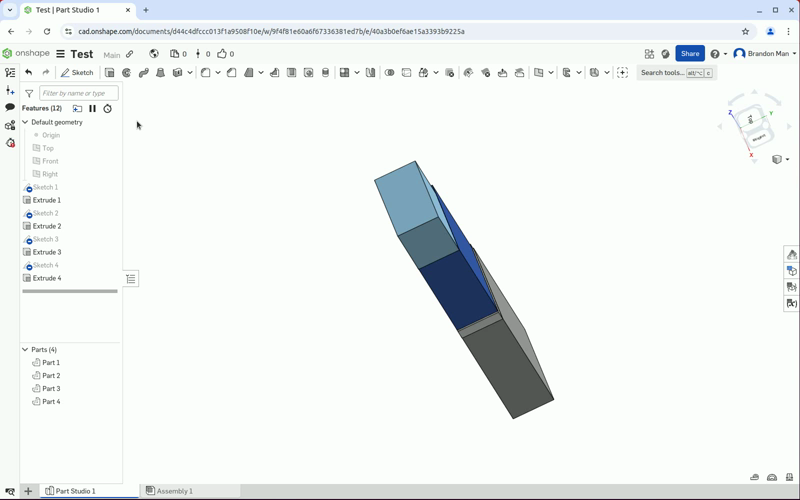
key(up, 2)
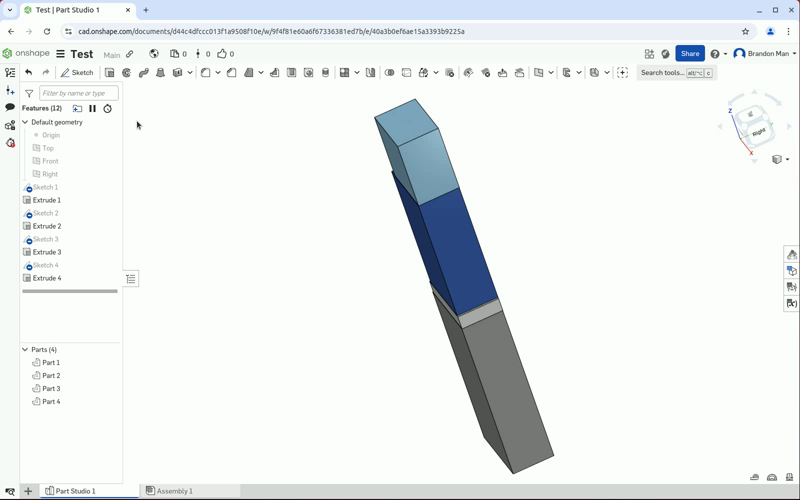
key(right, 2)
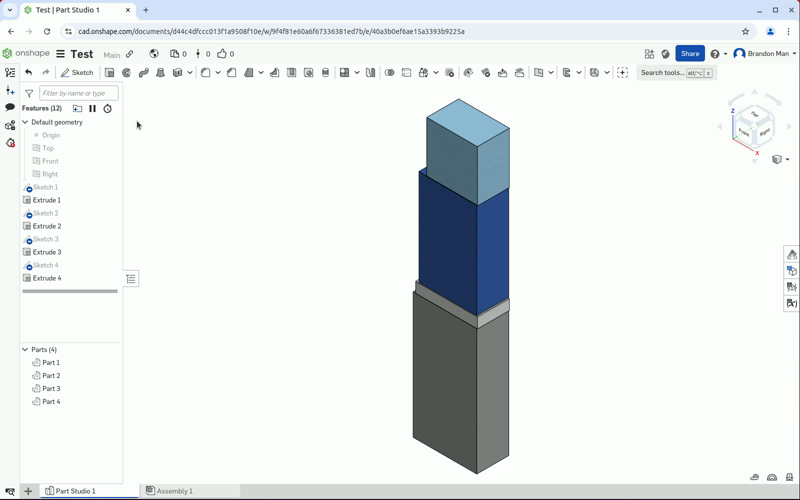
mouse_move(73, 189)
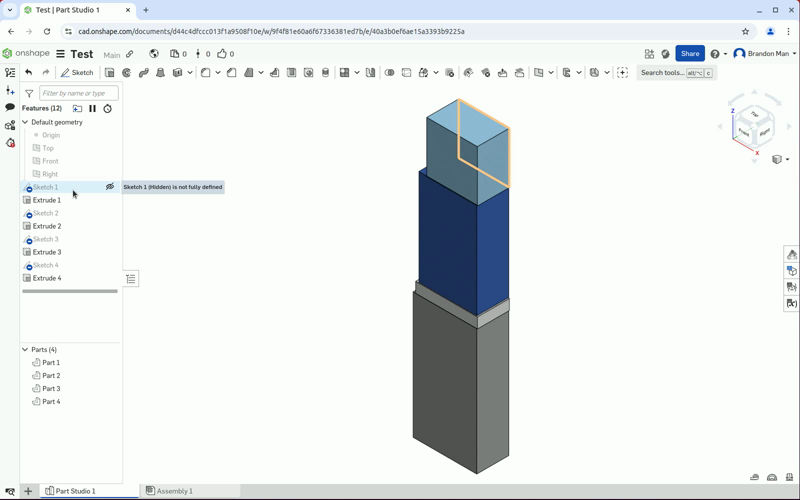
click(73, 189)